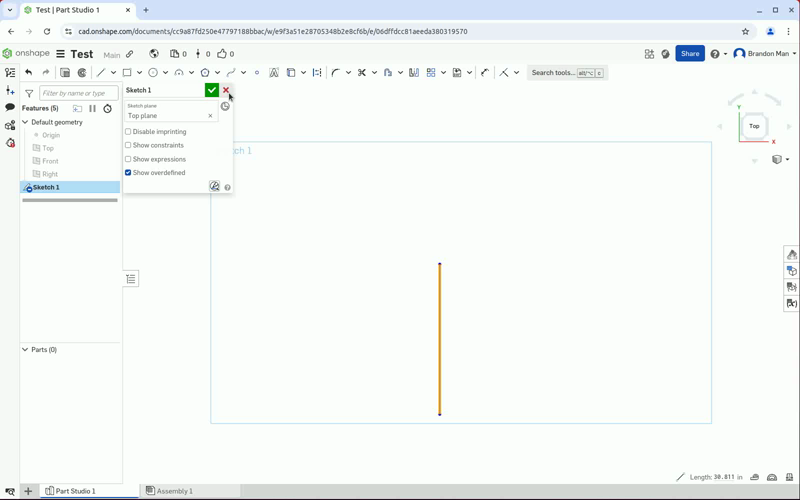
key(shift+h)
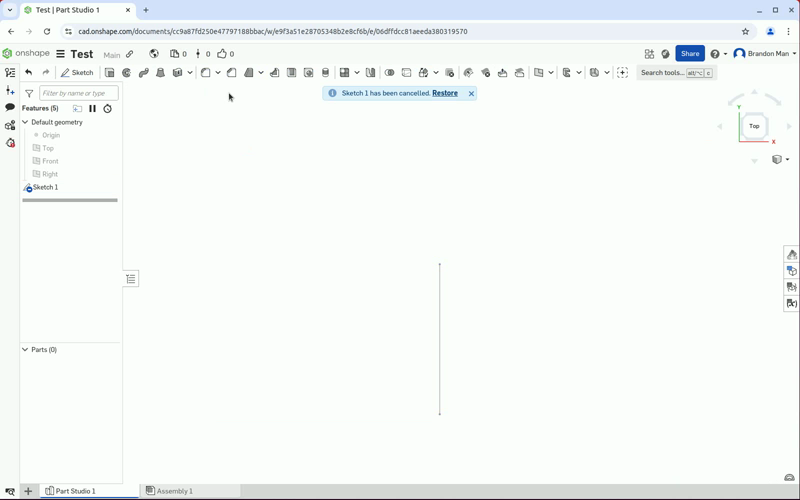
key(shift+s)
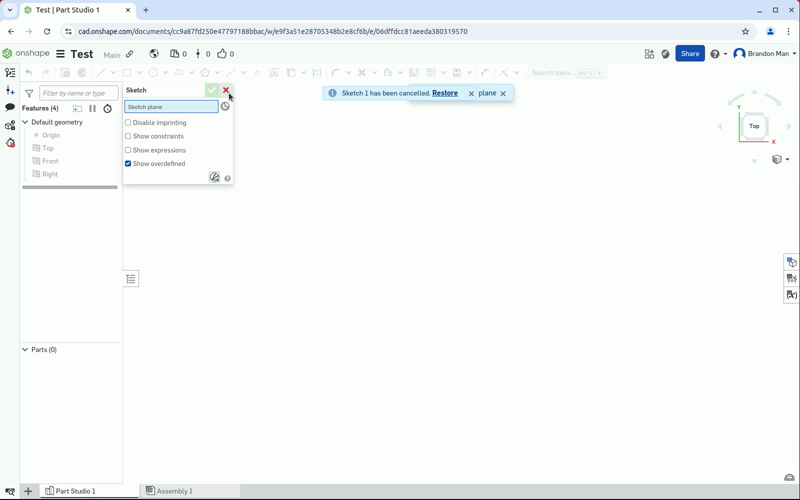
mouse_move(73, 150)
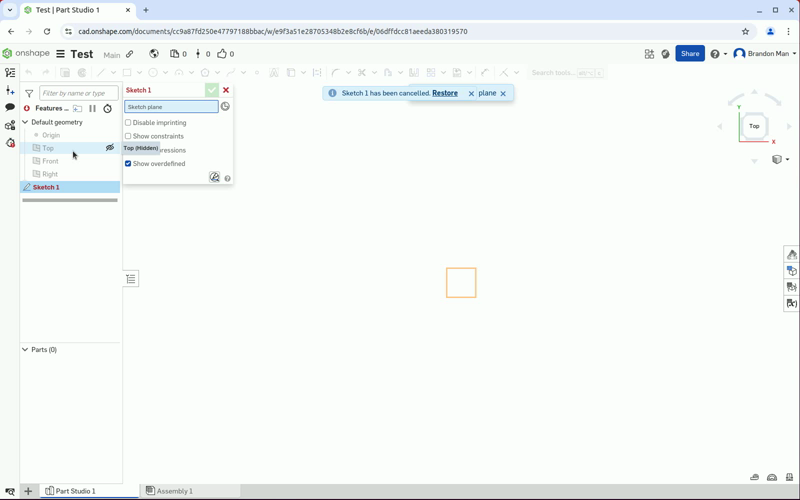
click(73, 150)
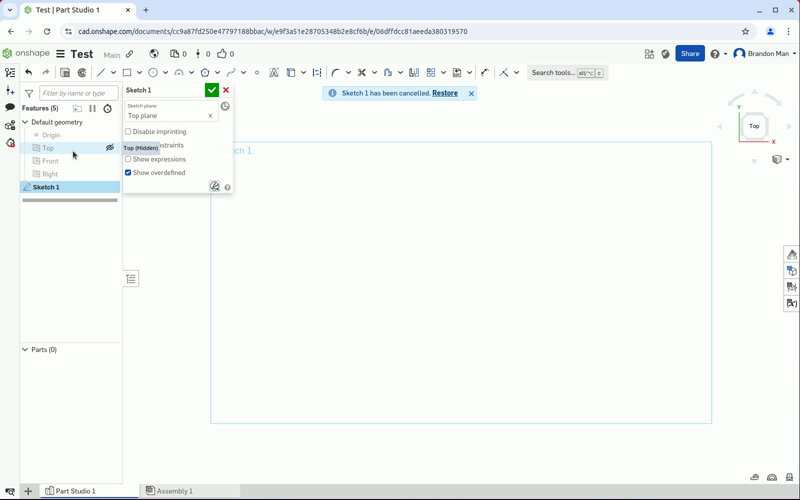
mouse_move(73, 352)
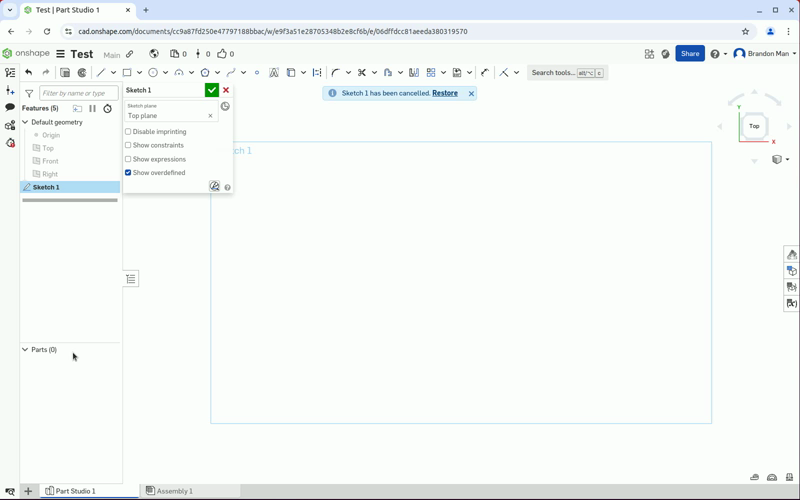
key(y)
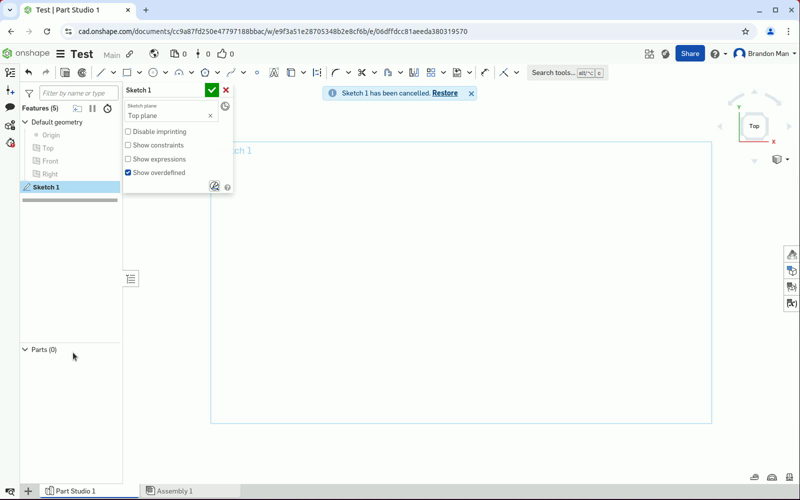
key(c)
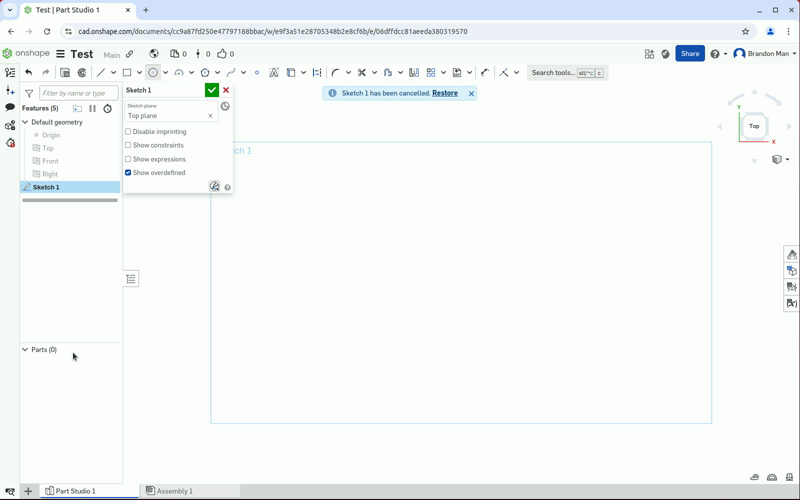
key_down(shift)
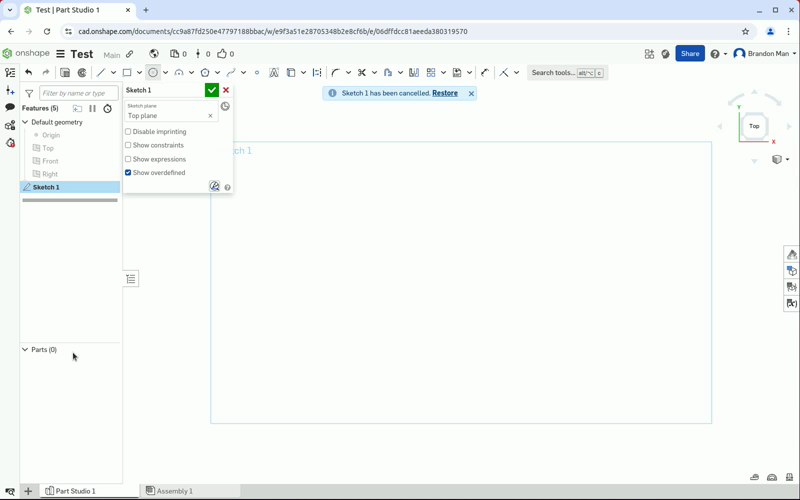
mouse_move(461, 282)
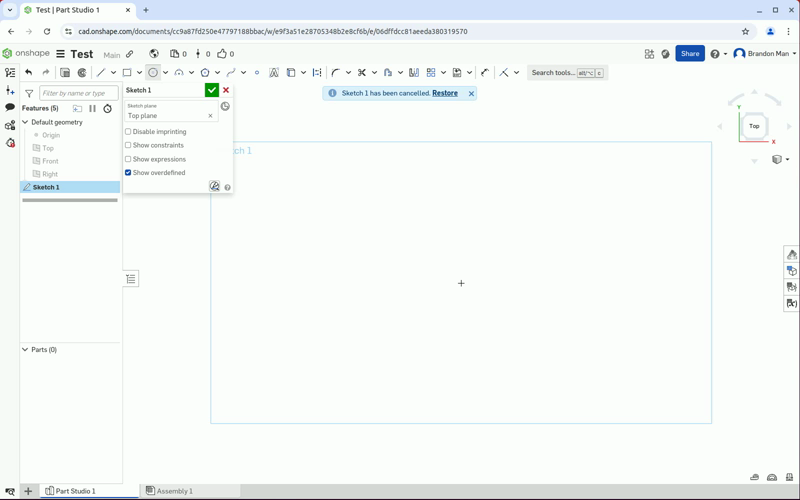
click(461, 282)
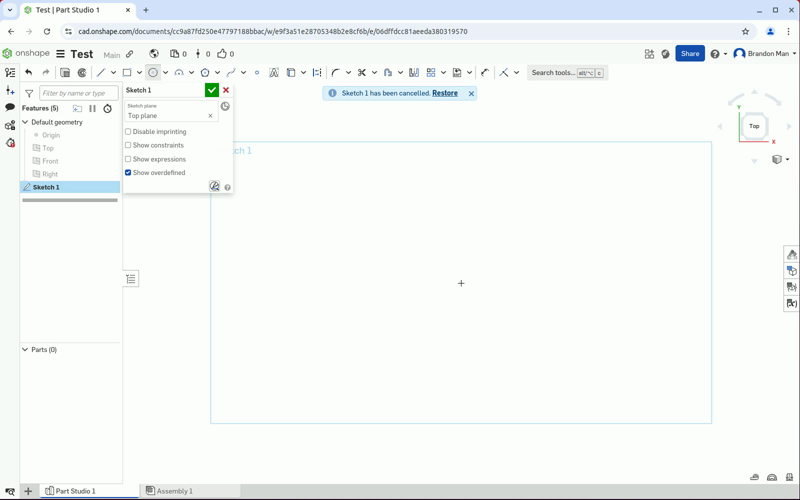
key_up(shift)
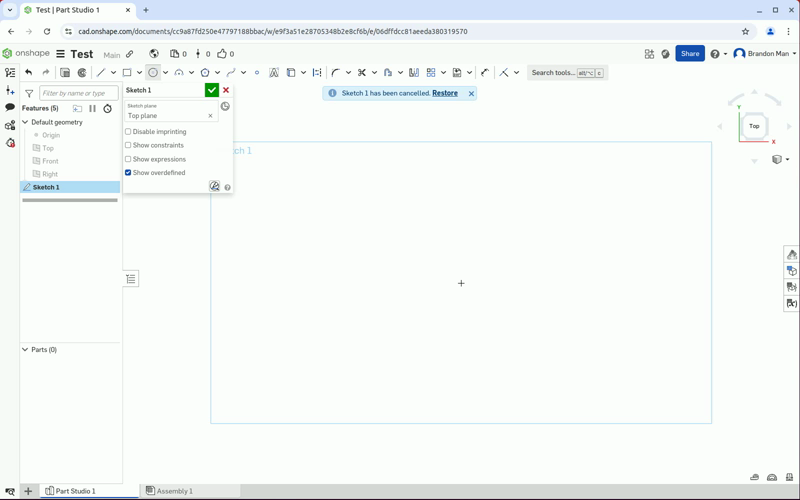
mouse_move(574, 282)
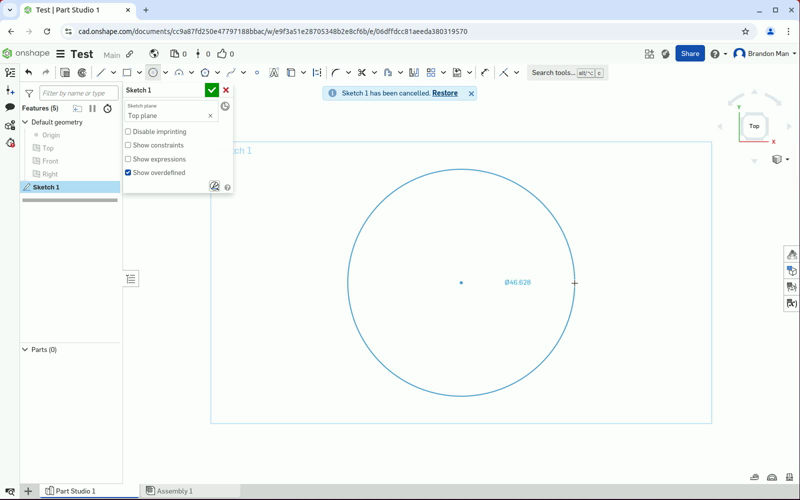
click(574, 282)
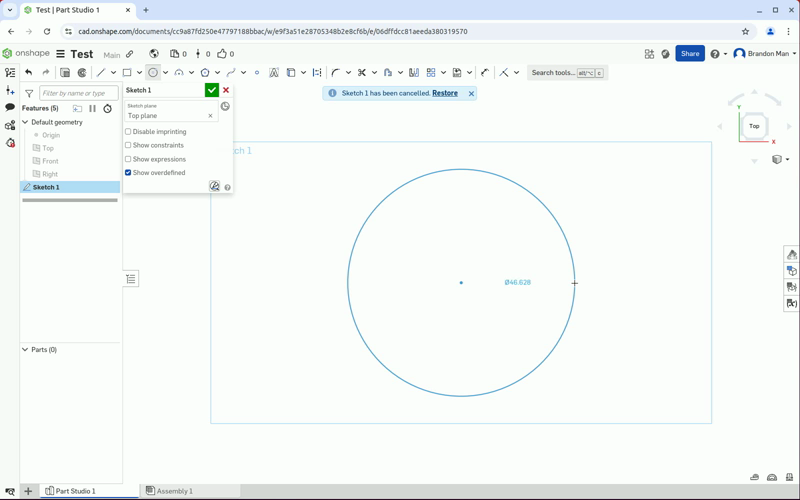
key(esc)
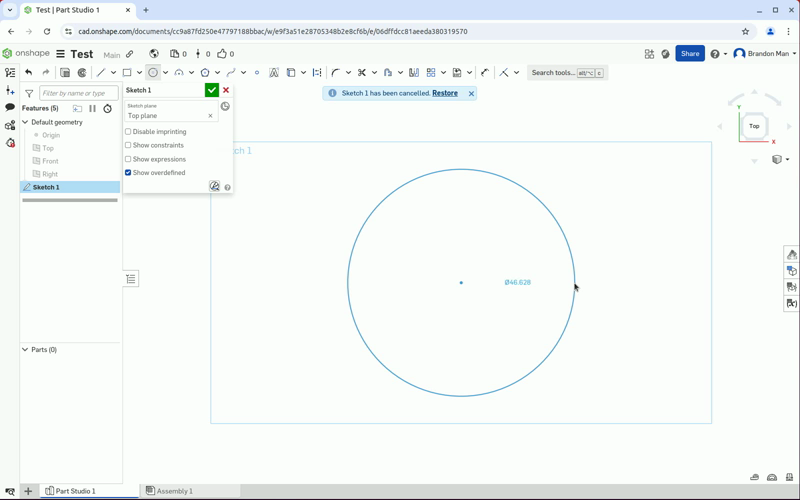
key(c)
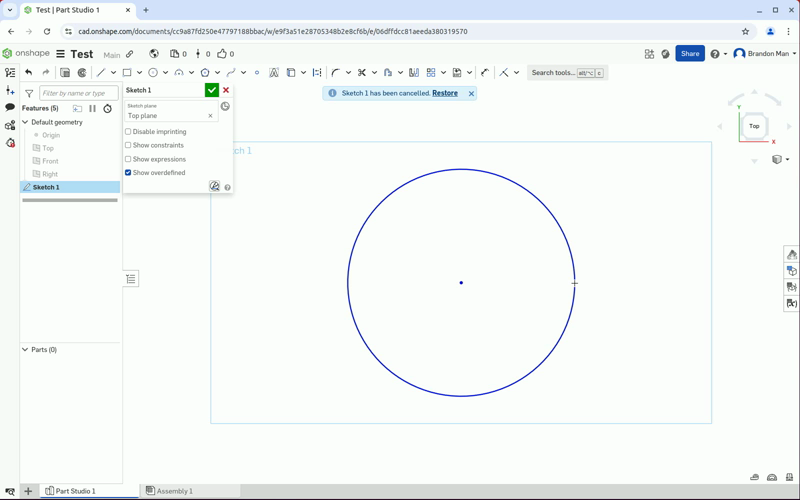
key_down(shift)
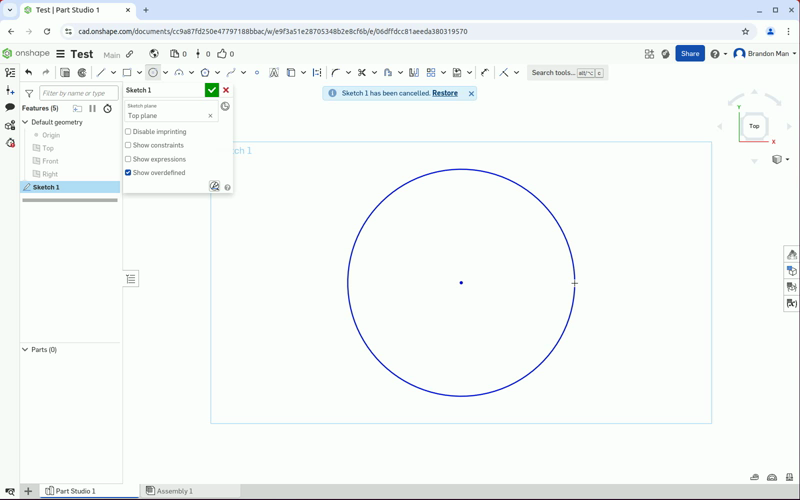
mouse_move(461, 282)
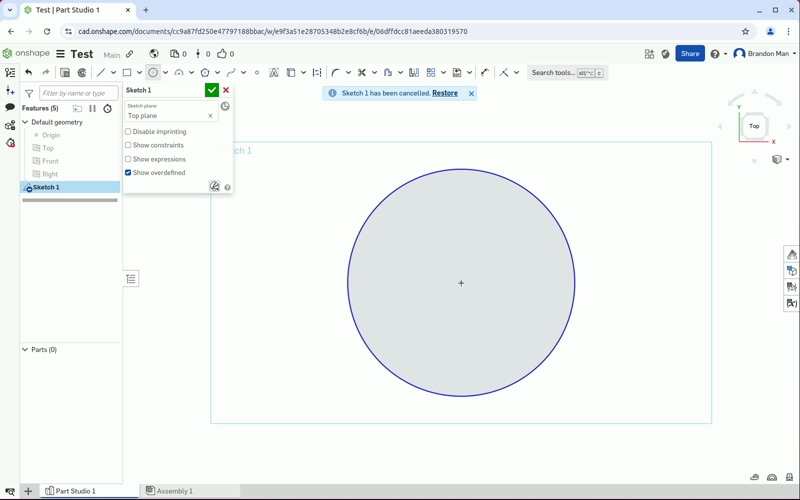
click(461, 282)
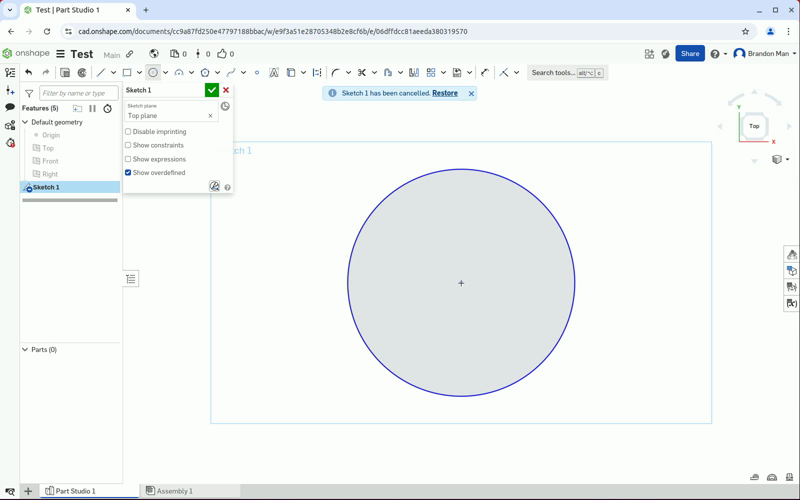
key_up(shift)
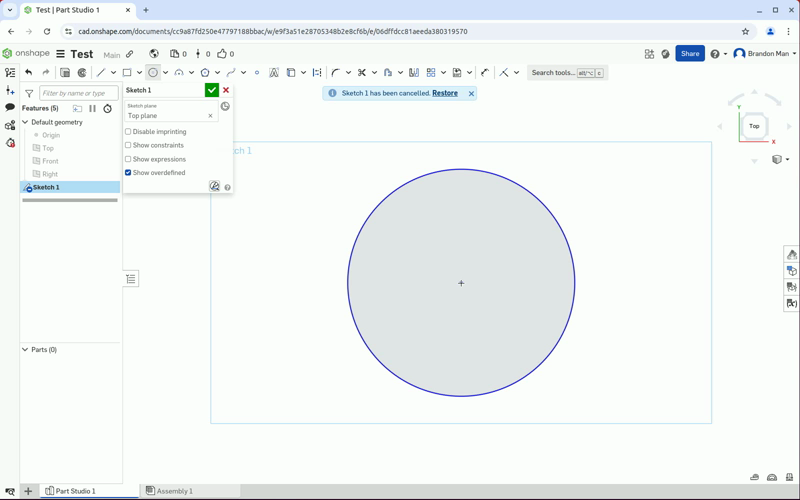
mouse_move(562, 282)
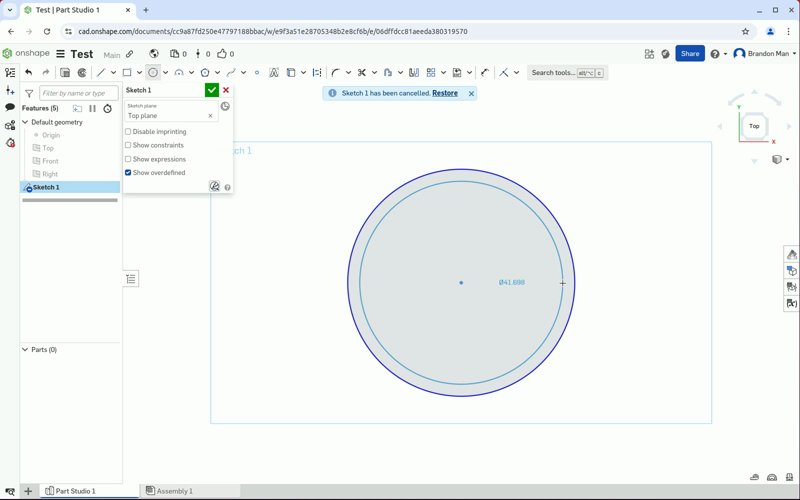
click(562, 282)
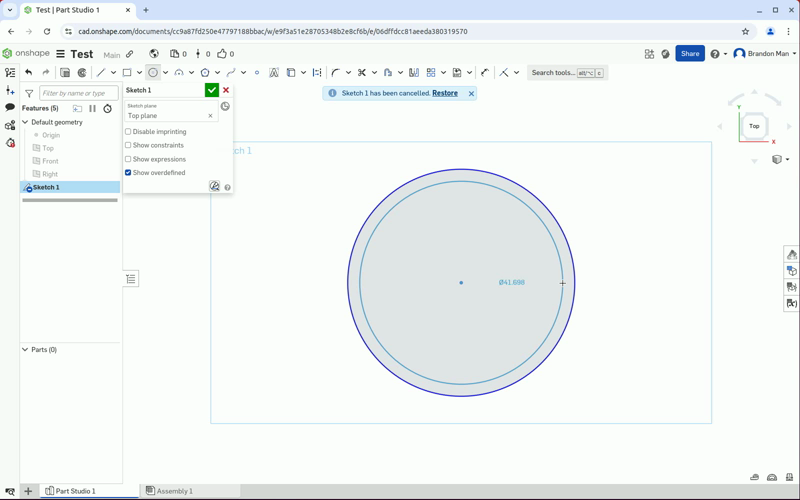
key(esc)
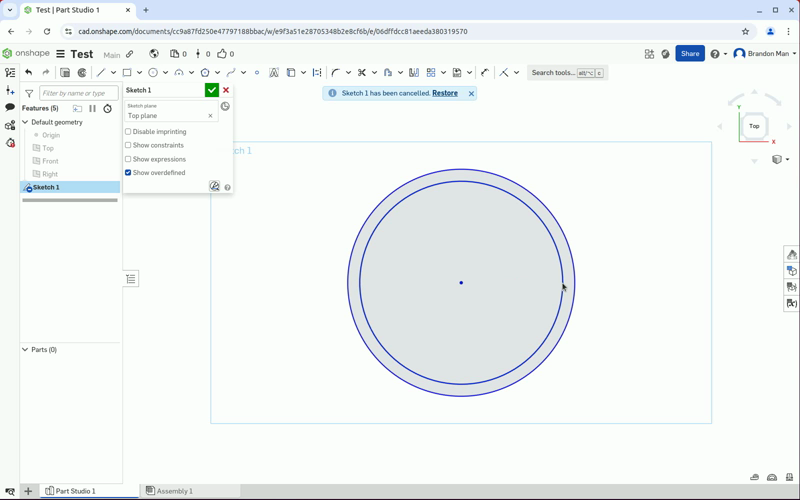
mouse_move(386, 360)
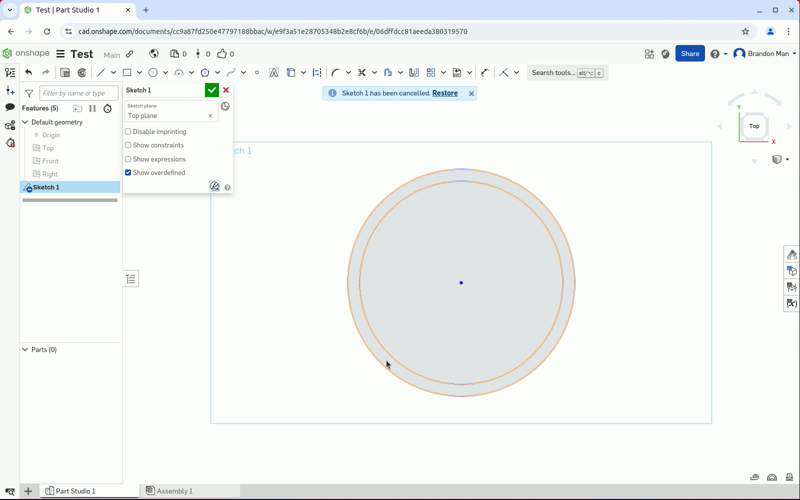
click(386, 360)
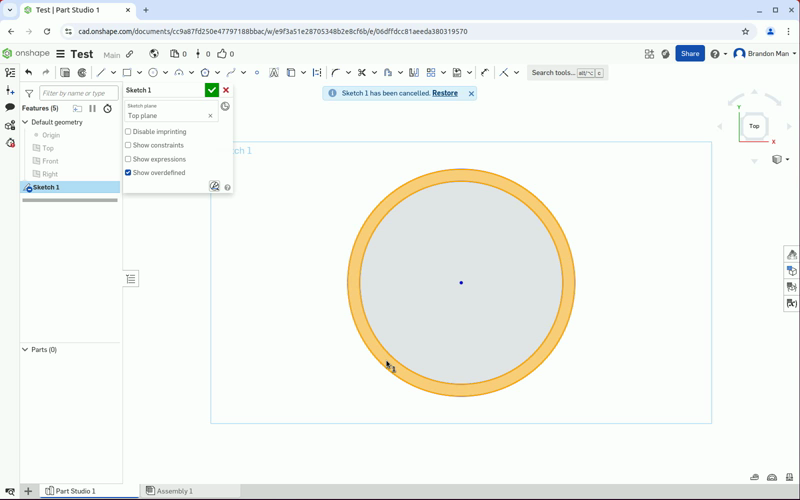
mouse_move(73, 352)
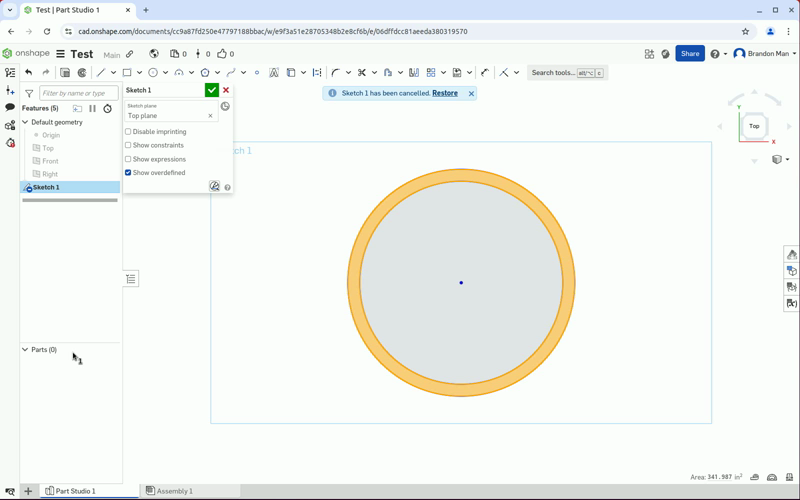
key(shift+y)
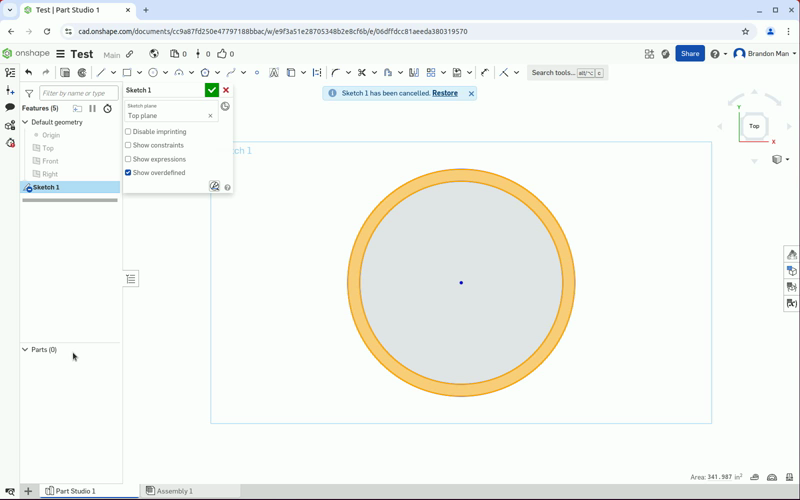
key(shift+e)
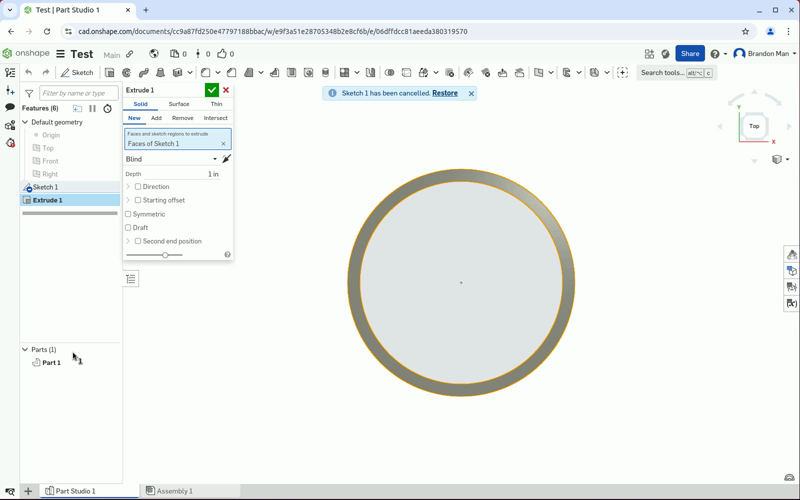
mouse_move(143, 106)
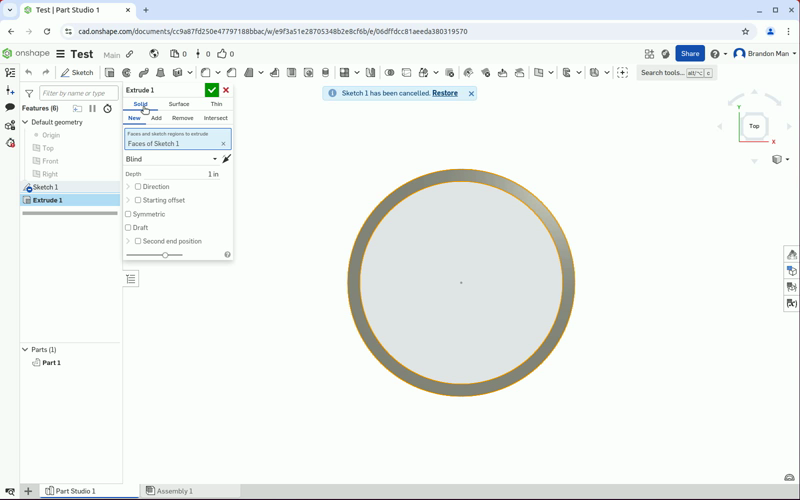
click(143, 106)
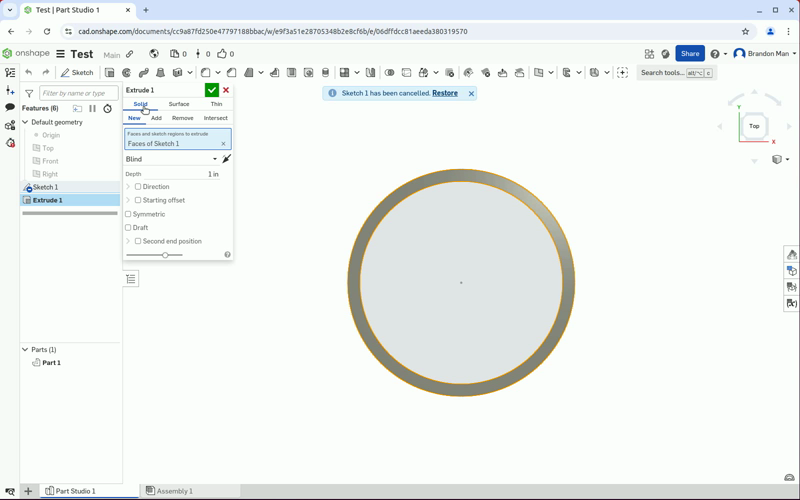
mouse_move(137, 120)
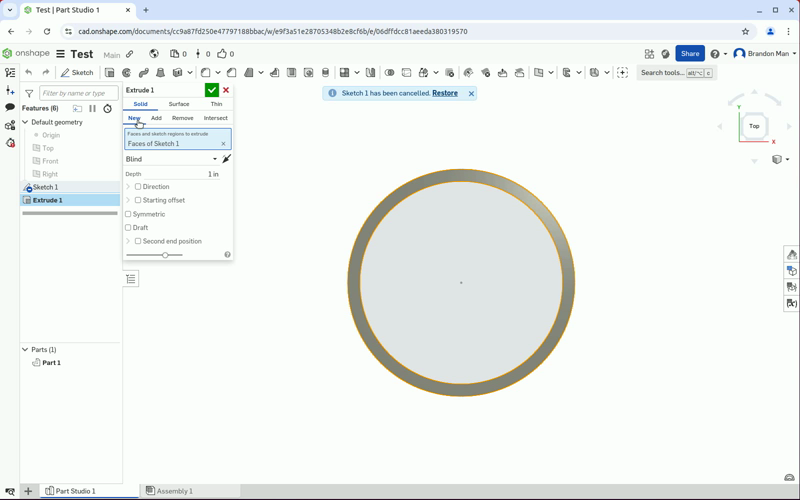
click(137, 120)
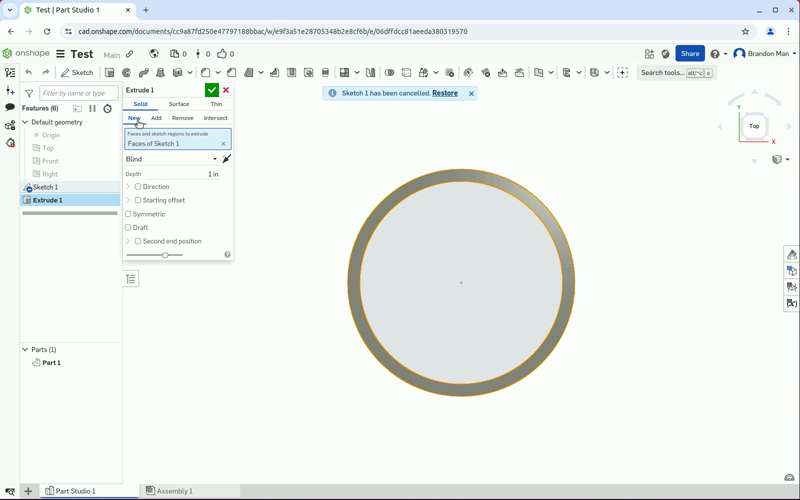
key(tab, 4)
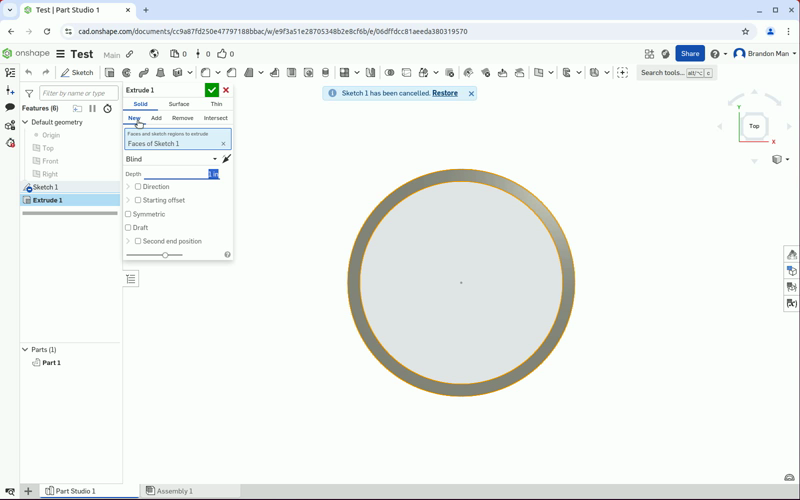
text(13.239)
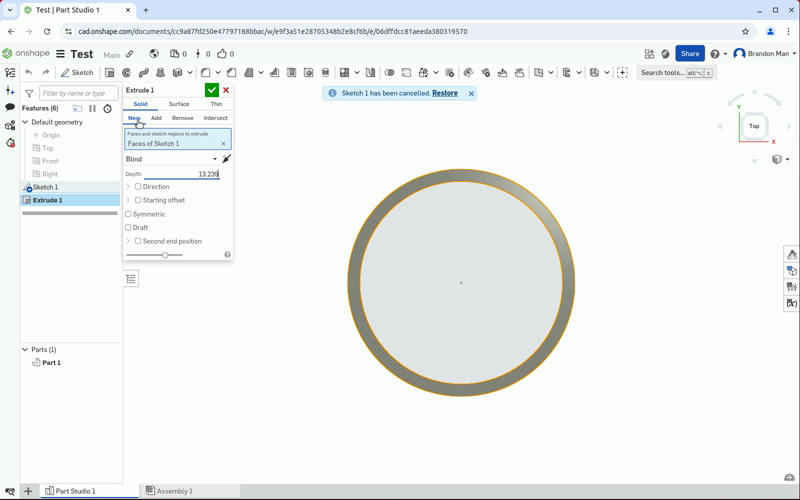
key(enter)
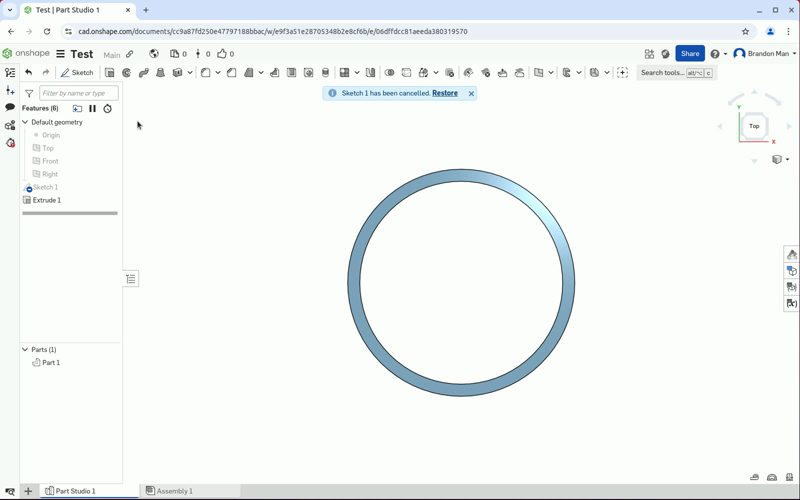
key(shift+h)
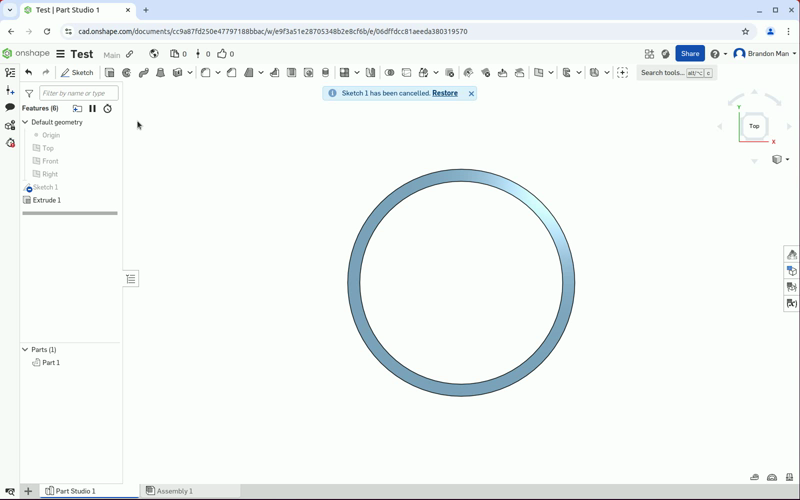
key(shift+h)
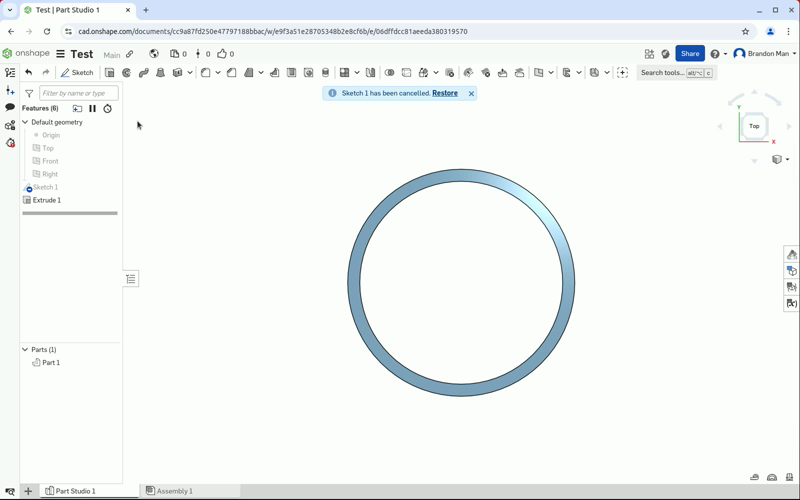
mouse_move(73, 189)
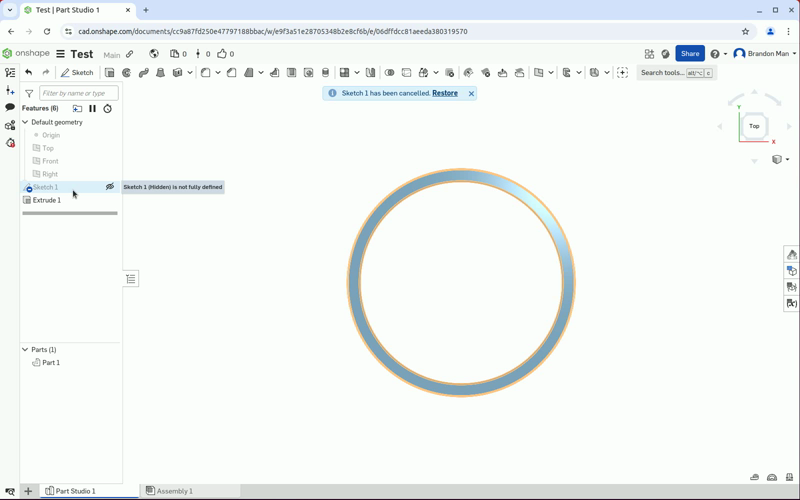
click(73, 189)
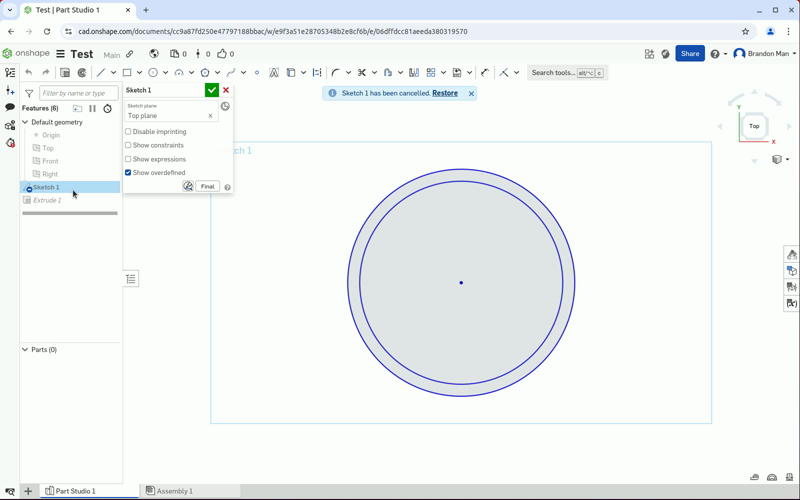
mouse_move(229, 92)
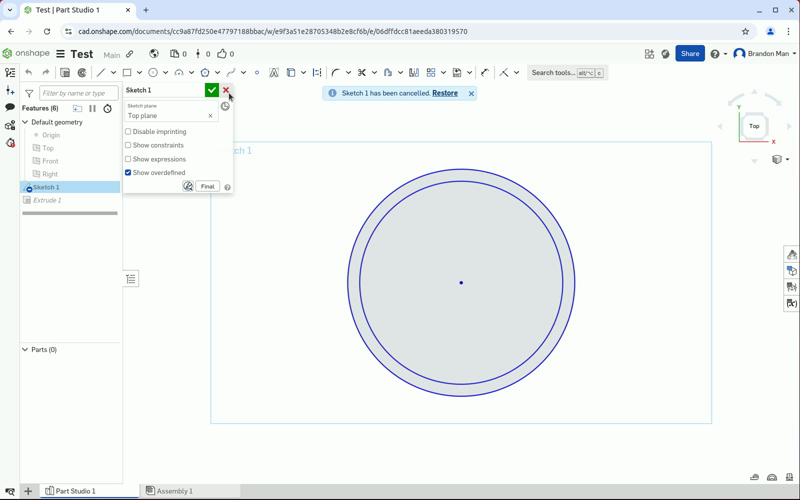
click(229, 92)
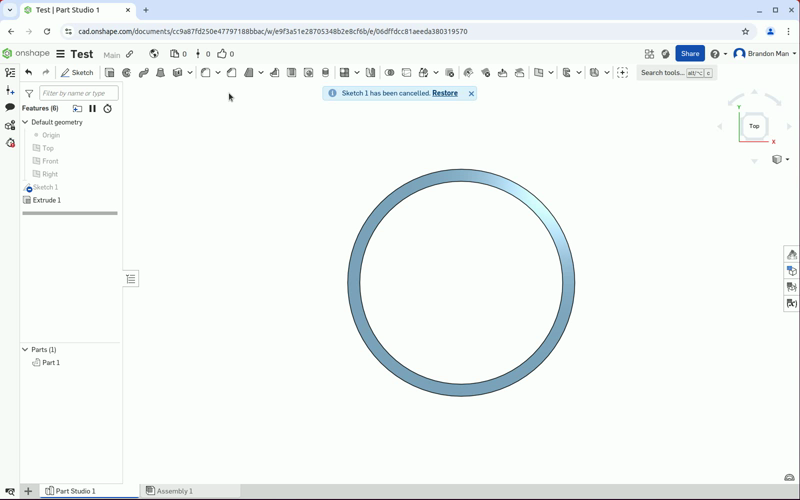
mouse_move(73, 352)
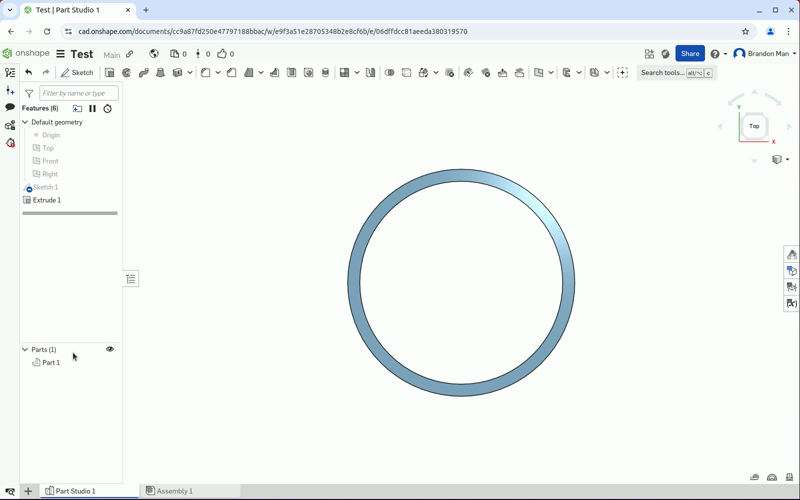
key(y)
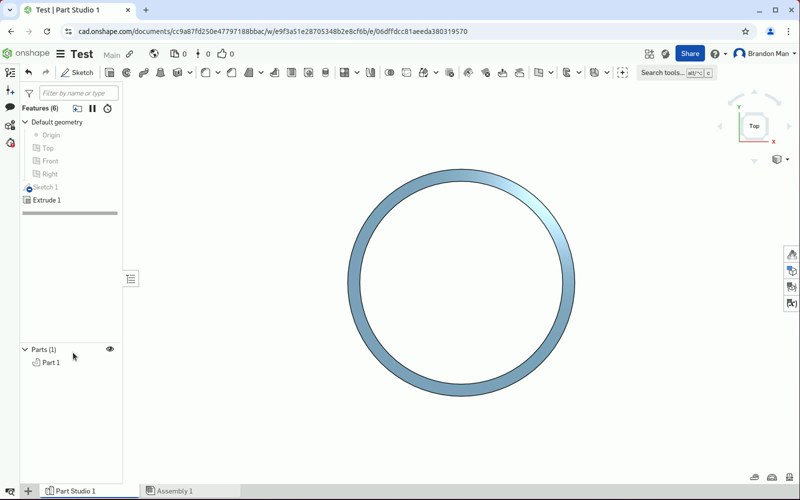
key(shift+p)
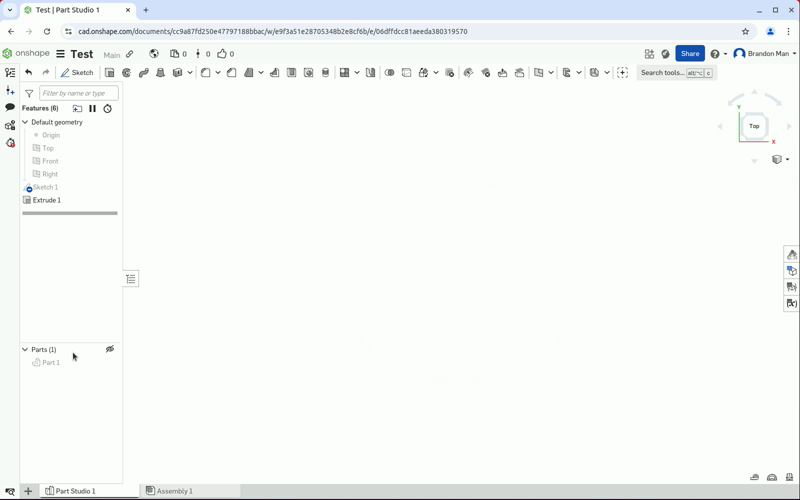
key(space)
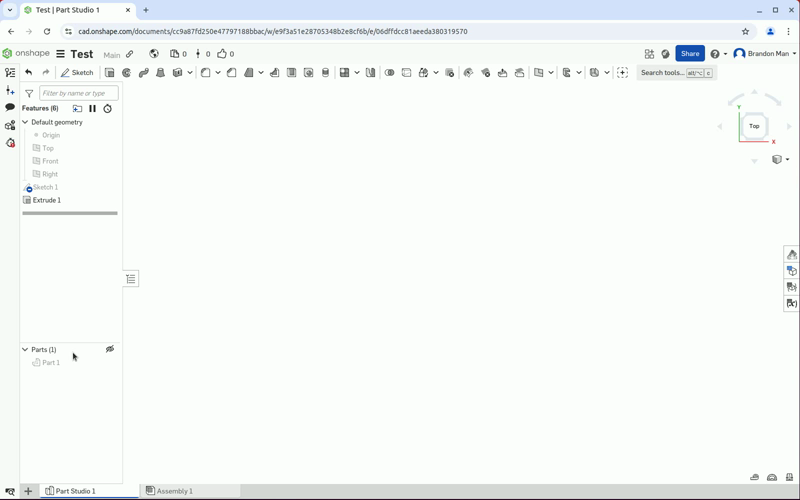
key_down(shift)
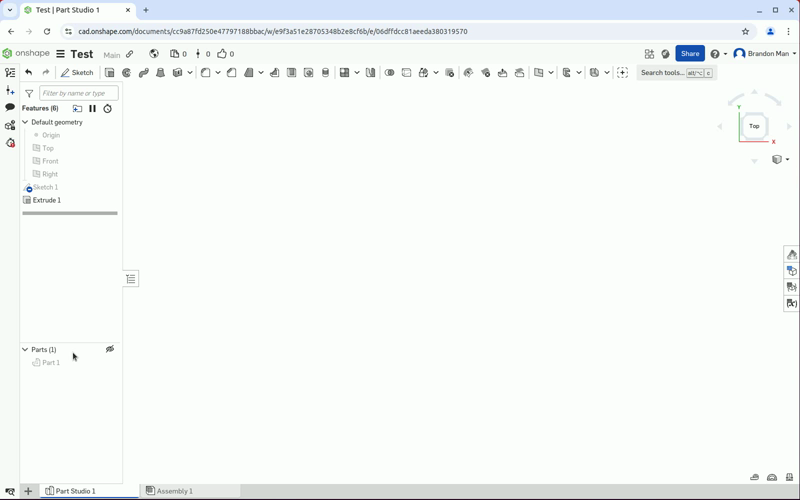
key(up)
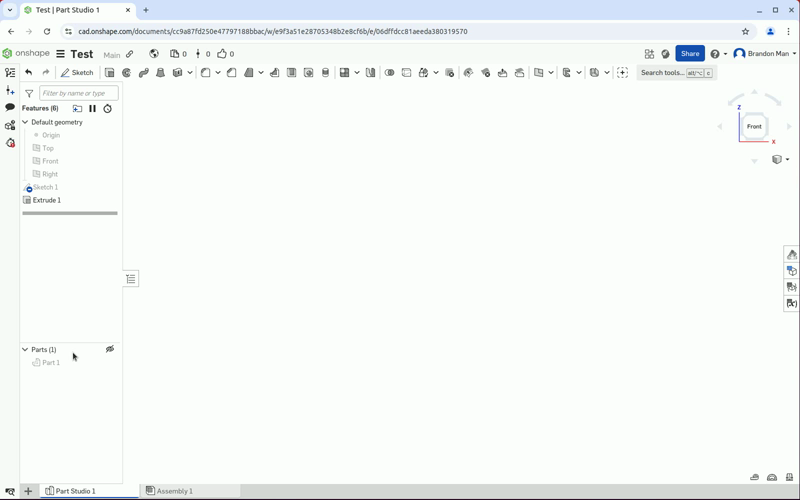
key_up(shift)
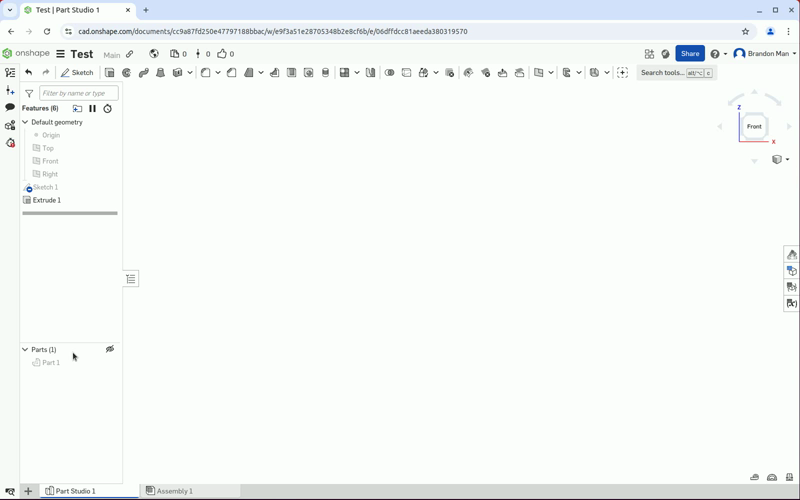
key(space)
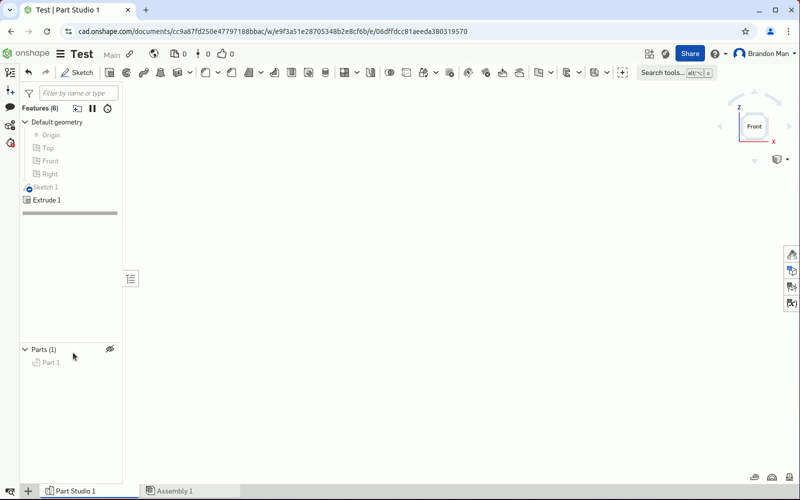
key_down(shift)
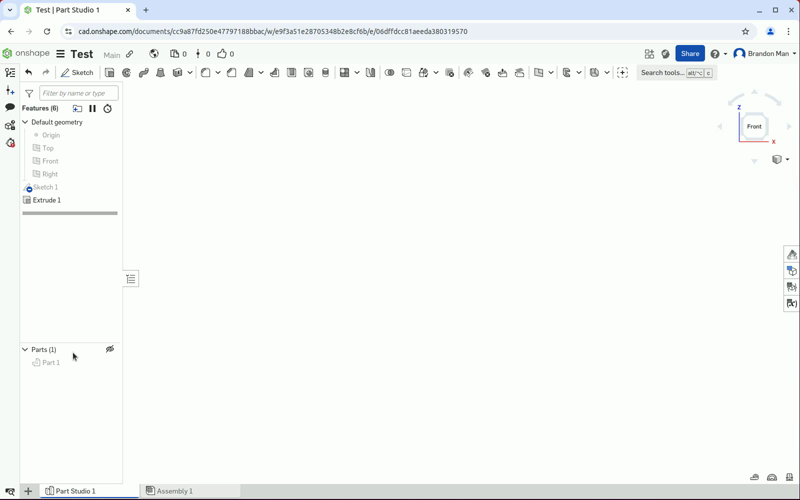
key(left)
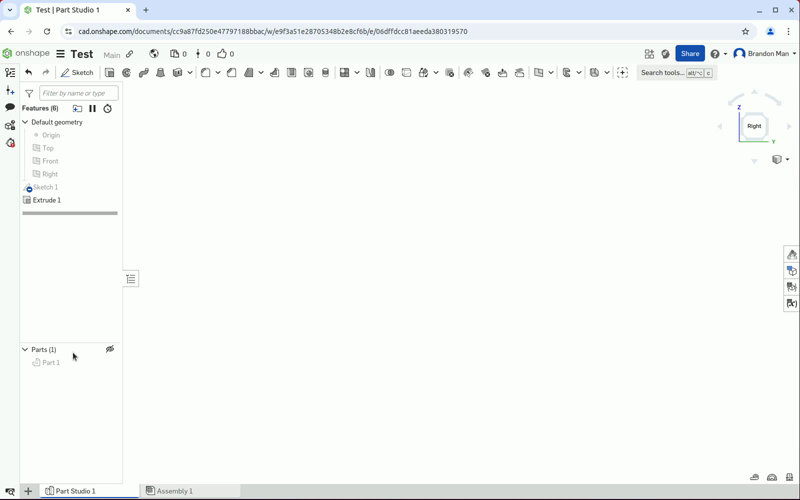
key_up(shift)
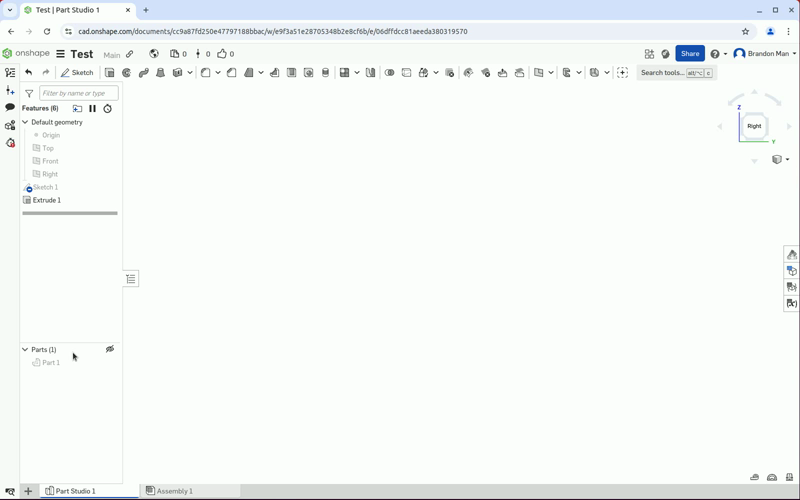
mouse_move(73, 352)
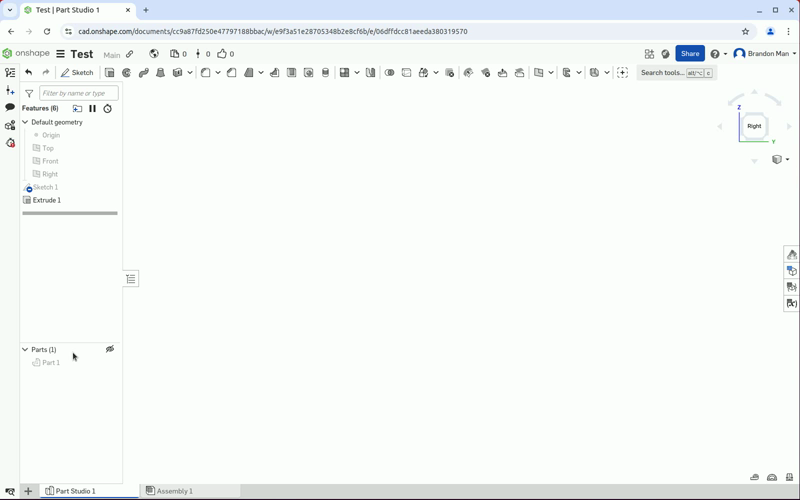
key(shift+y)
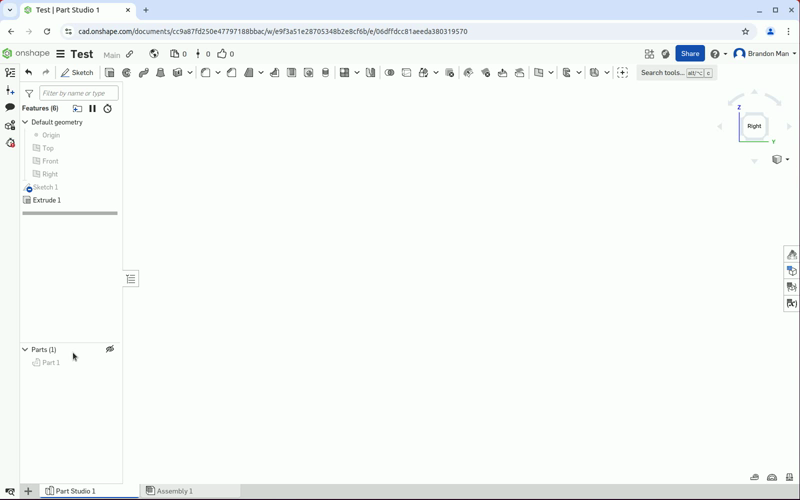
key(shift+s)
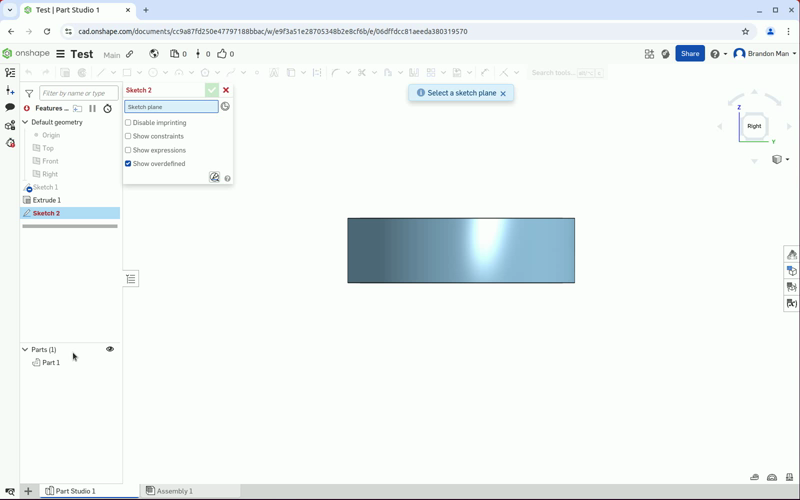
mouse_move(73, 176)
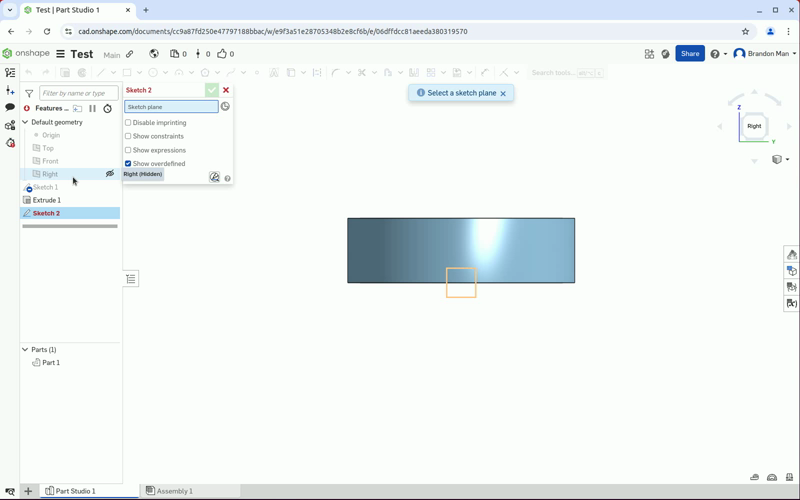
click(73, 176)
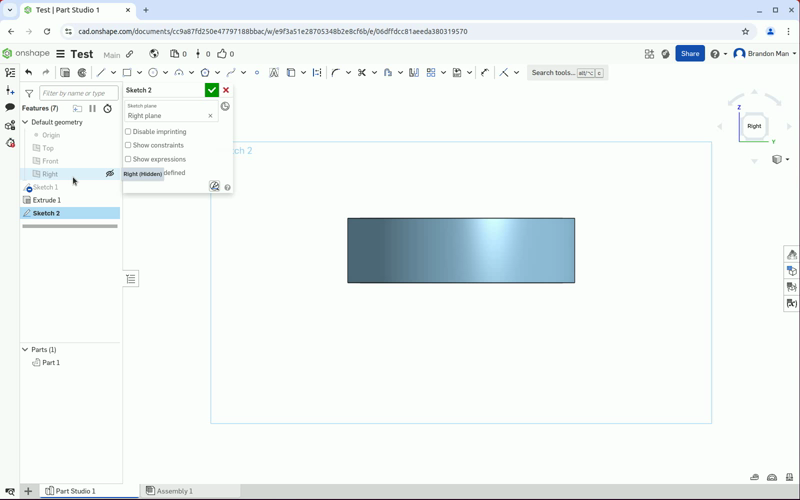
mouse_move(73, 352)
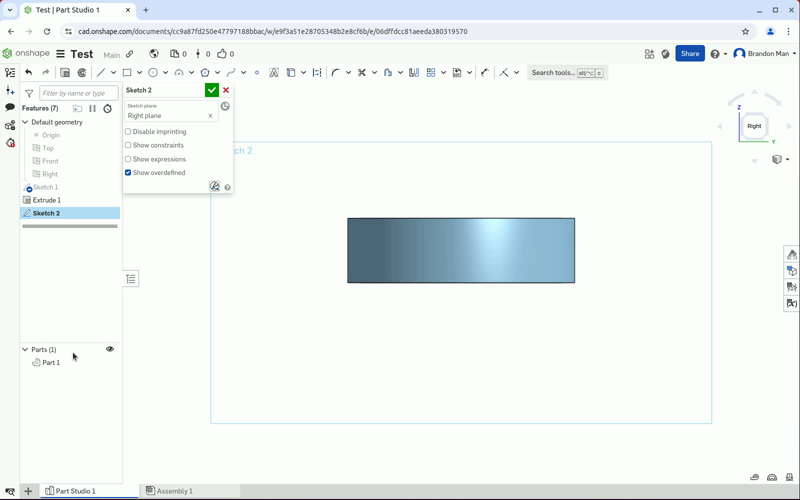
key(y)
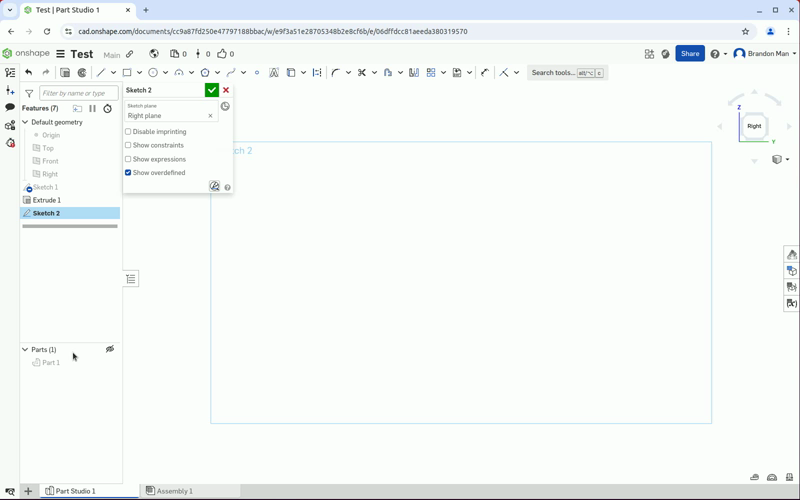
key(l)
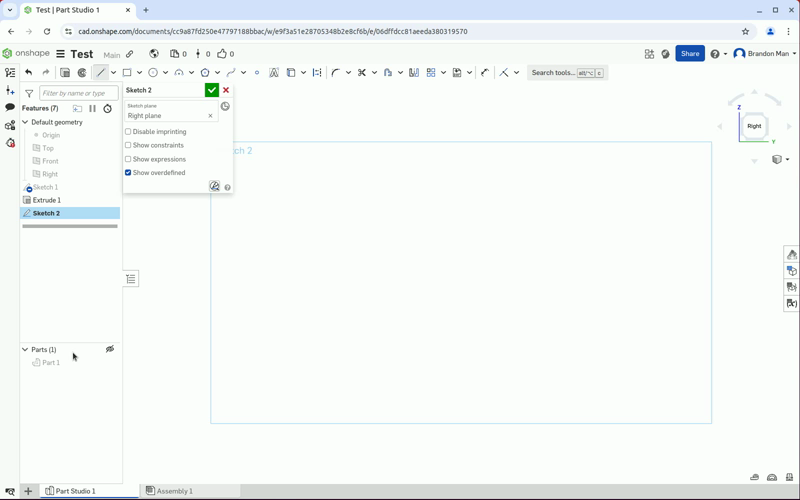
key_down(shift)
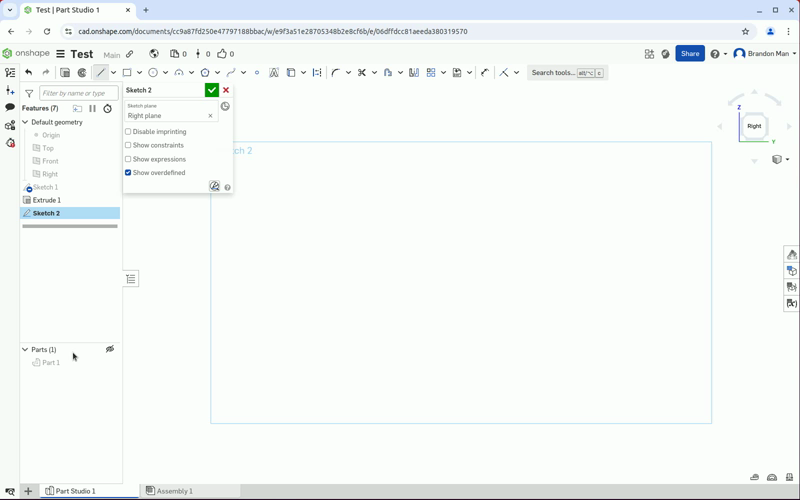
mouse_move(441, 249)
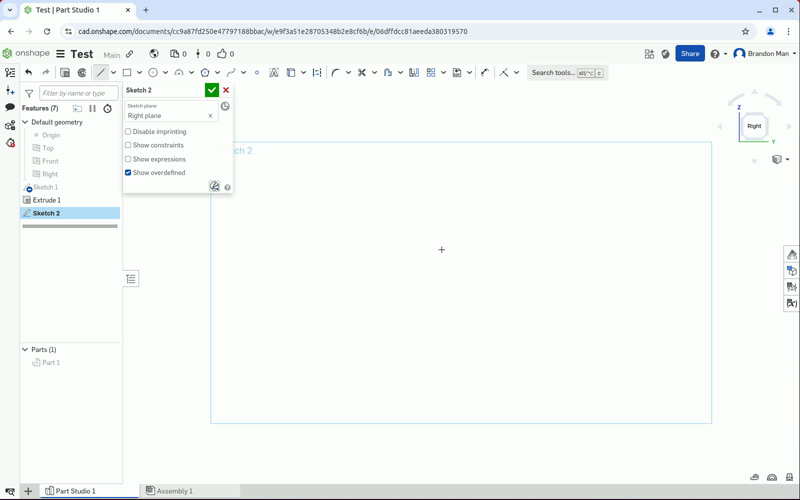
click(441, 249)
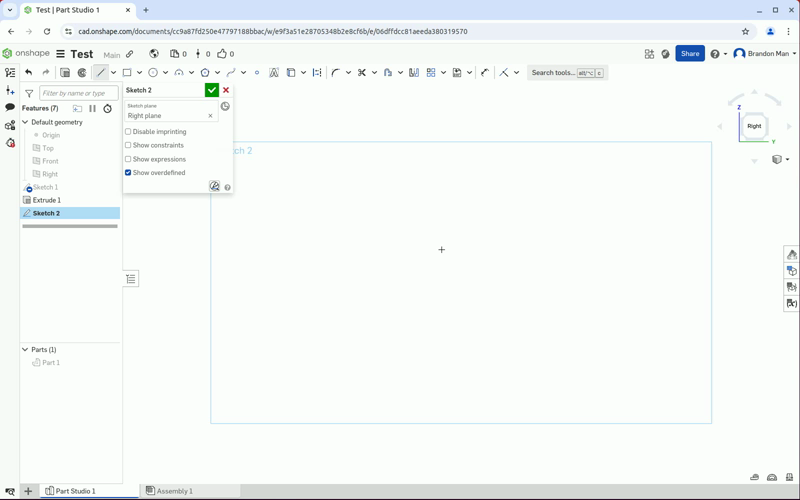
key_up(shift)
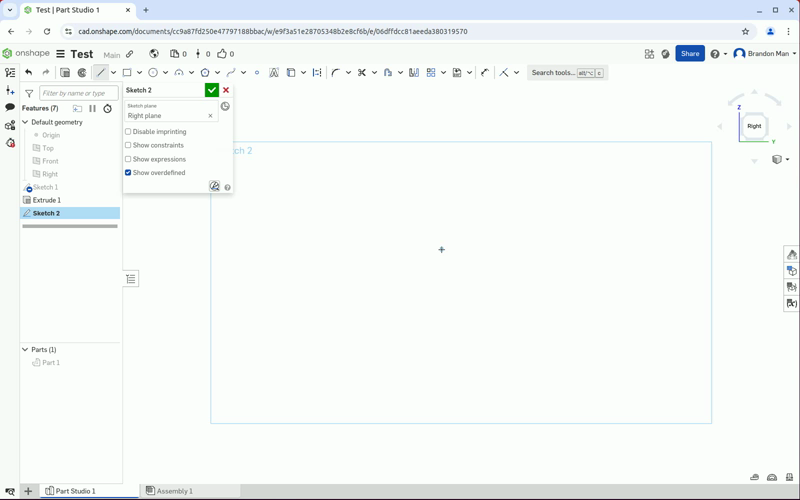
key_down(shift)
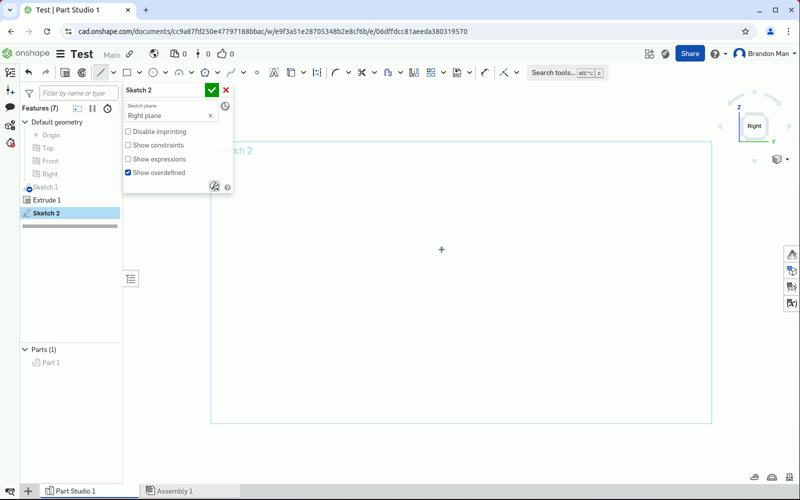
mouse_move(471, 249)
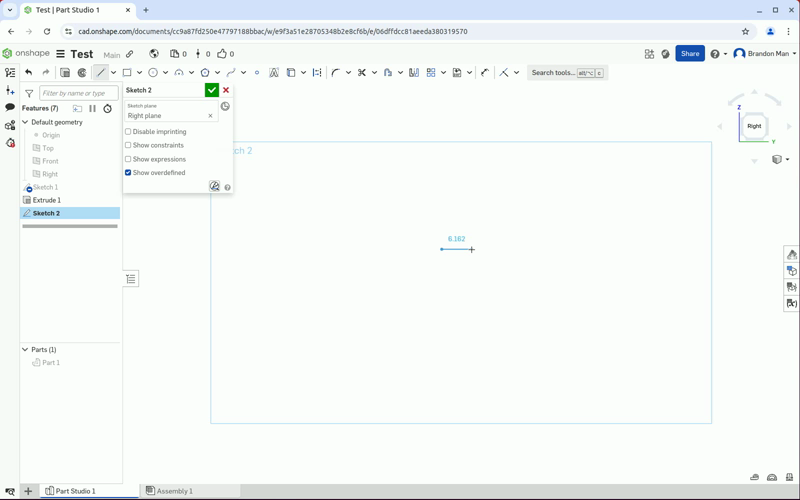
mouse_move(479, 249)
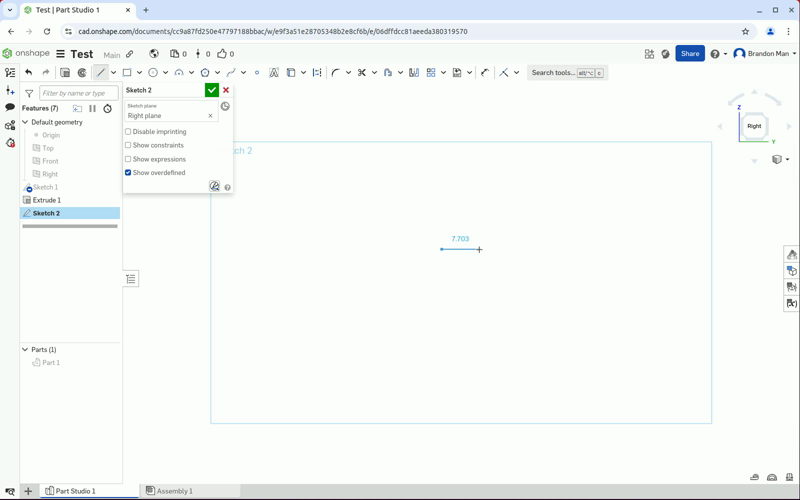
click(479, 249)
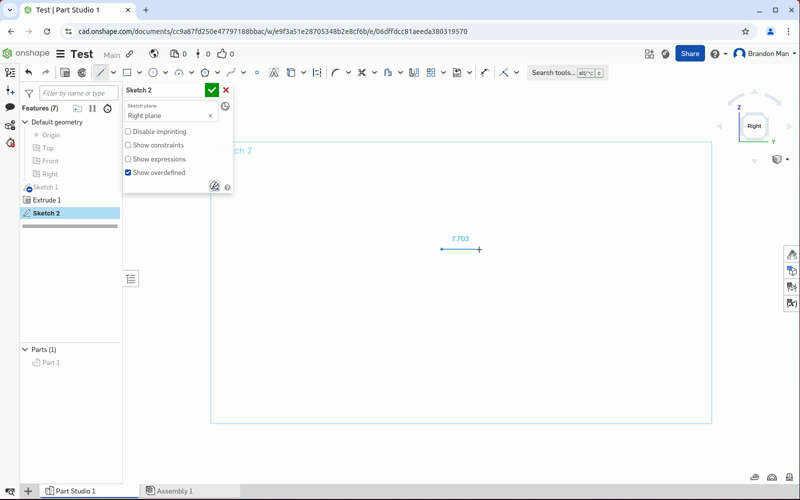
key_up(shift)
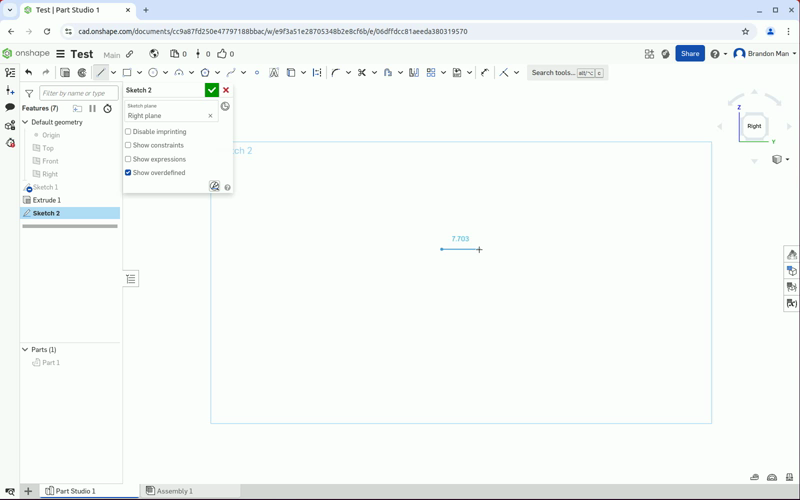
key_down(shift)
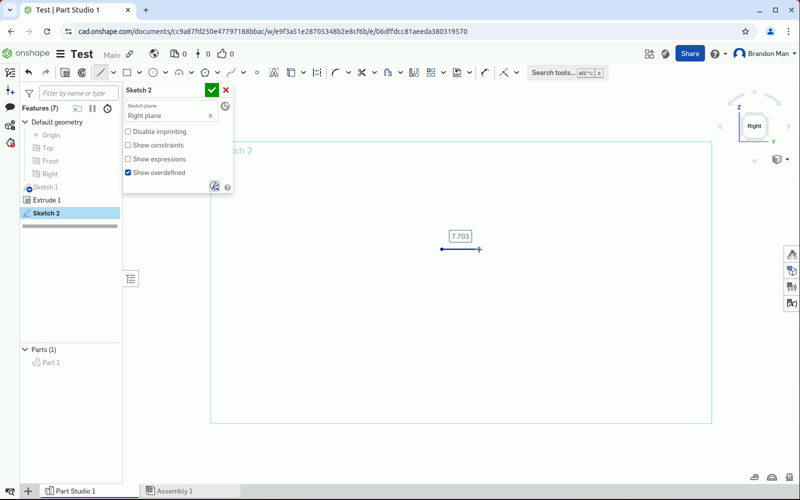
mouse_move(509, 249)
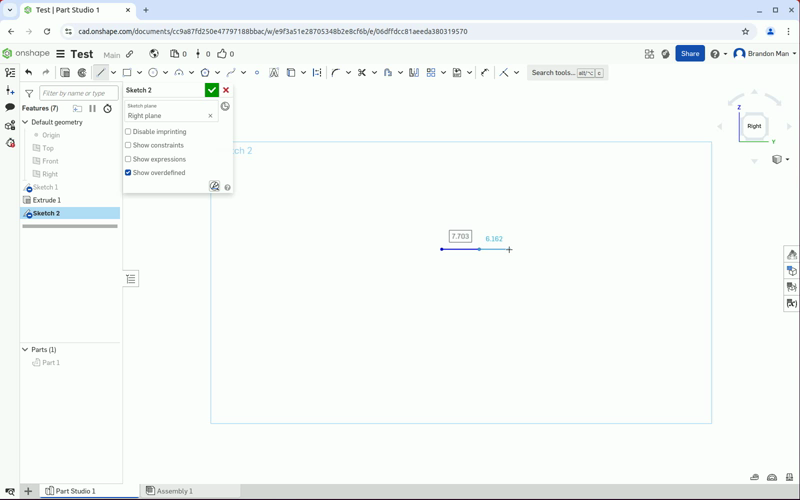
mouse_move(479, 232)
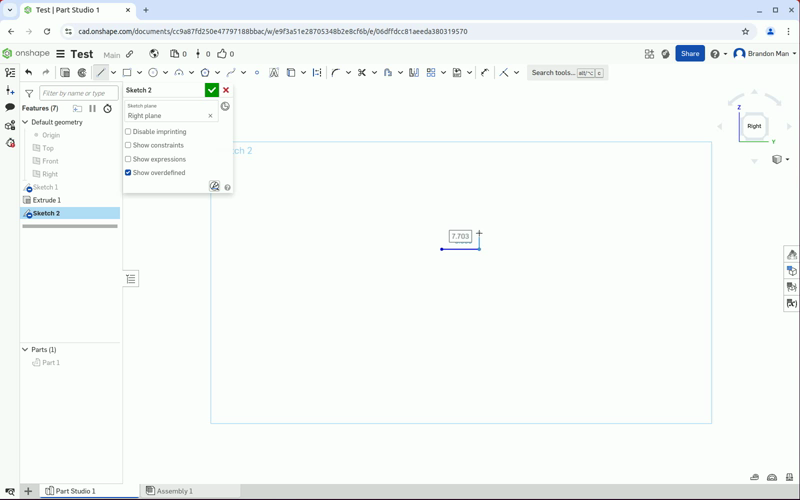
click(479, 232)
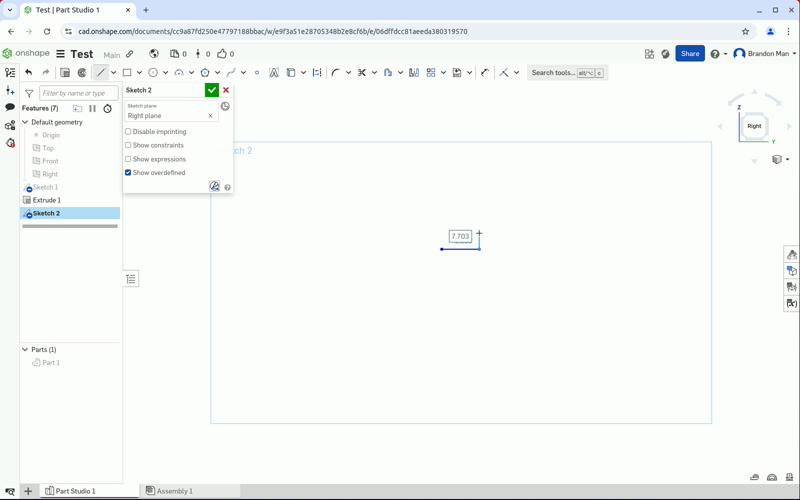
key_up(shift)
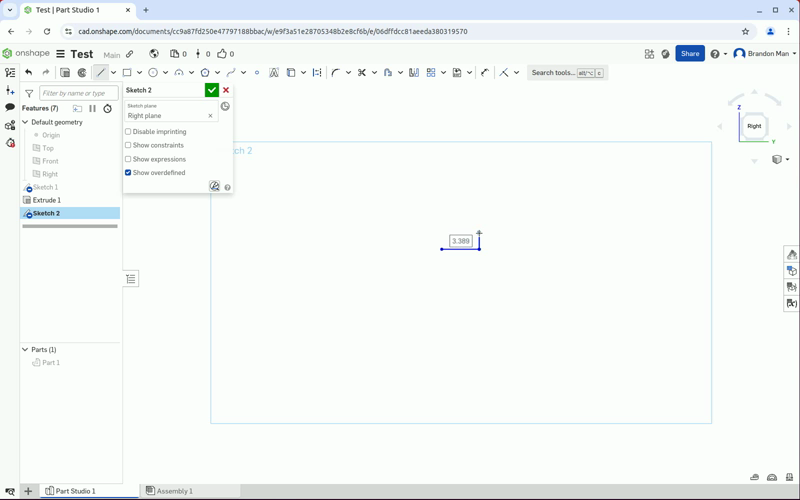
key_down(shift)
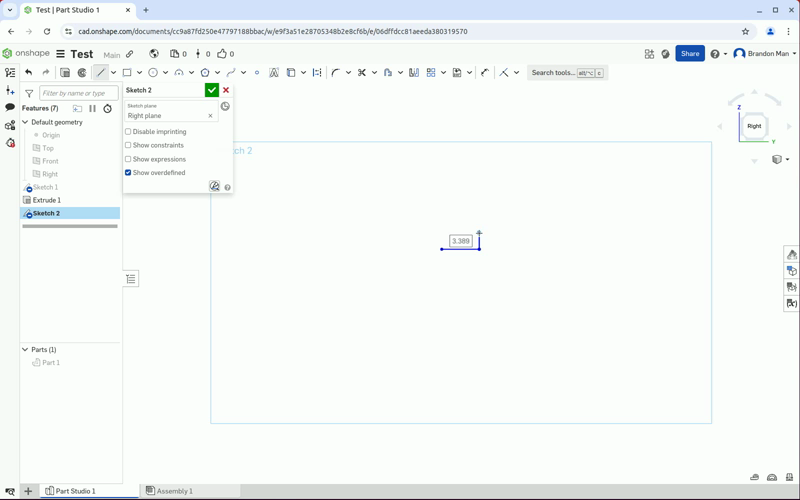
mouse_move(509, 232)
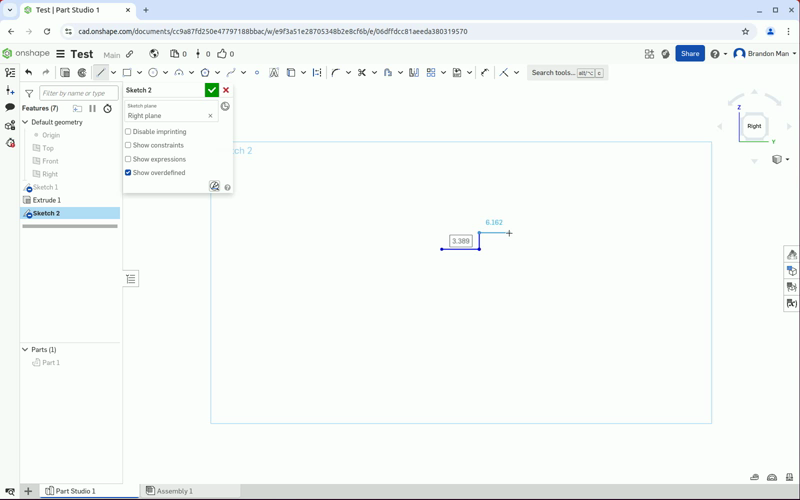
mouse_move(441, 232)
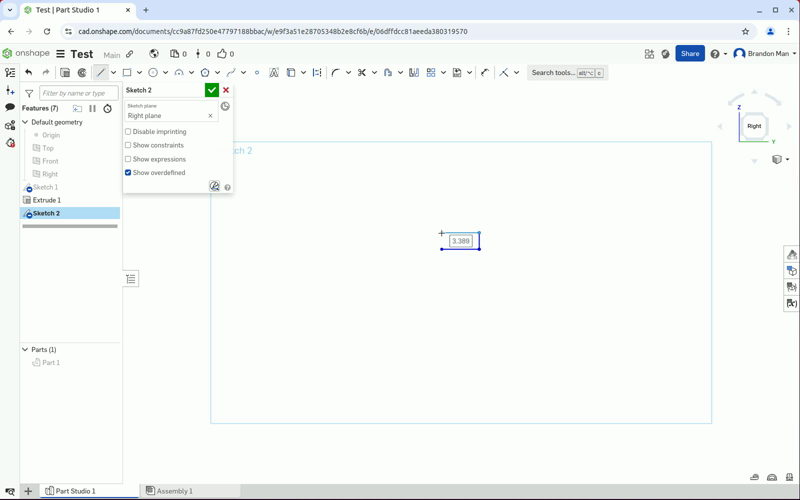
click(441, 232)
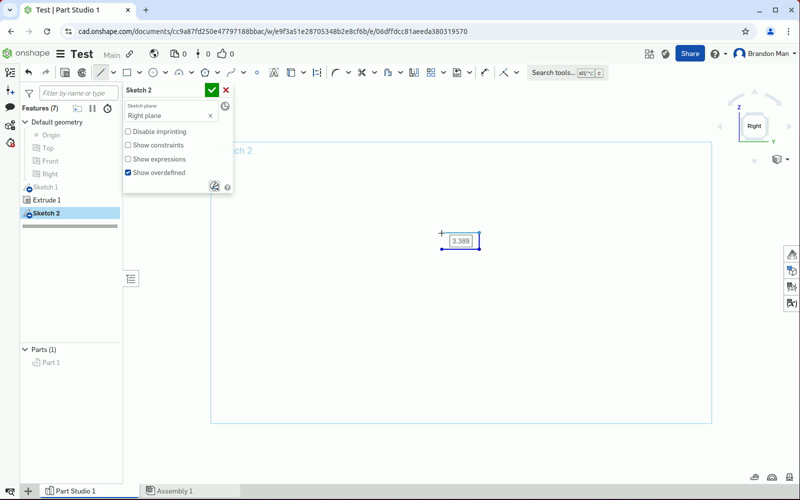
key_up(shift)
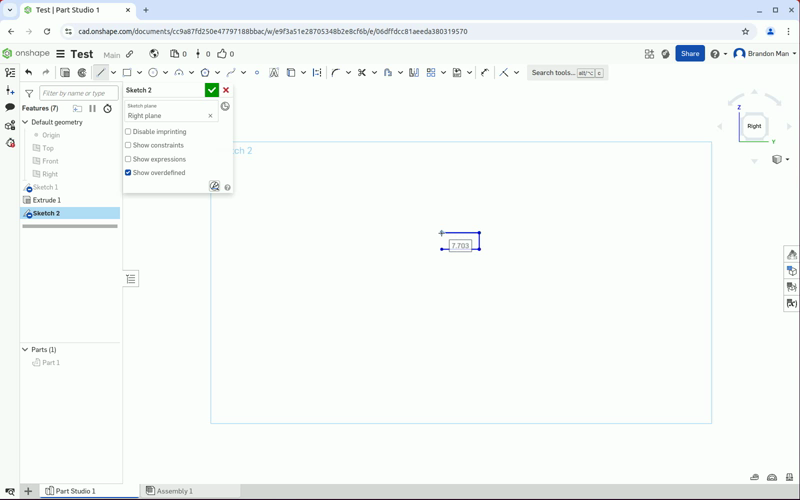
mouse_move(471, 232)
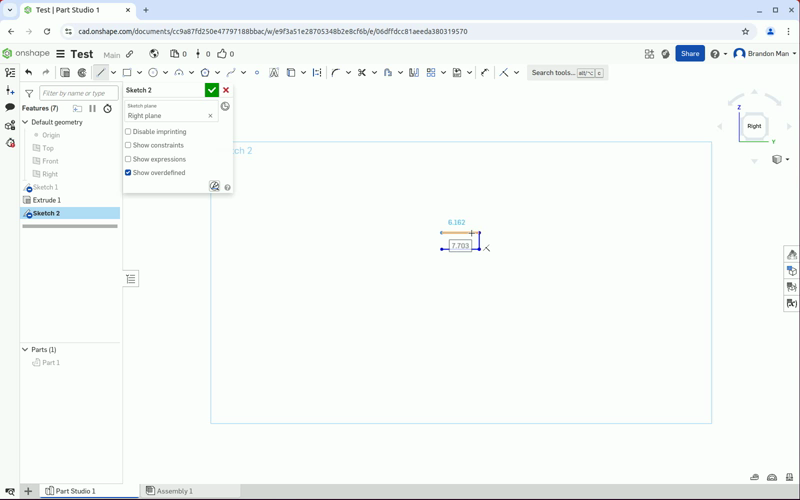
key_down(shift)
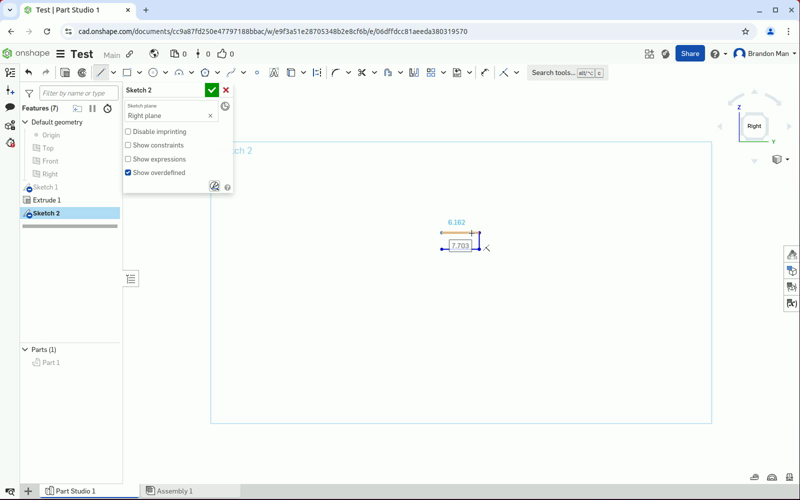
mouse_move(441, 249)
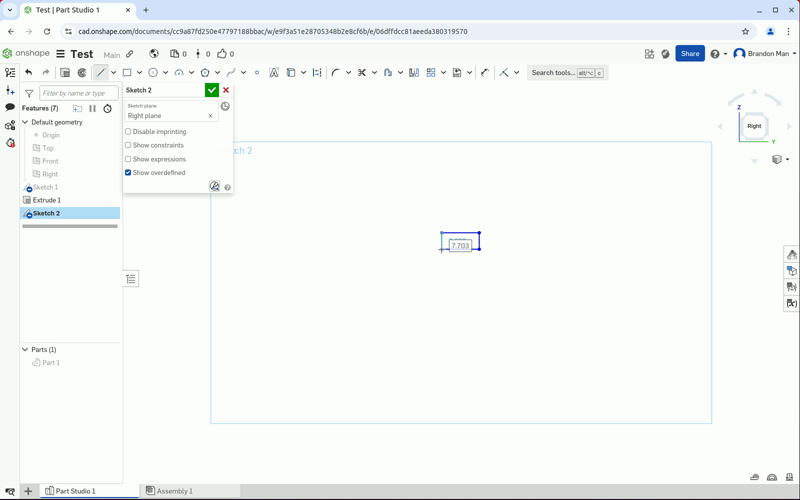
key_up(shift)
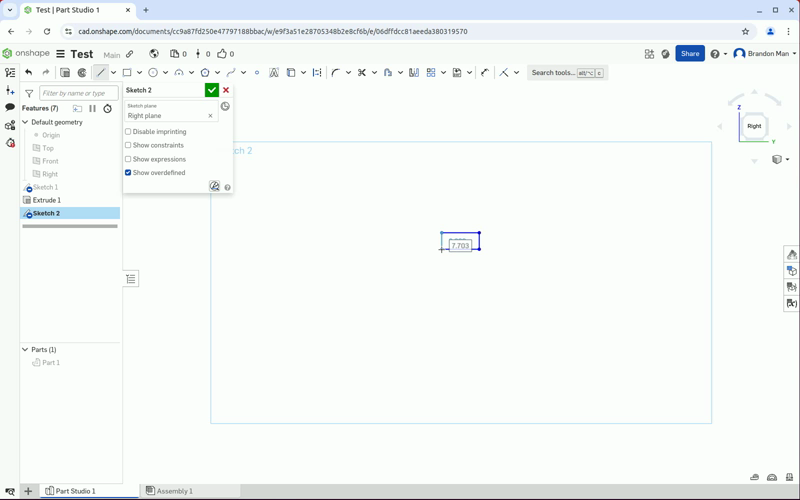
click(441, 249)
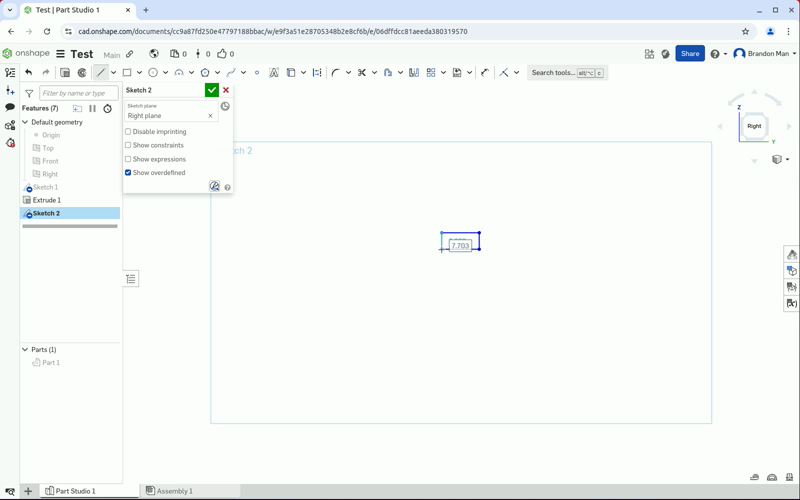
key(esc)
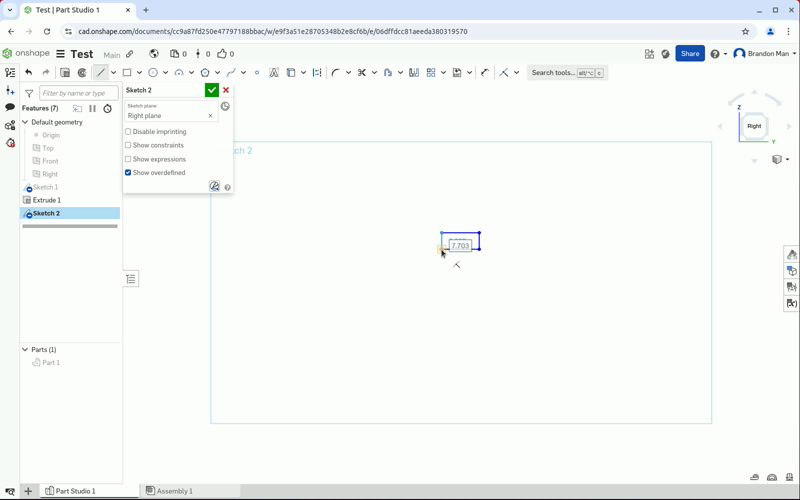
mouse_move(461, 235)
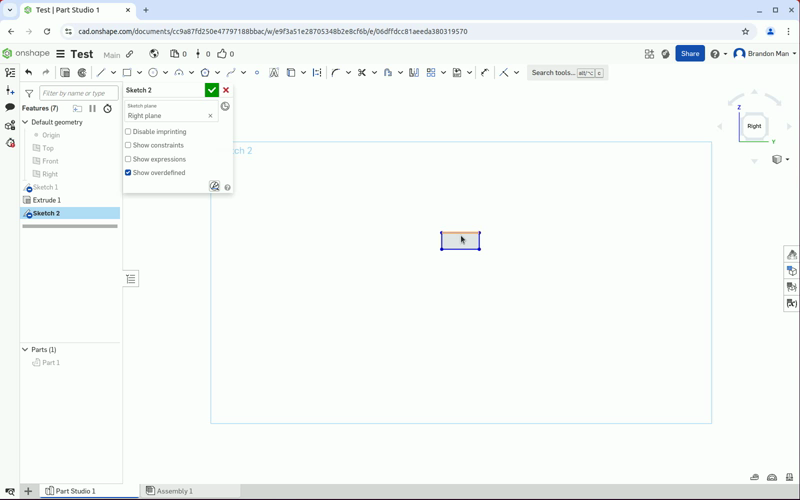
scroll(6)
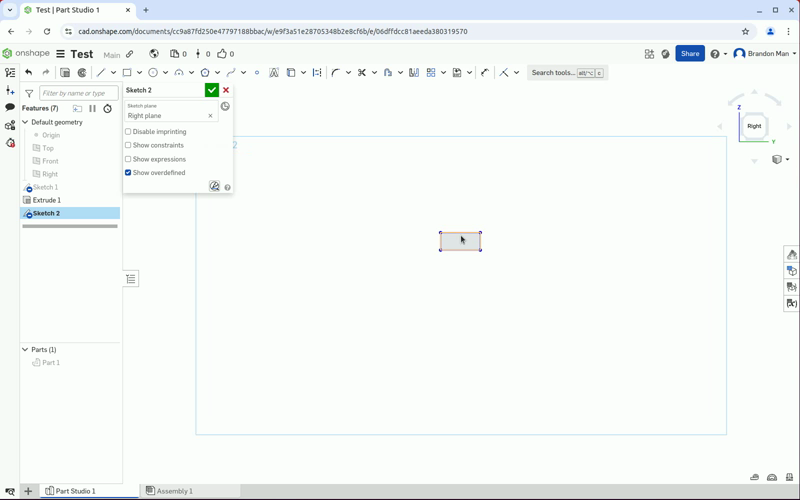
scroll(6)
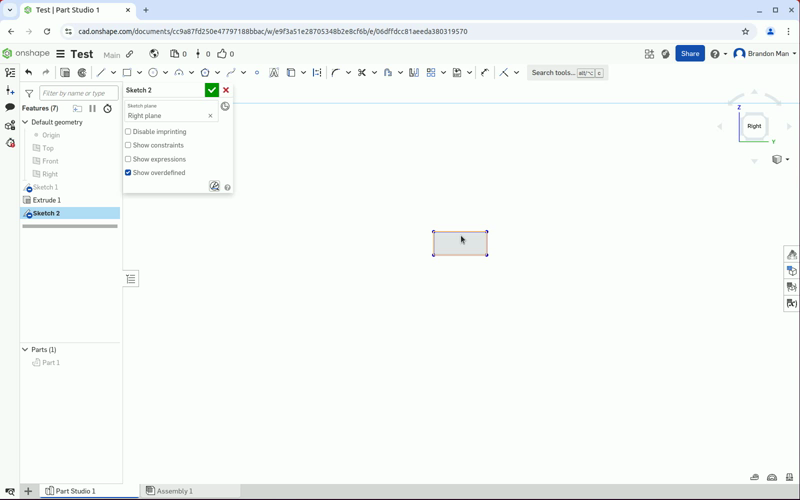
scroll(6)
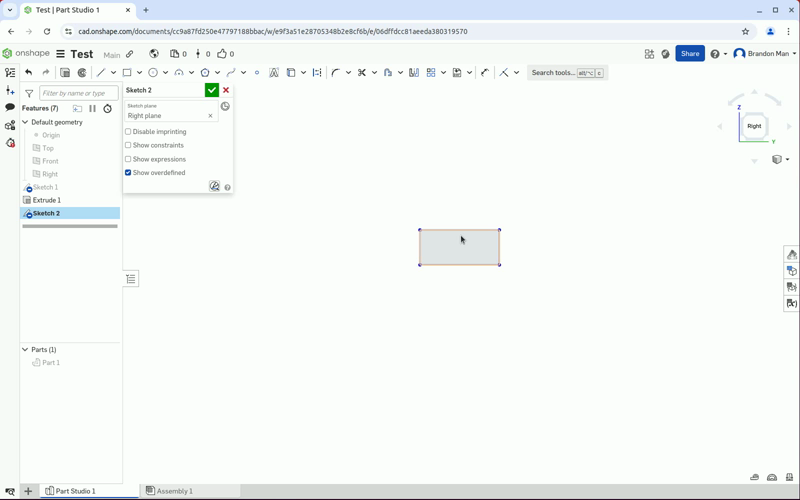
scroll(6)
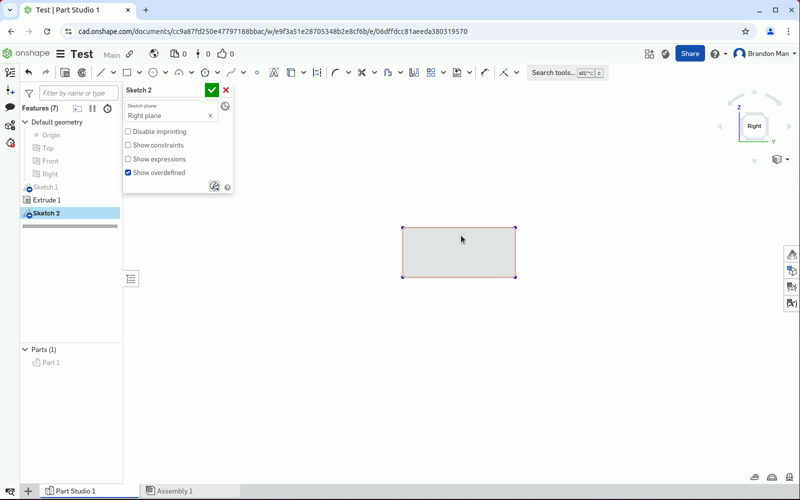
scroll(6)
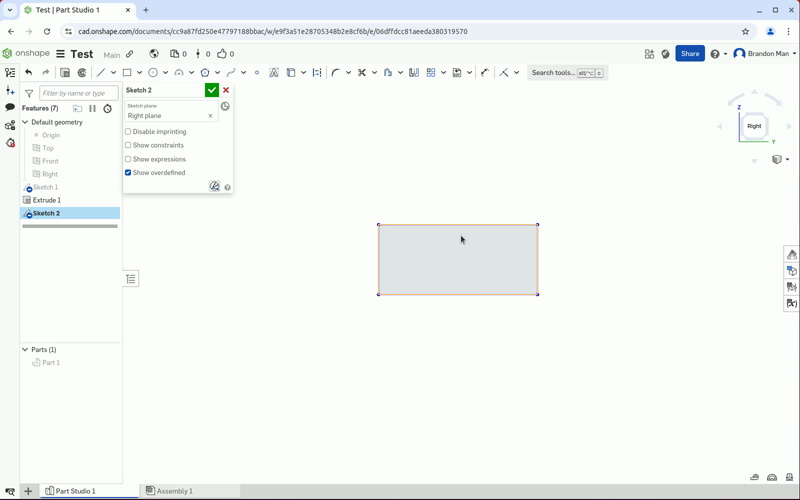
scroll(6)
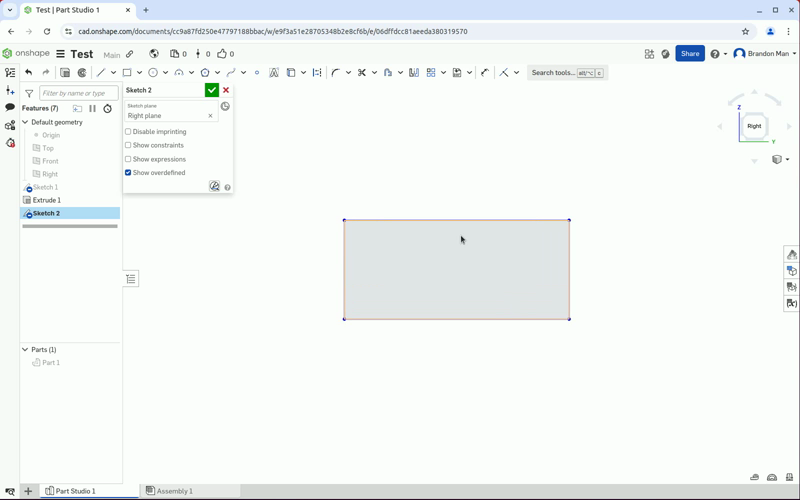
scroll(6)
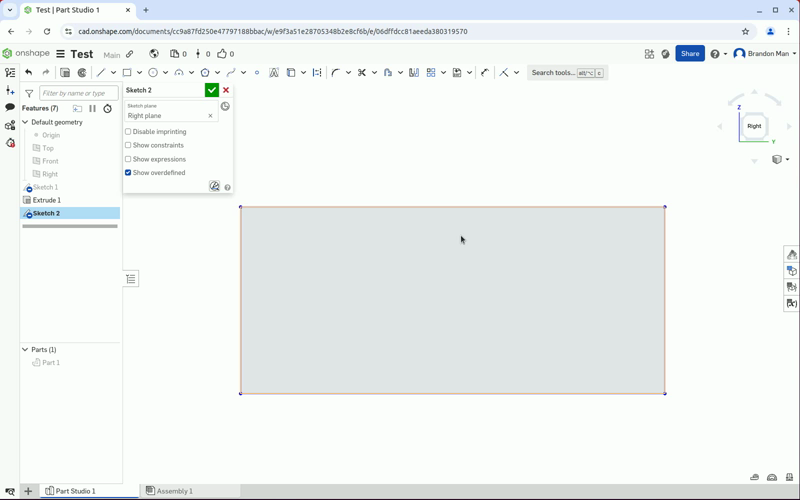
click(461, 235)
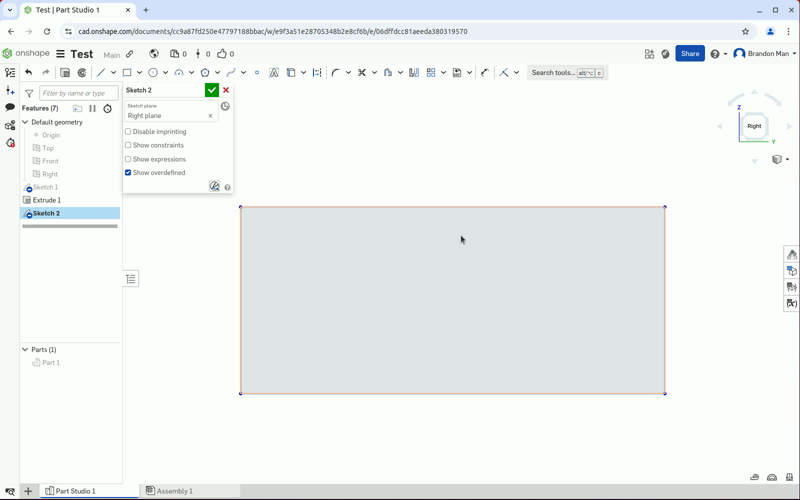
scroll(-6)
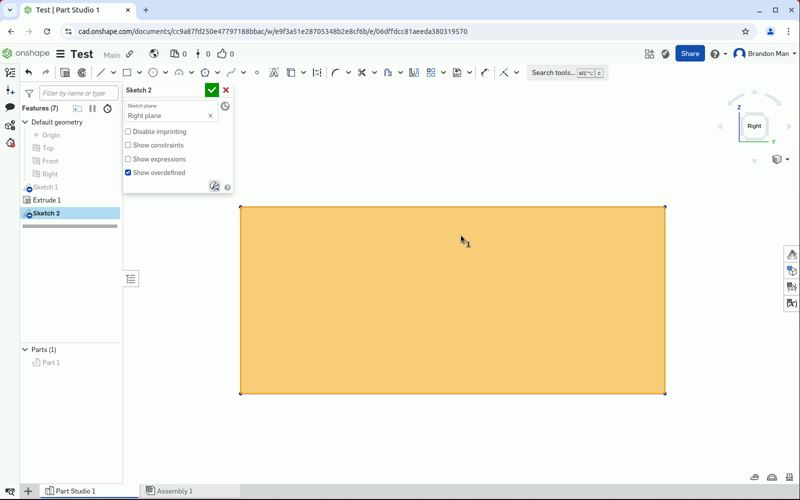
scroll(-6)
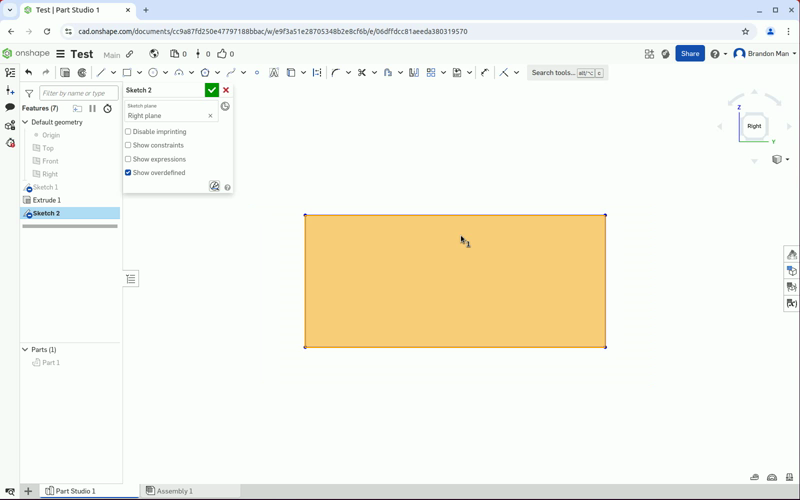
scroll(-6)
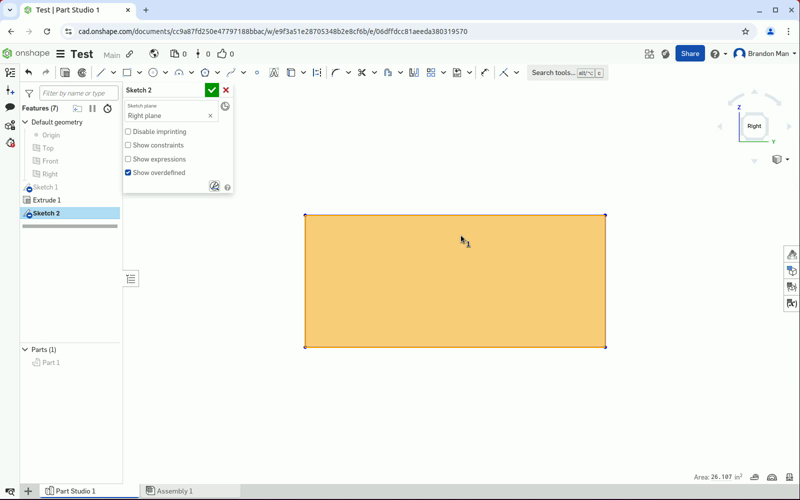
scroll(-6)
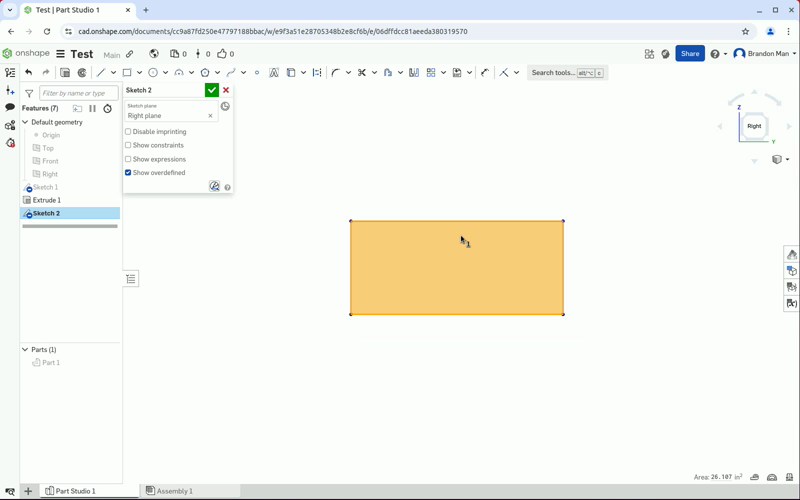
scroll(-6)
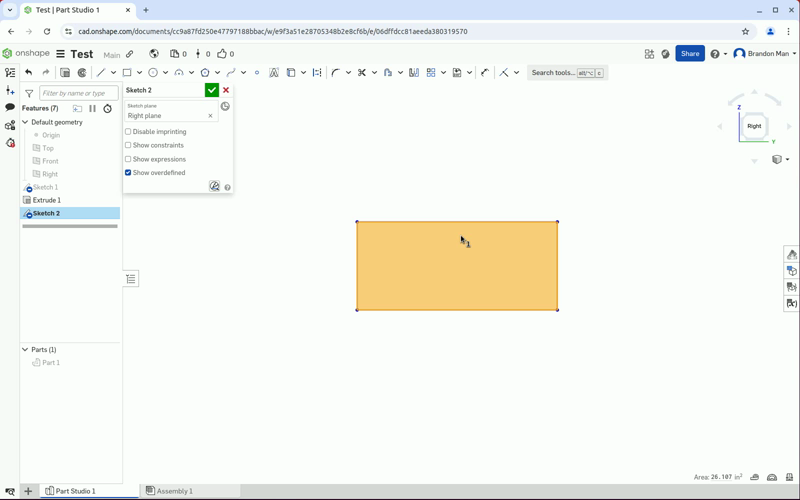
scroll(-6)
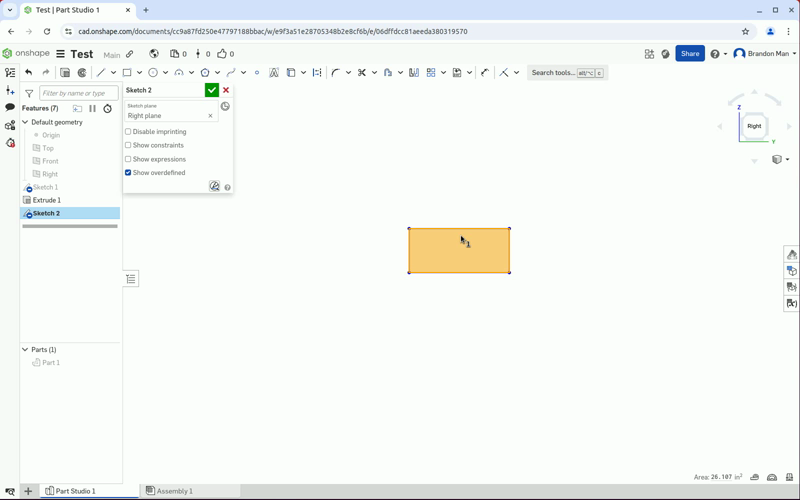
scroll(-6)
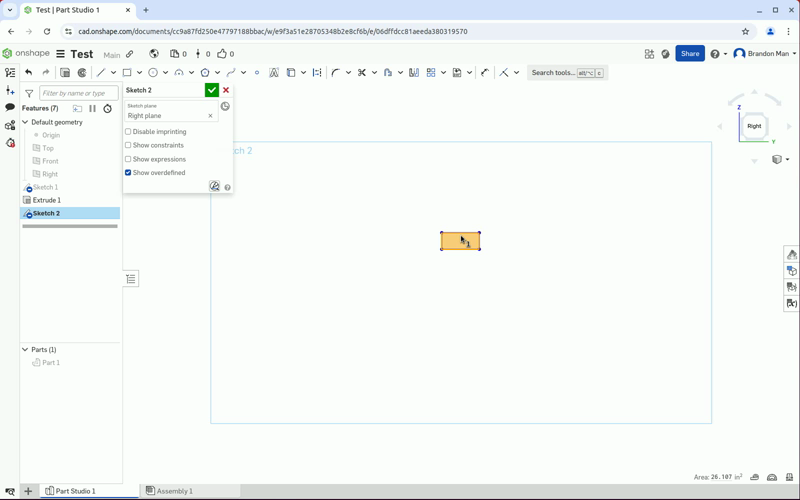
mouse_move(73, 352)
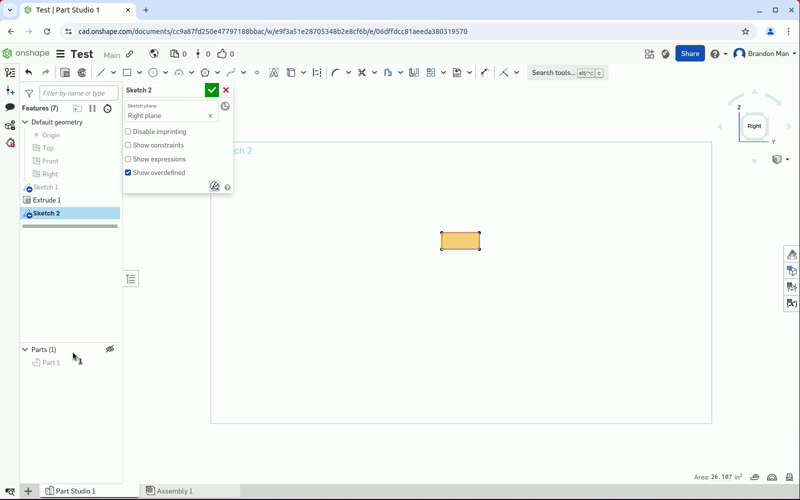
key(shift+y)
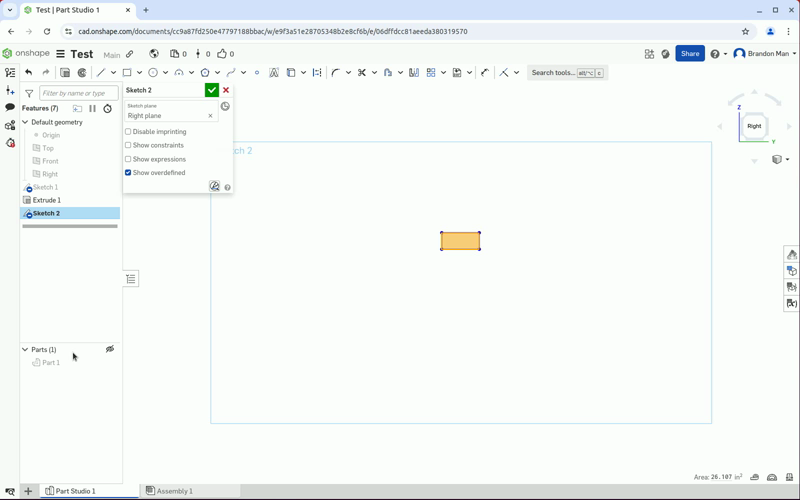
key(shift+e)
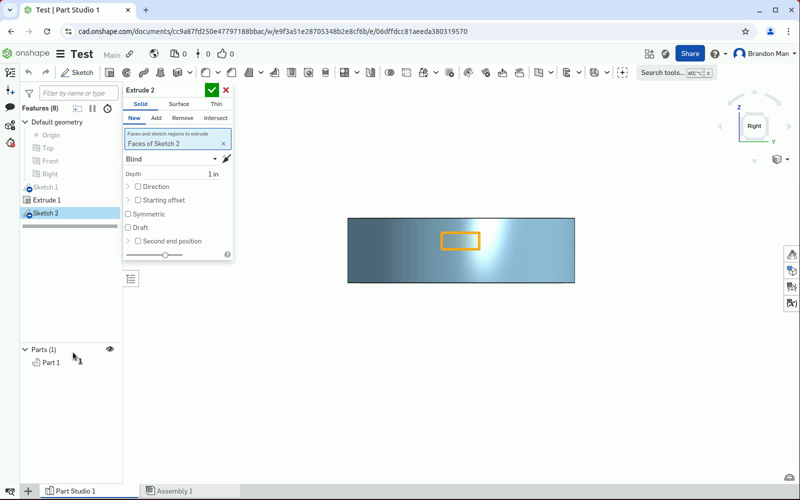
mouse_move(143, 106)
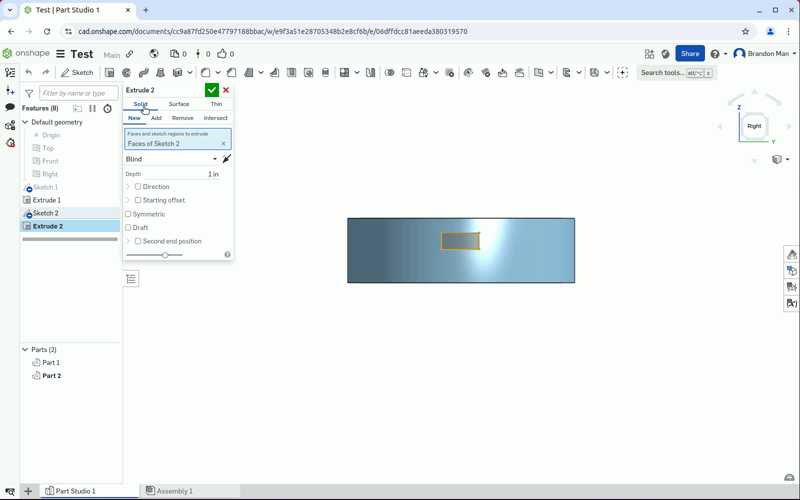
click(143, 106)
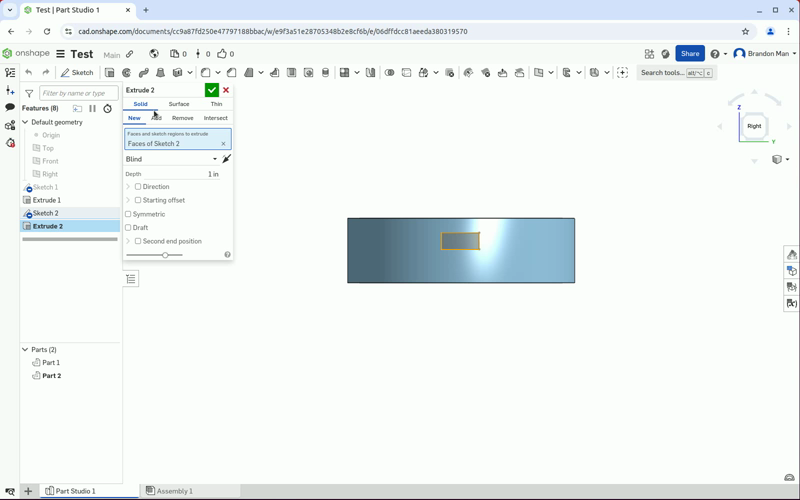
mouse_move(186, 120)
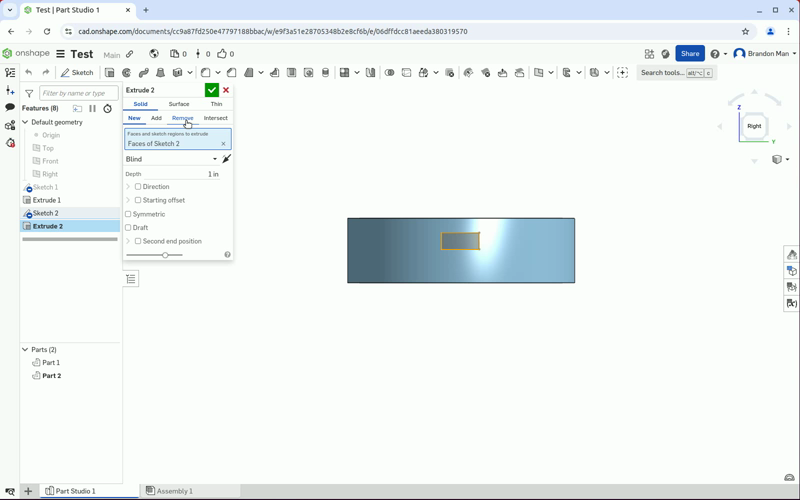
click(186, 120)
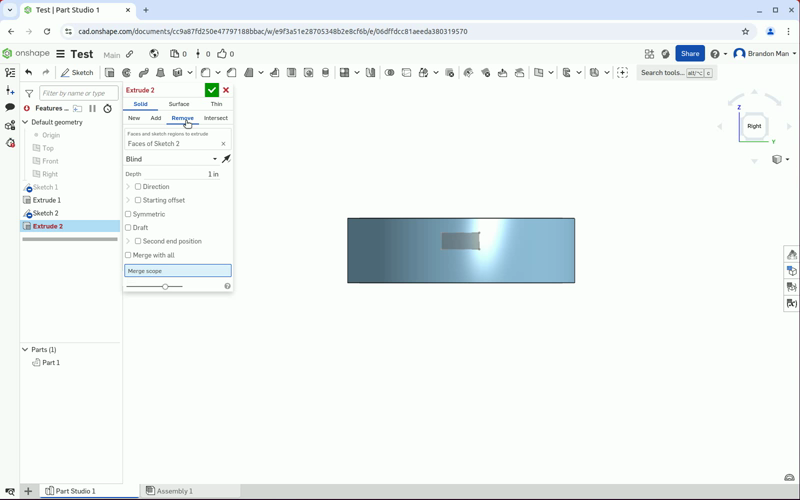
key(tab, 4)
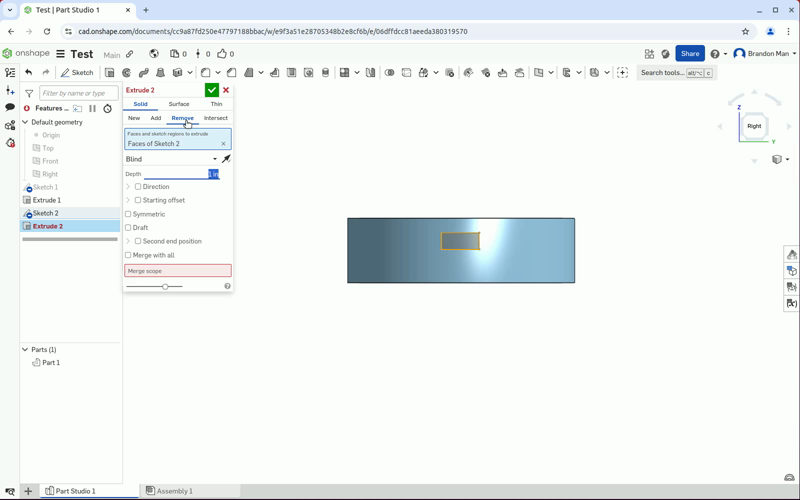
text(30.811)
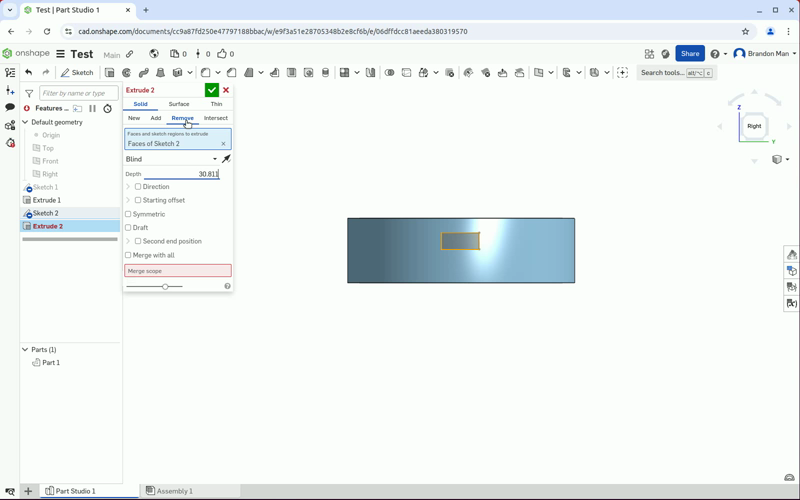
key(tab, 6)
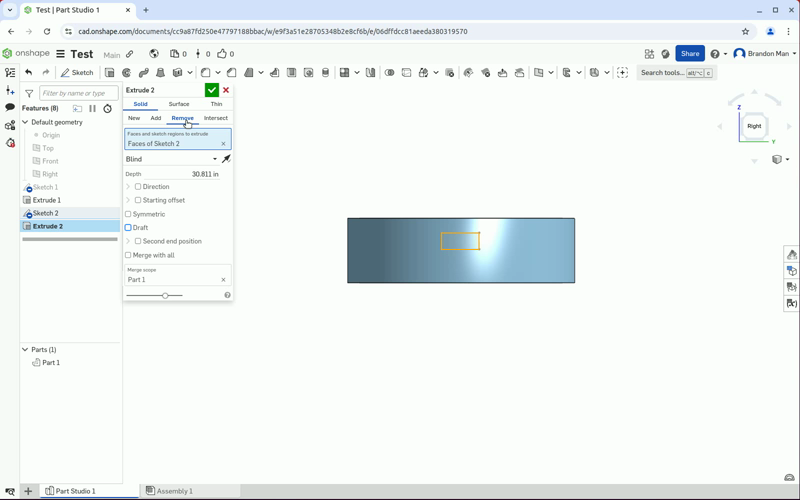
key(space)
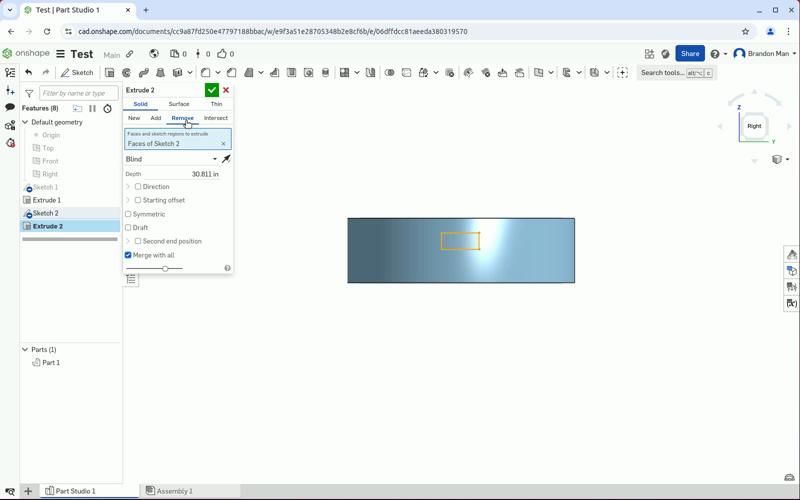
key(enter)
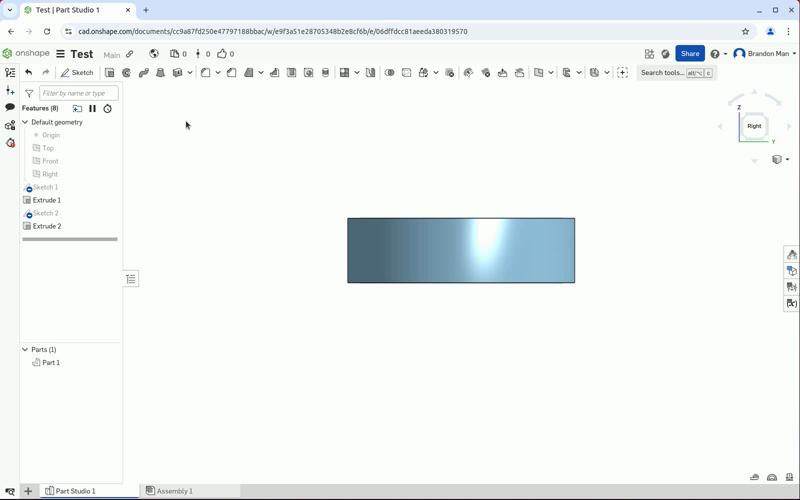
key(shift+h)
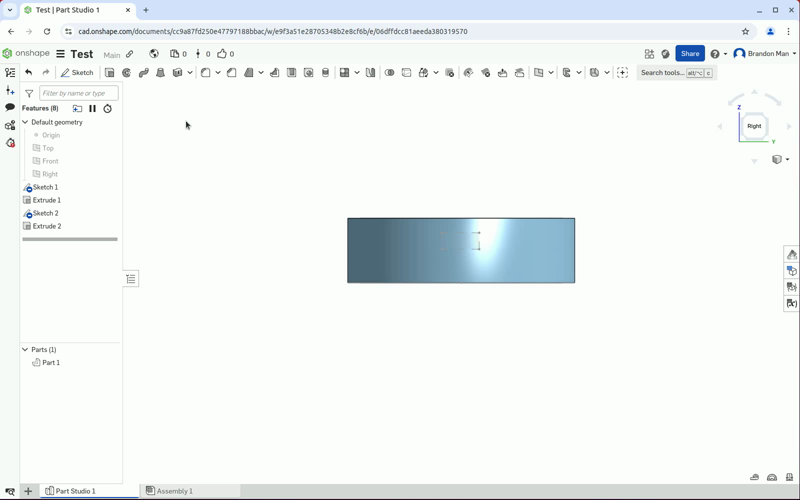
key(shift+h)
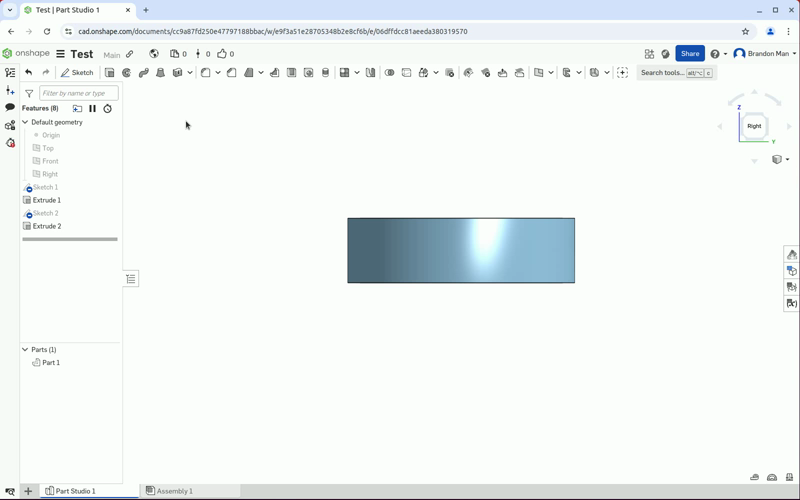
mouse_move(73, 189)
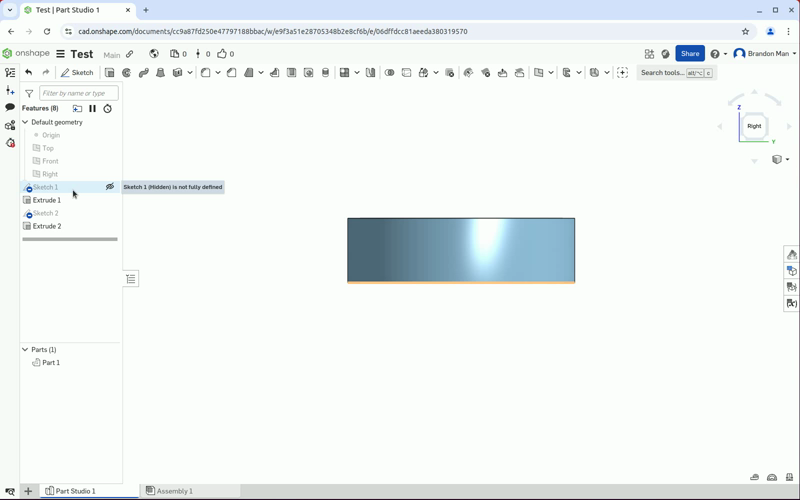
click(73, 189)
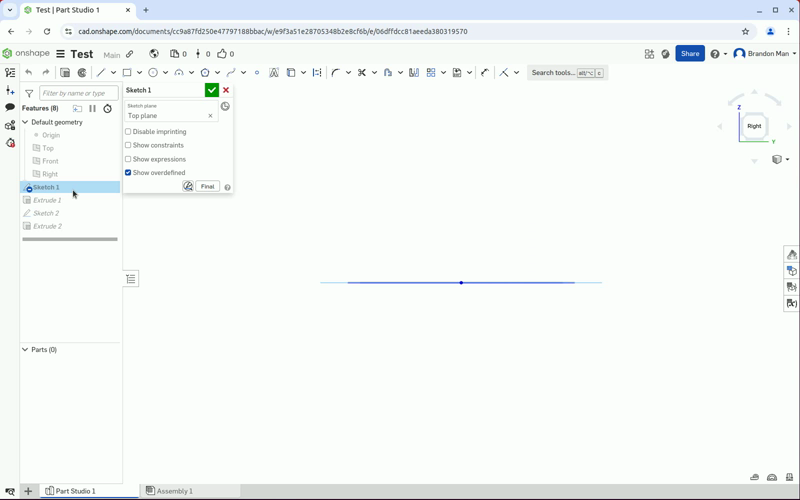
mouse_move(229, 92)
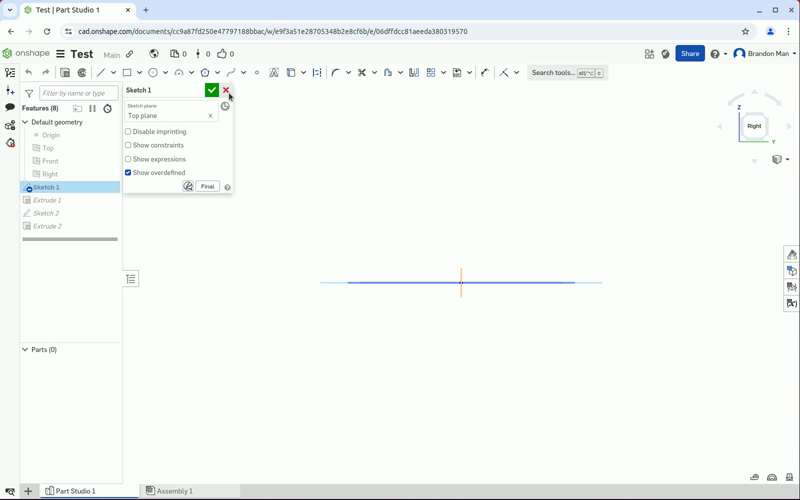
click(229, 92)
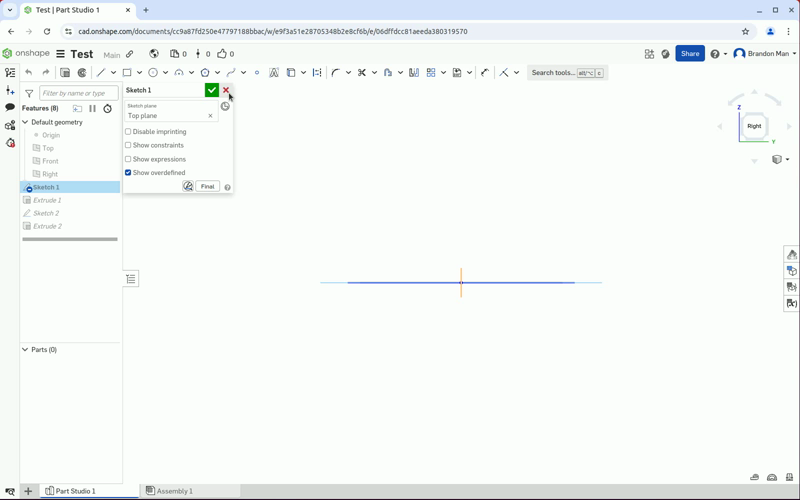
key(shift+s)
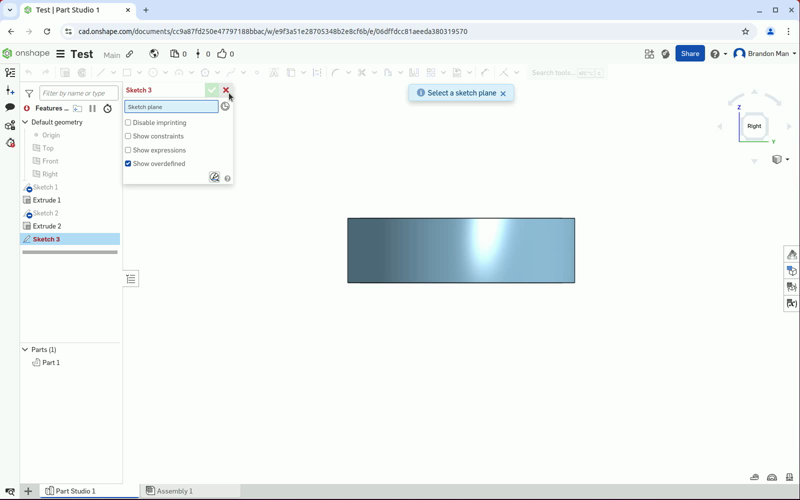
mouse_move(73, 176)
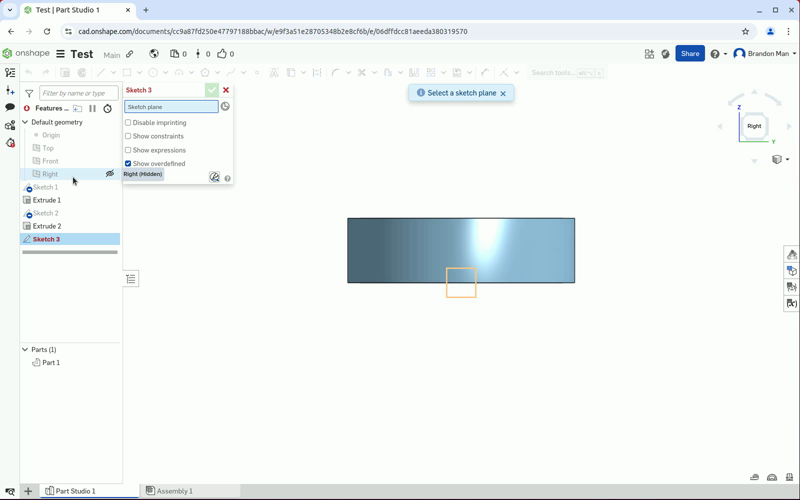
click(73, 176)
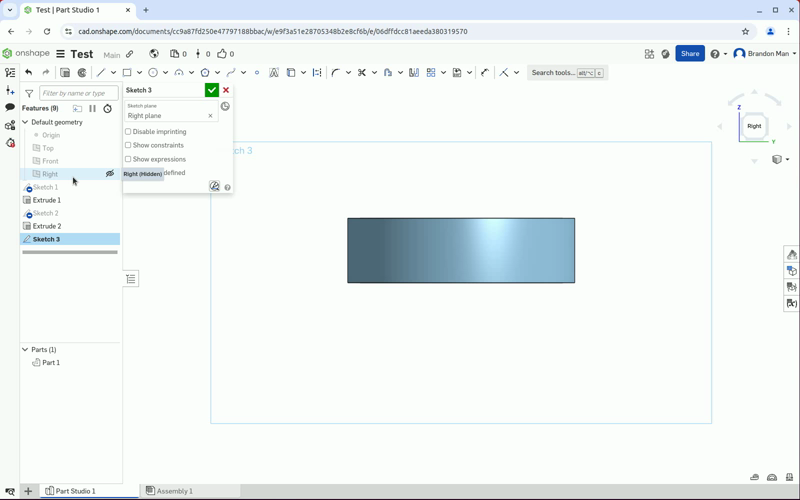
mouse_move(73, 352)
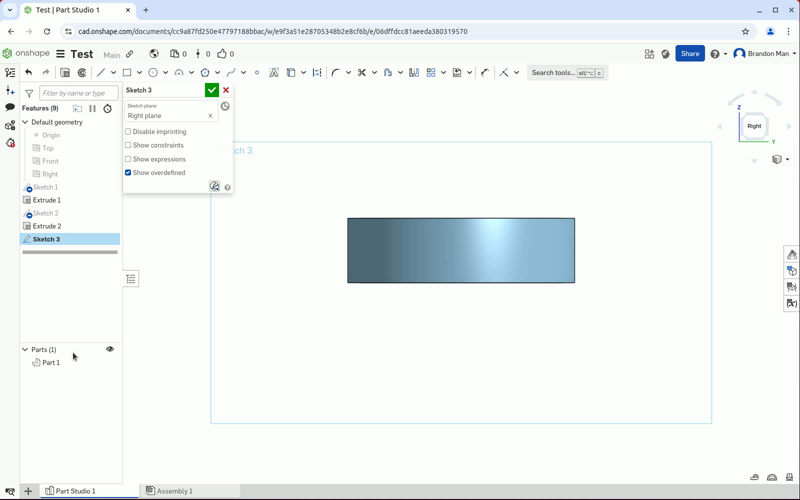
key(y)
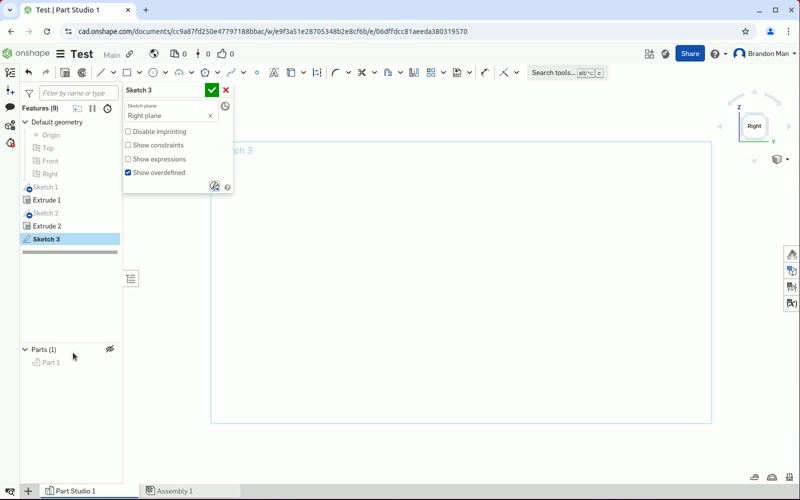
key(l)
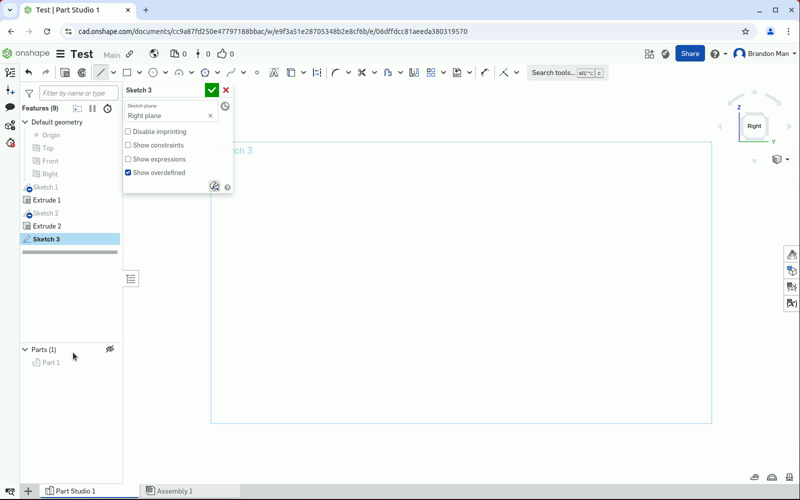
key_down(shift)
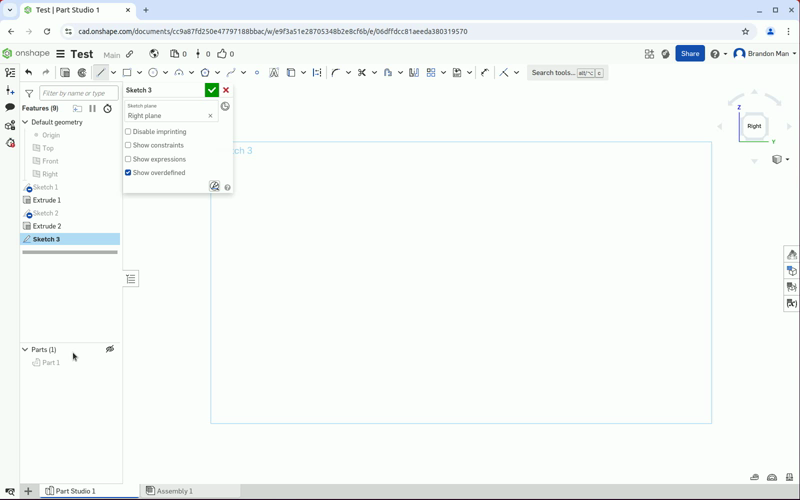
mouse_move(441, 265)
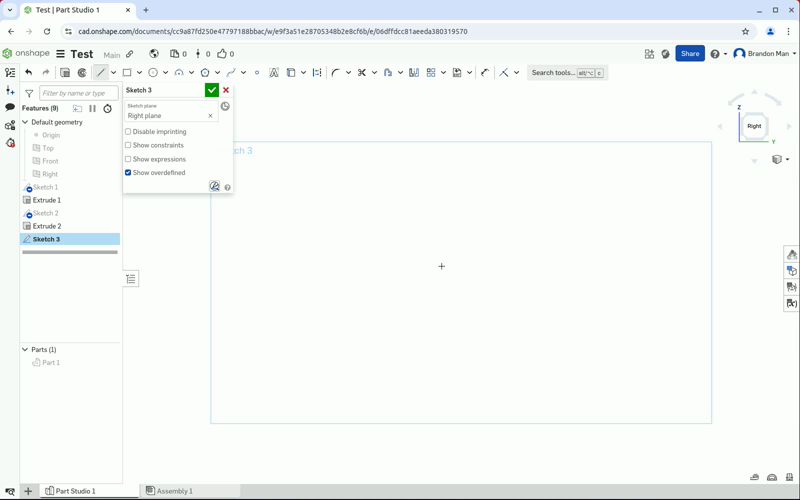
click(441, 265)
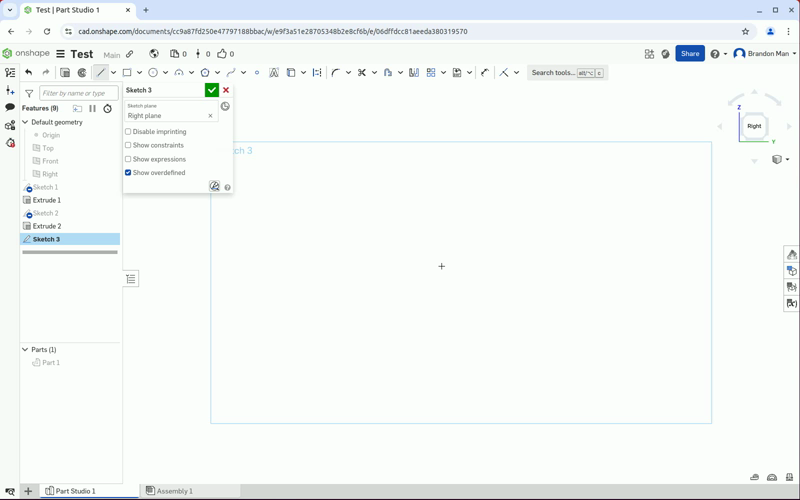
key_up(shift)
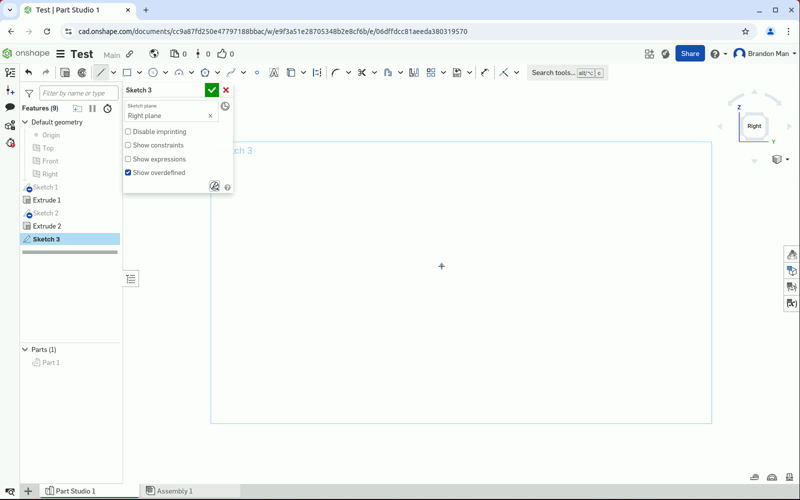
key_down(shift)
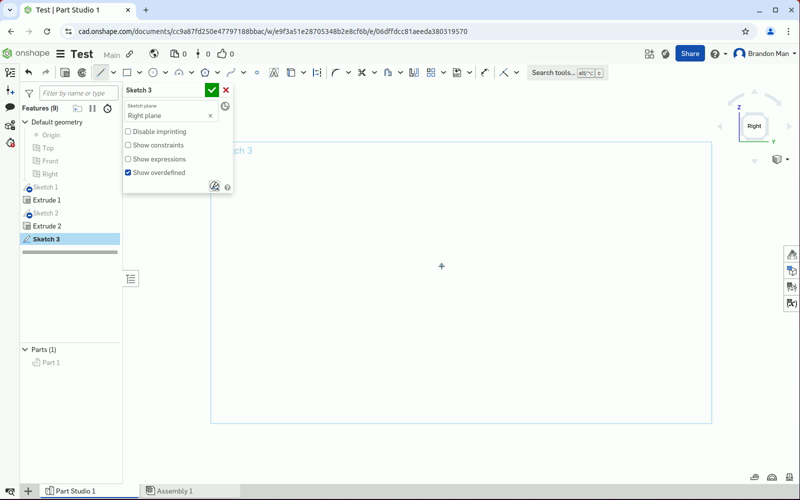
mouse_move(471, 265)
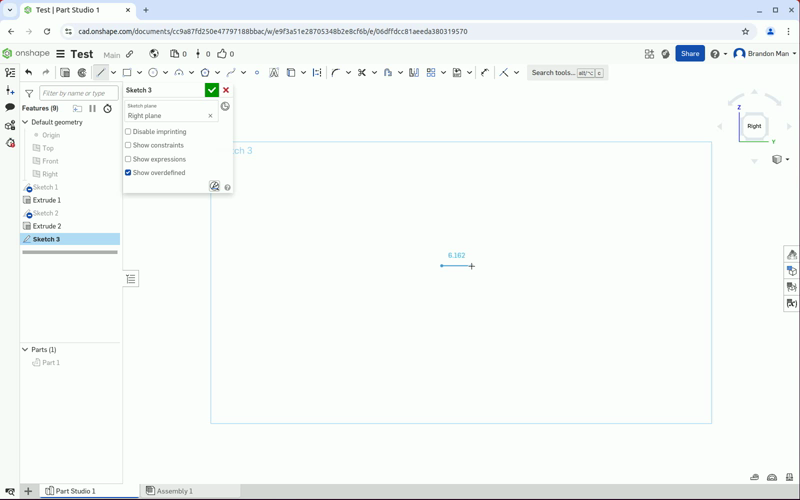
mouse_move(479, 265)
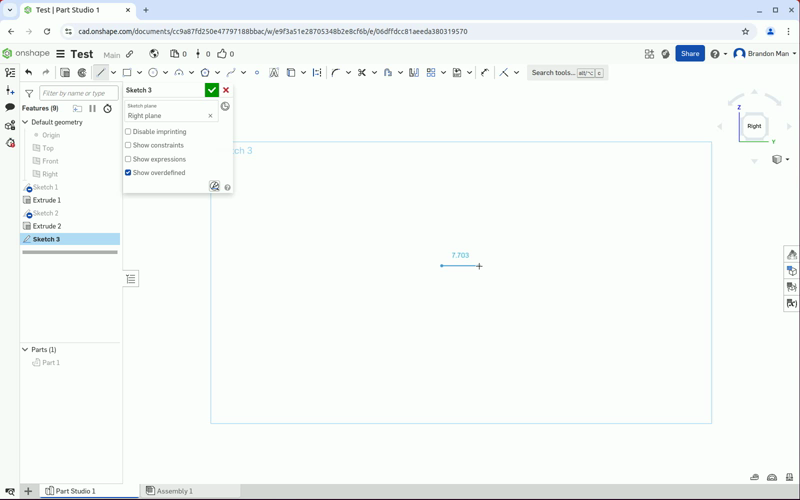
click(479, 265)
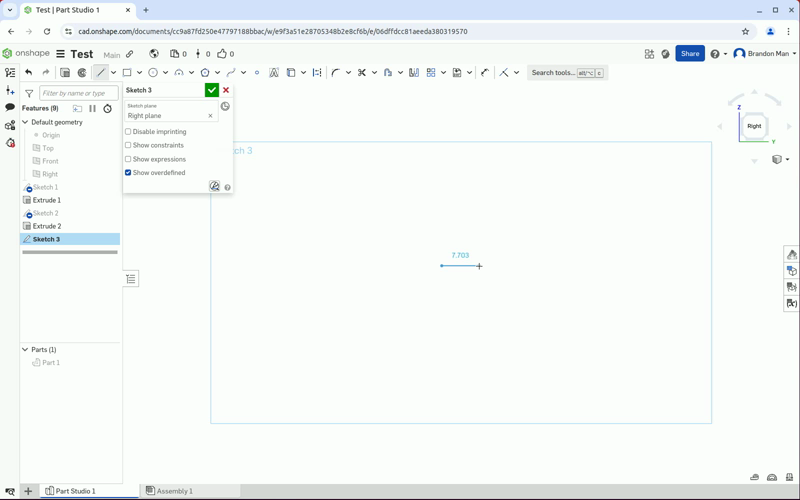
key_up(shift)
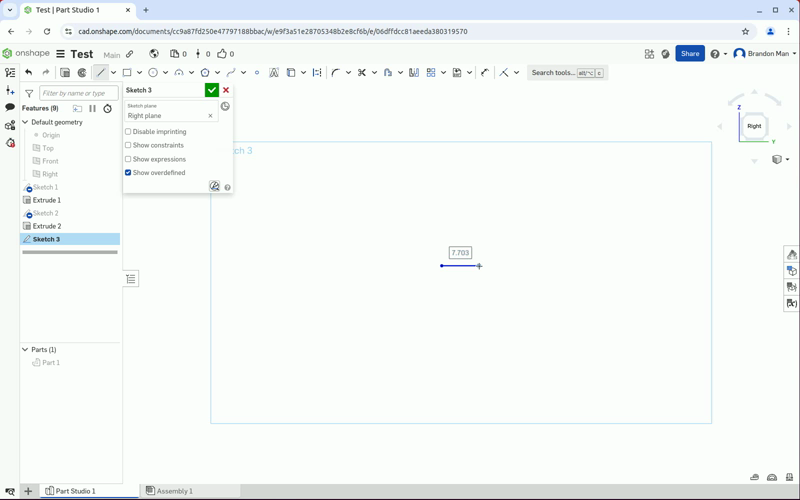
key_down(shift)
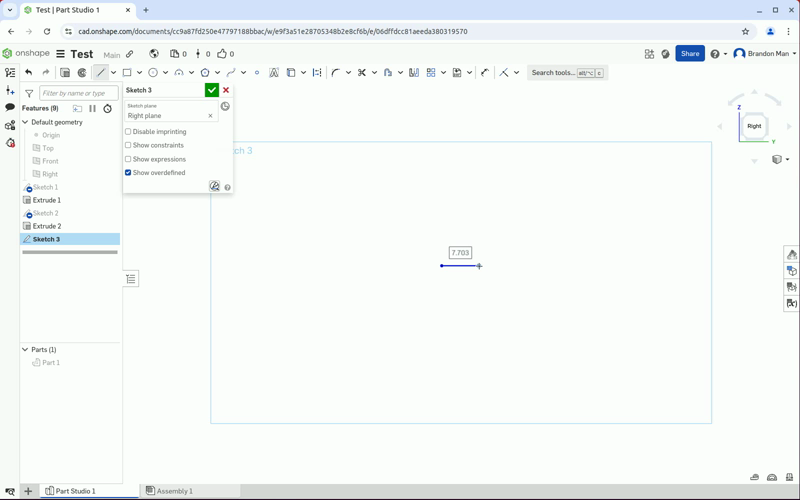
mouse_move(509, 265)
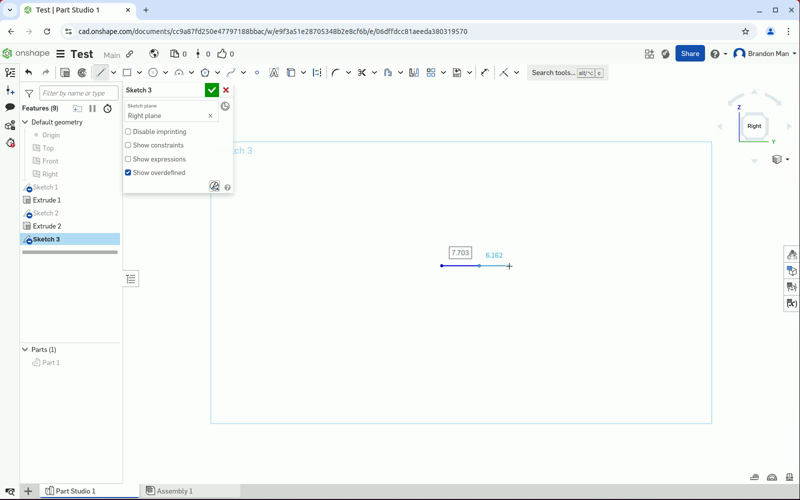
mouse_move(479, 255)
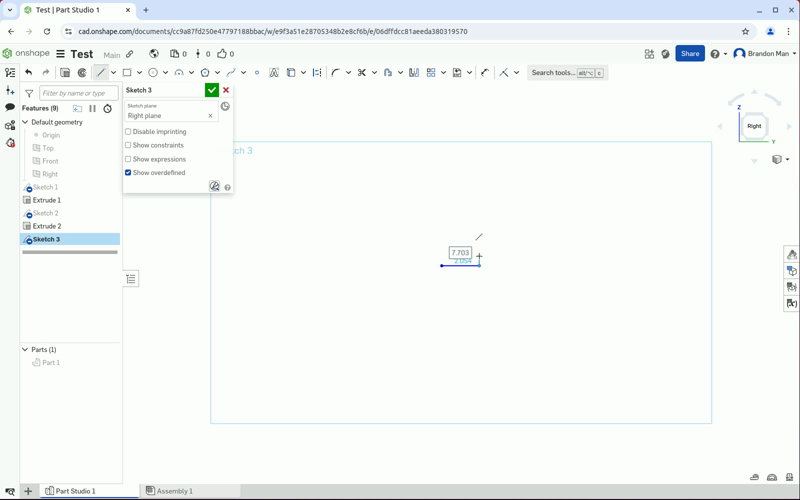
click(479, 255)
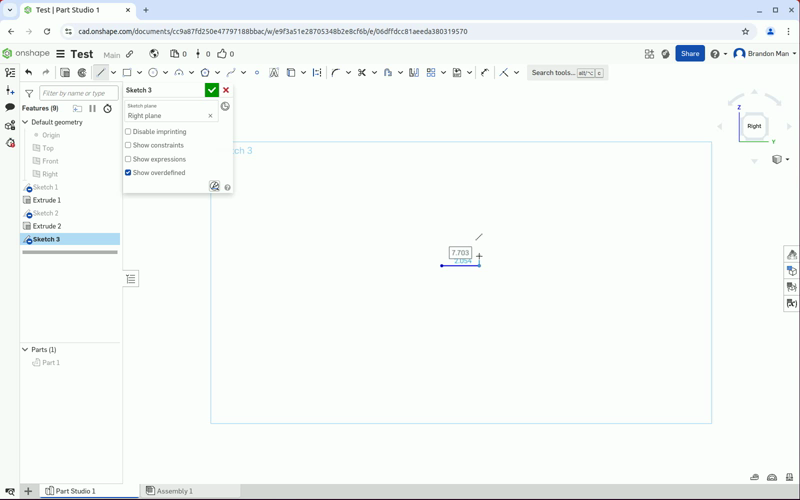
key_up(shift)
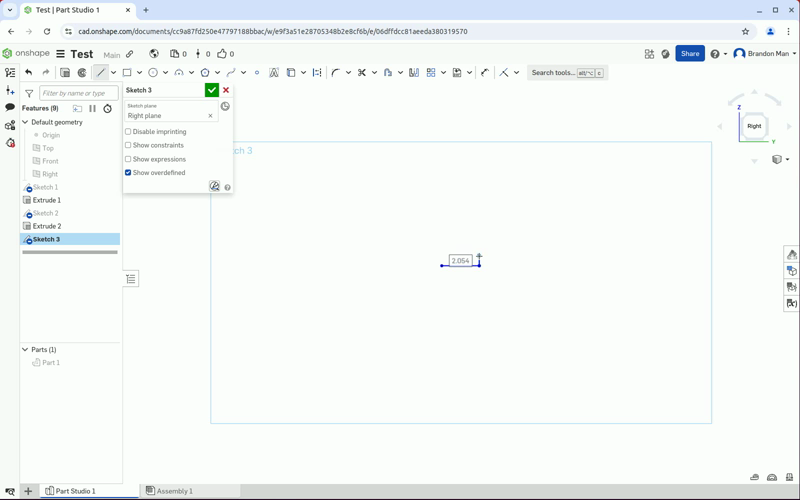
key_down(shift)
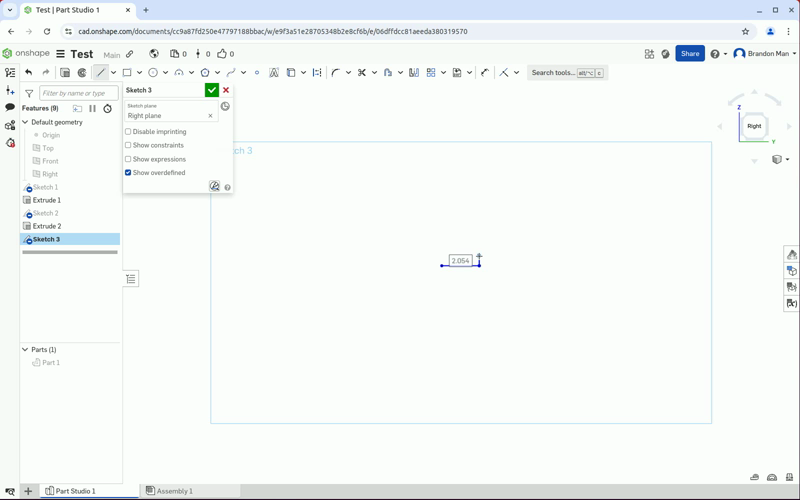
mouse_move(509, 255)
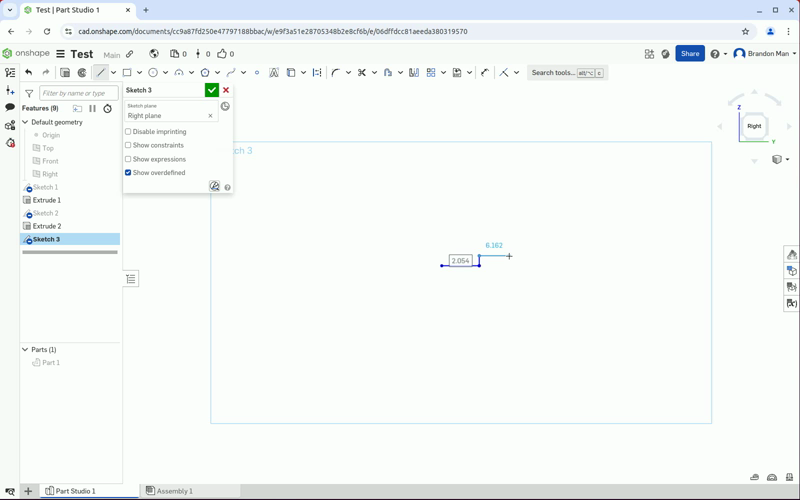
mouse_move(441, 255)
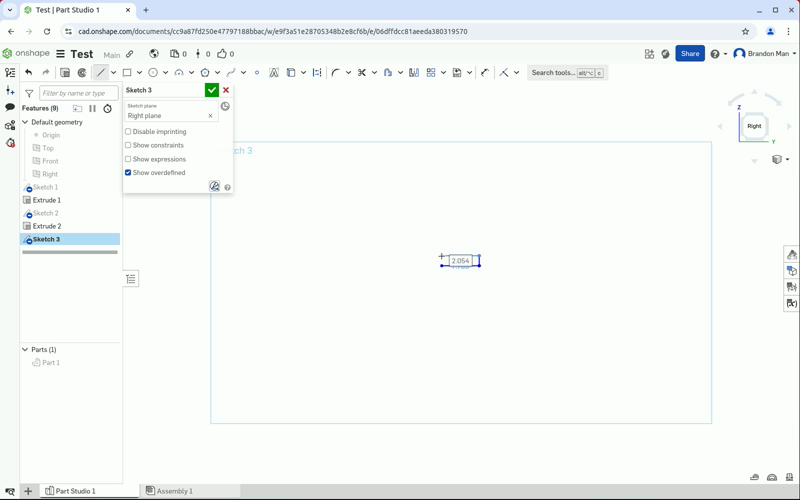
click(441, 255)
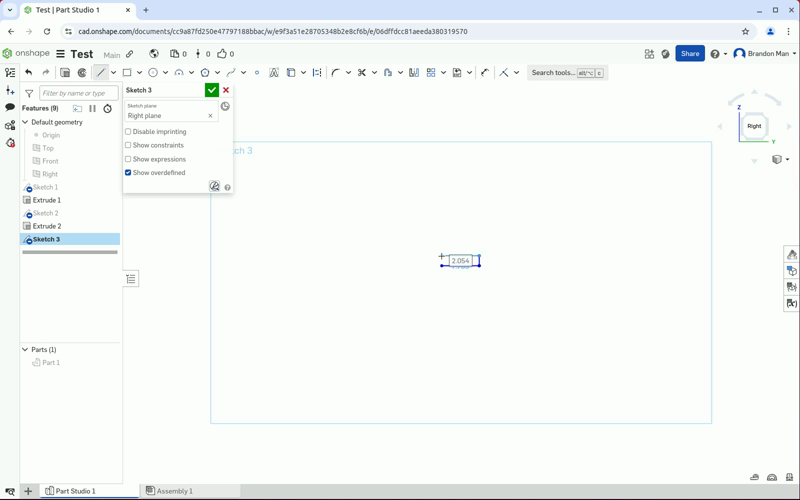
key_up(shift)
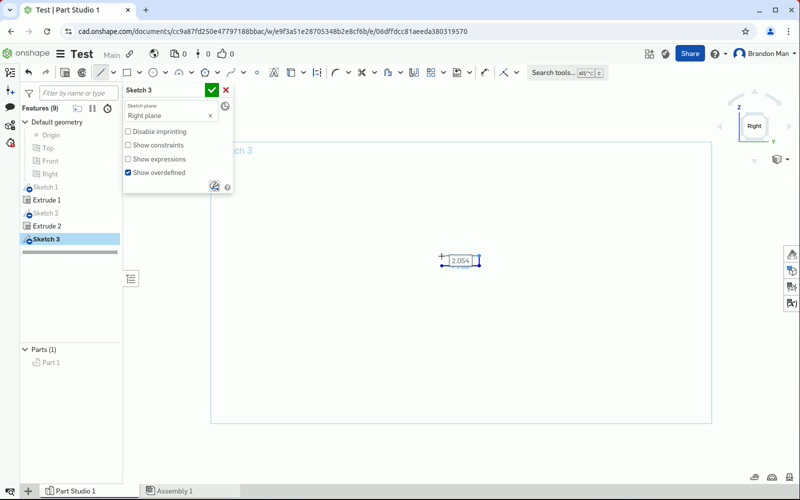
mouse_move(471, 255)
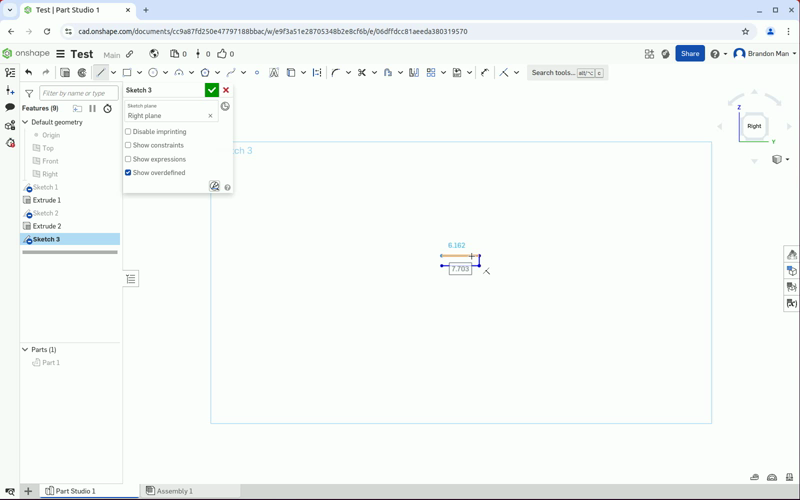
key_down(shift)
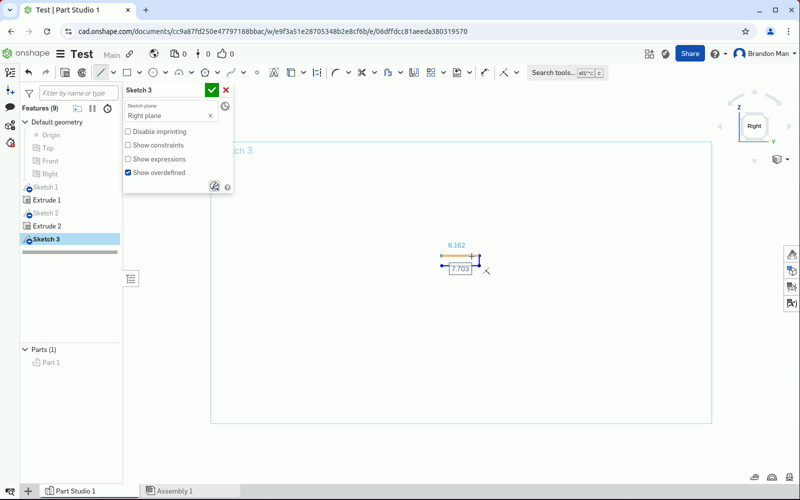
mouse_move(441, 265)
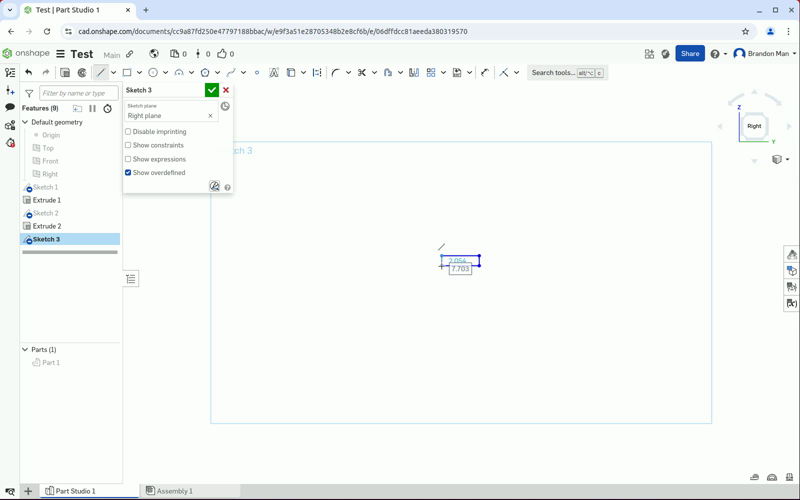
key_up(shift)
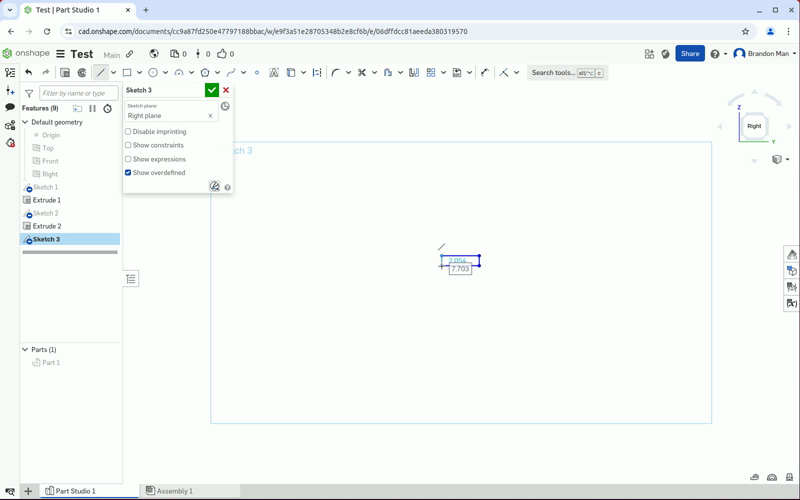
click(441, 265)
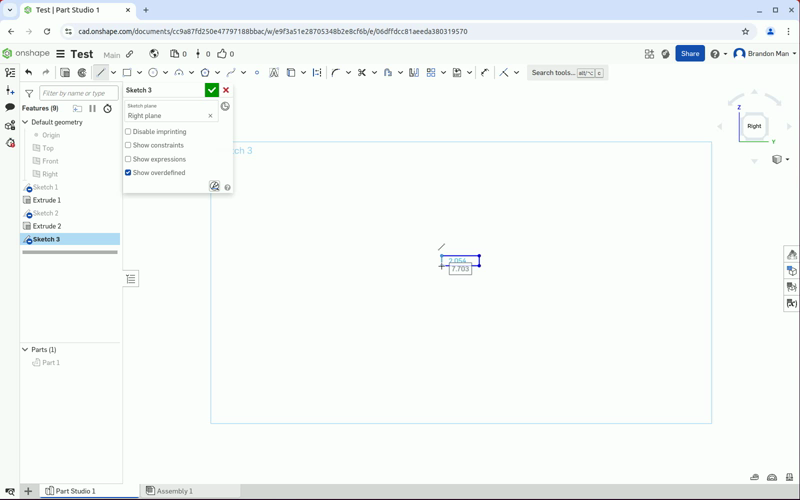
key(esc)
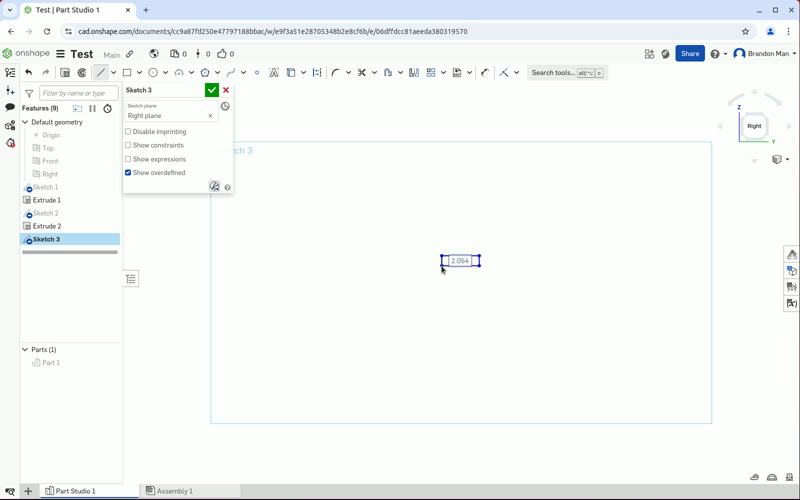
mouse_move(460, 258)
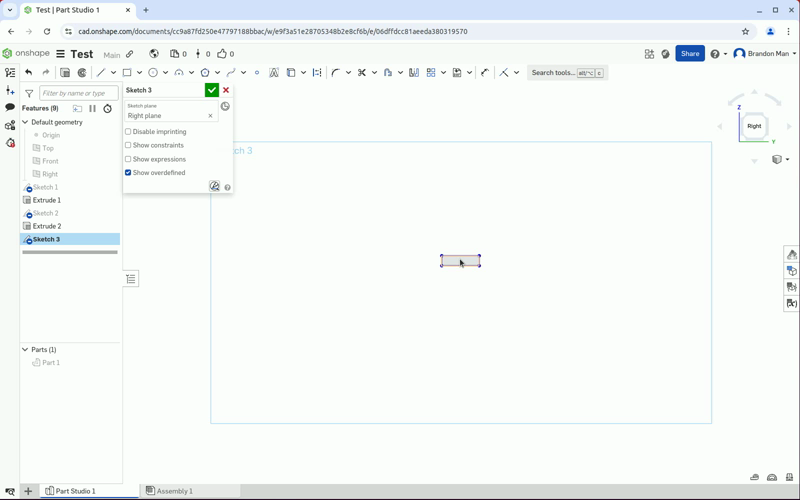
scroll(6)
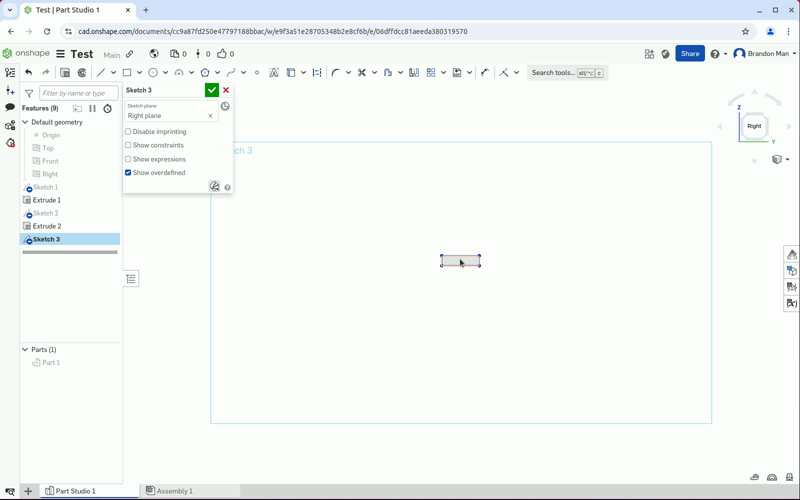
scroll(6)
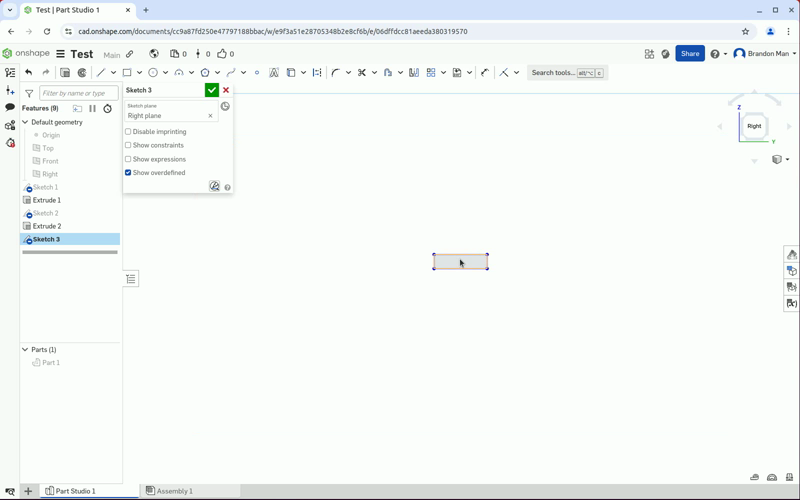
scroll(6)
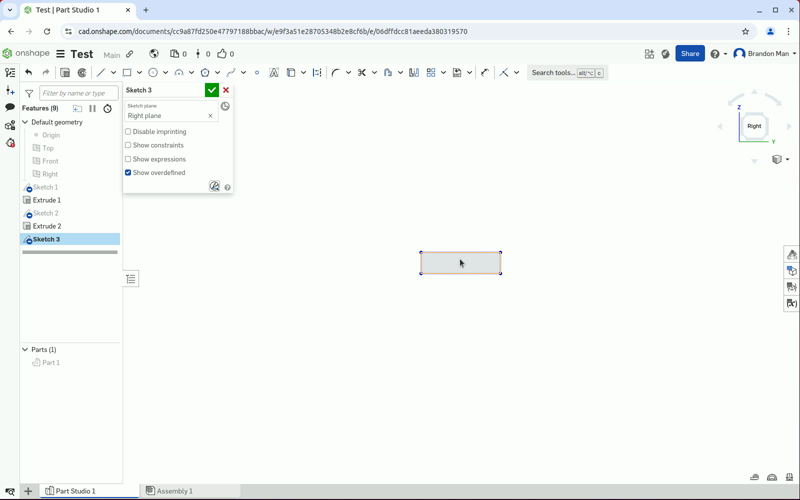
scroll(6)
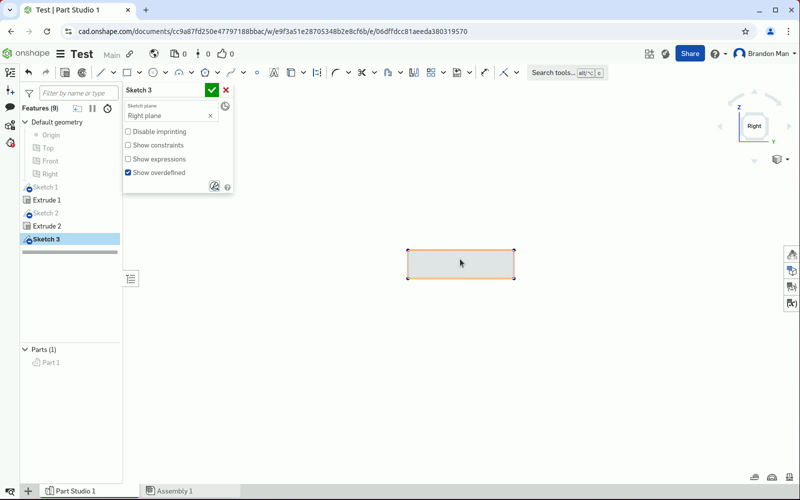
scroll(6)
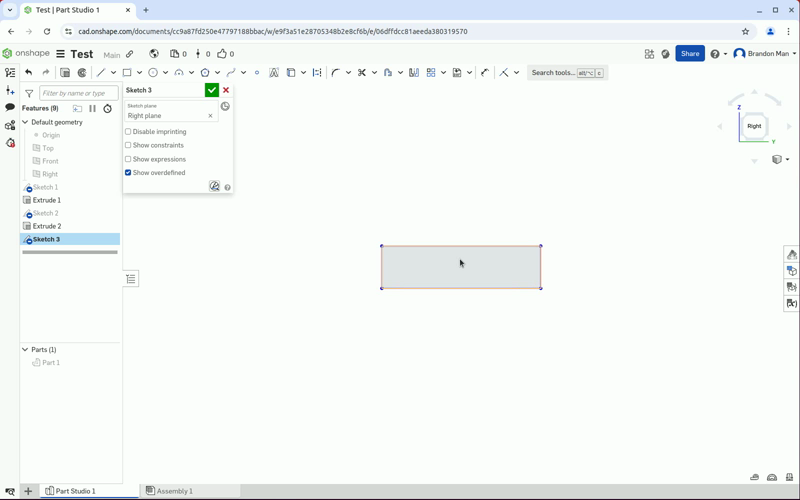
scroll(6)
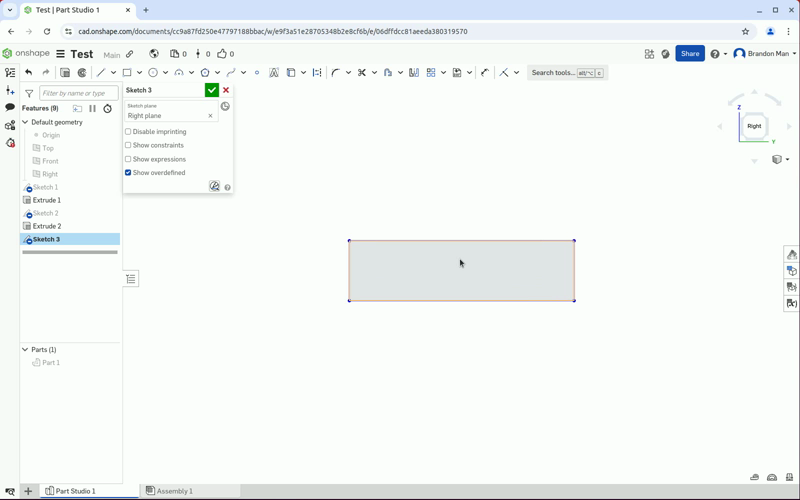
scroll(6)
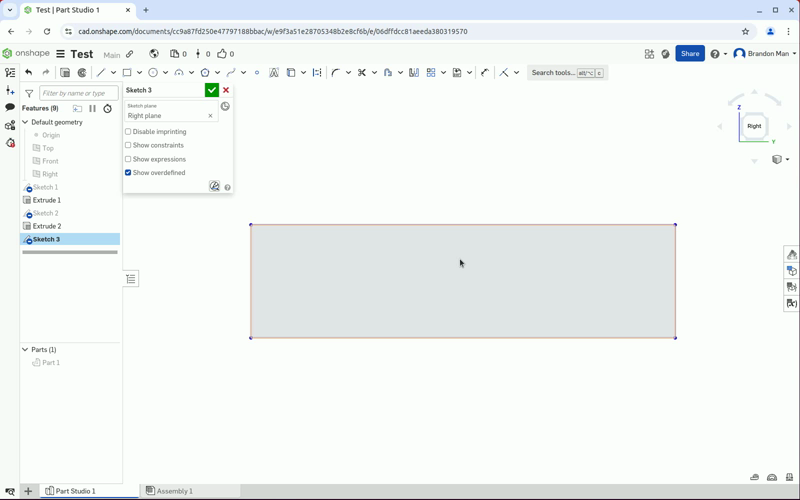
click(460, 258)
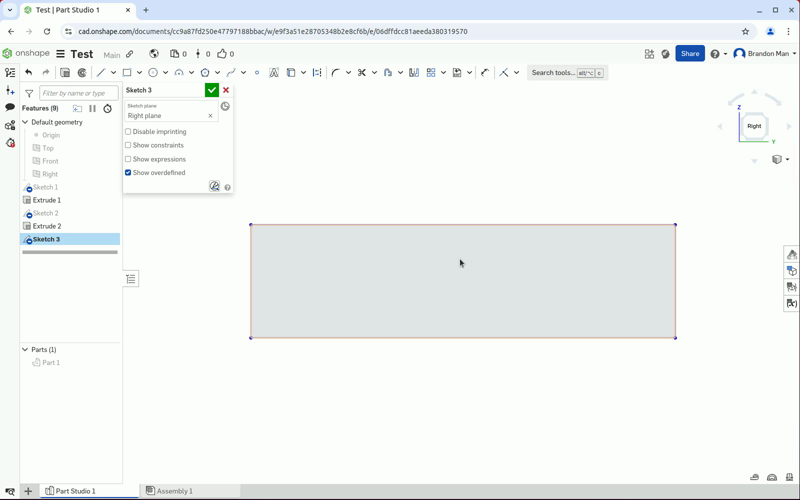
scroll(-6)
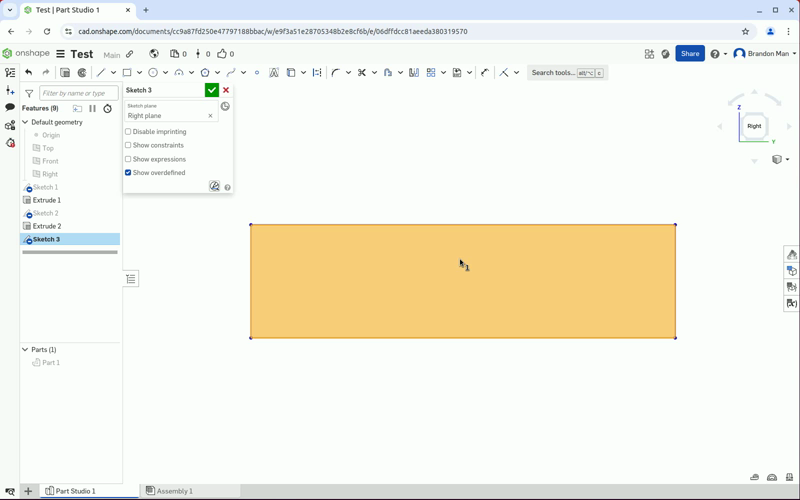
scroll(-6)
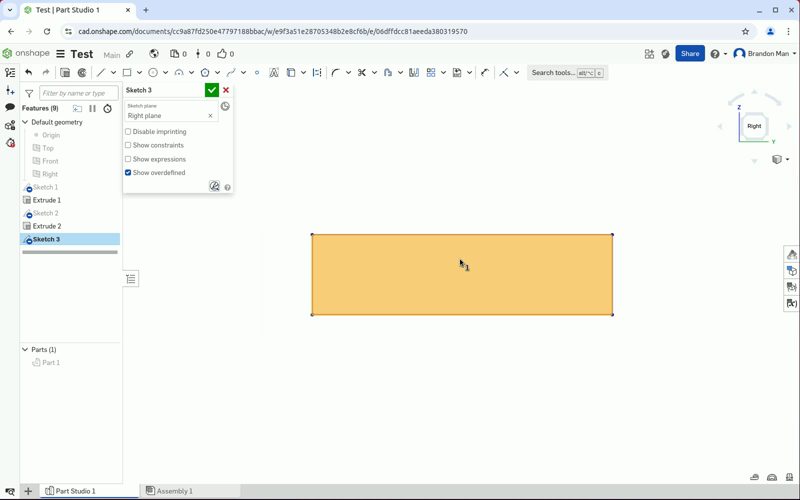
scroll(-6)
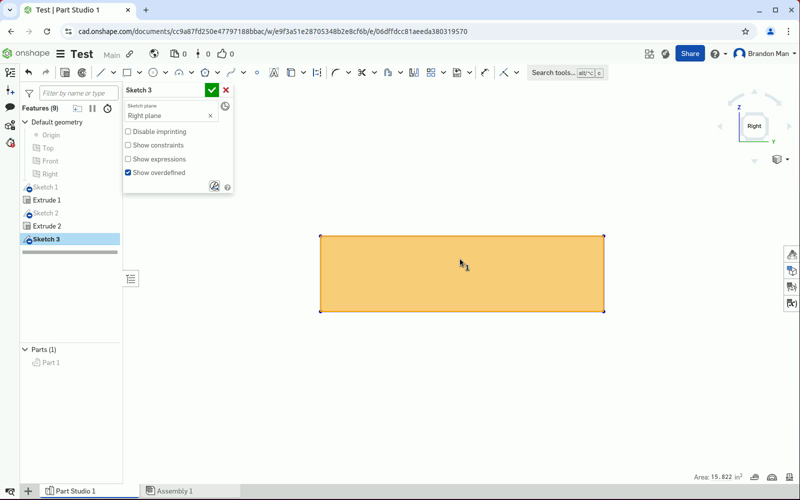
scroll(-6)
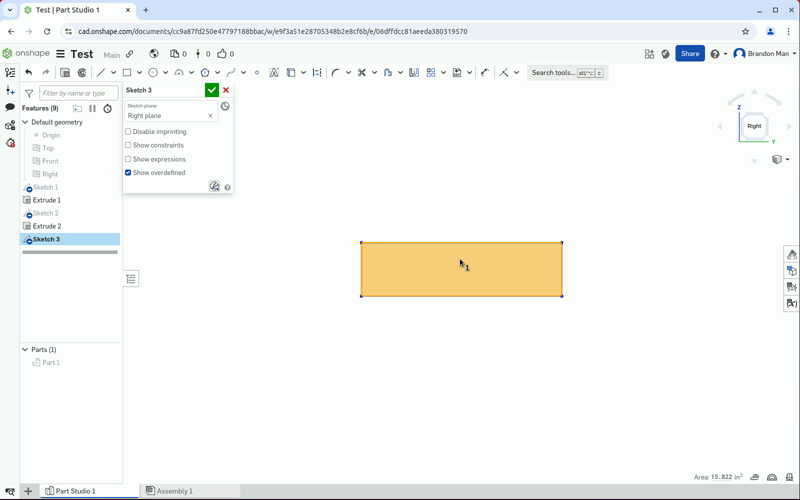
scroll(-6)
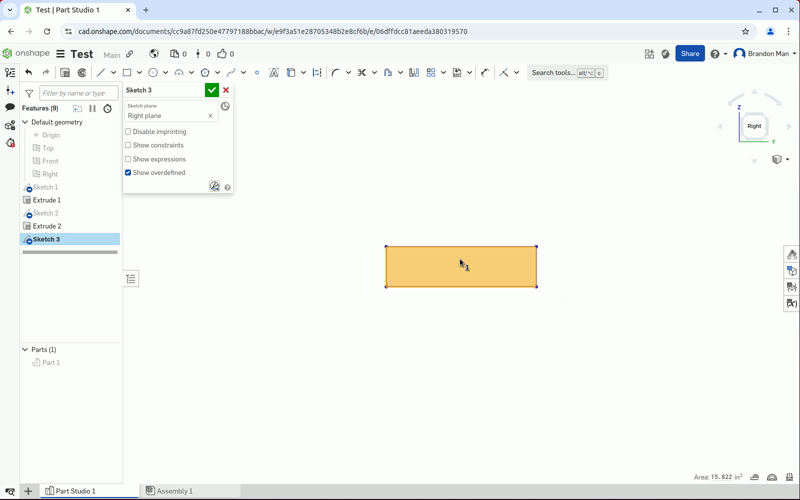
scroll(-6)
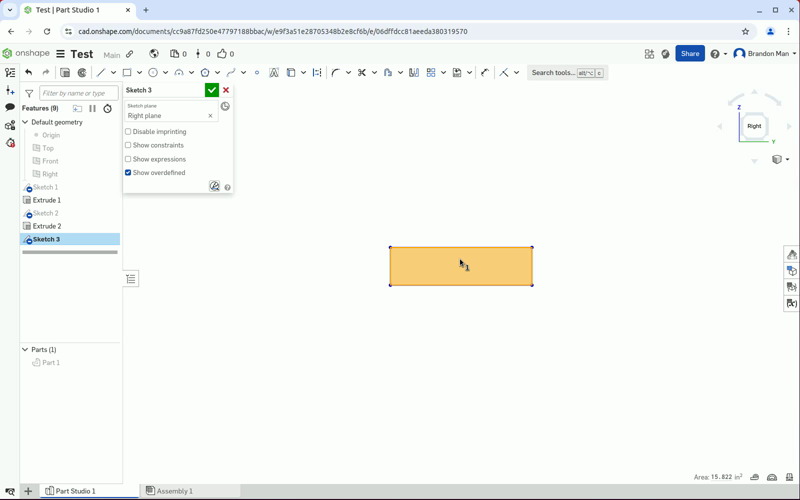
scroll(-6)
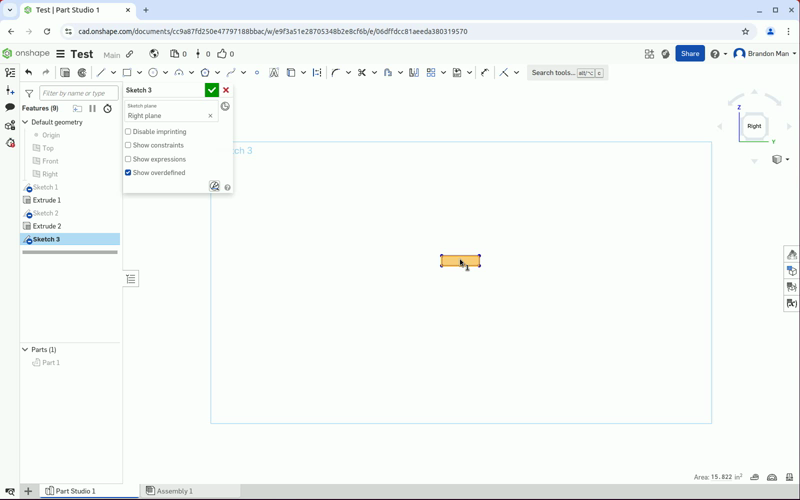
mouse_move(73, 352)
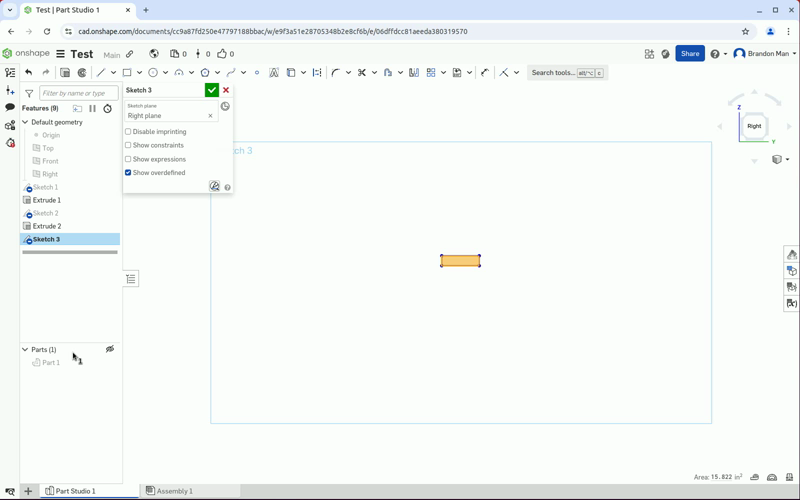
key(shift+y)
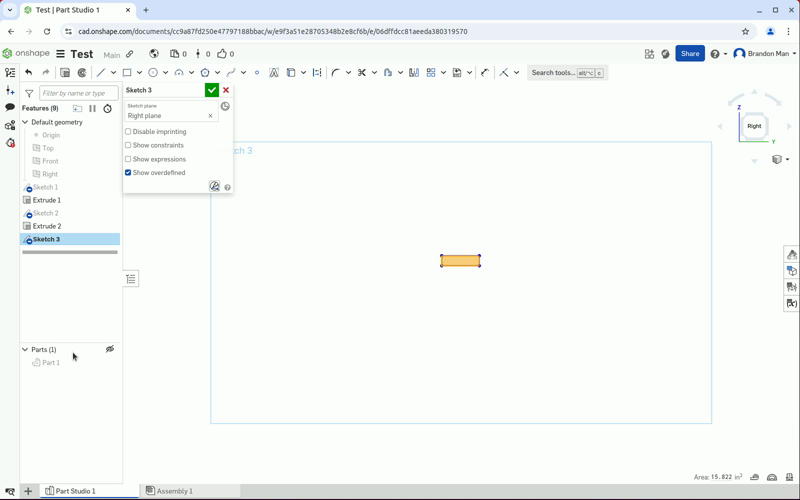
key(shift+e)
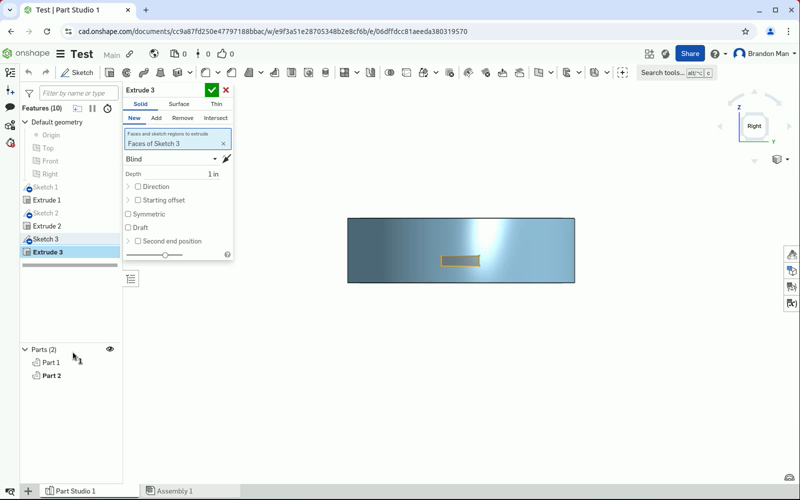
mouse_move(143, 106)
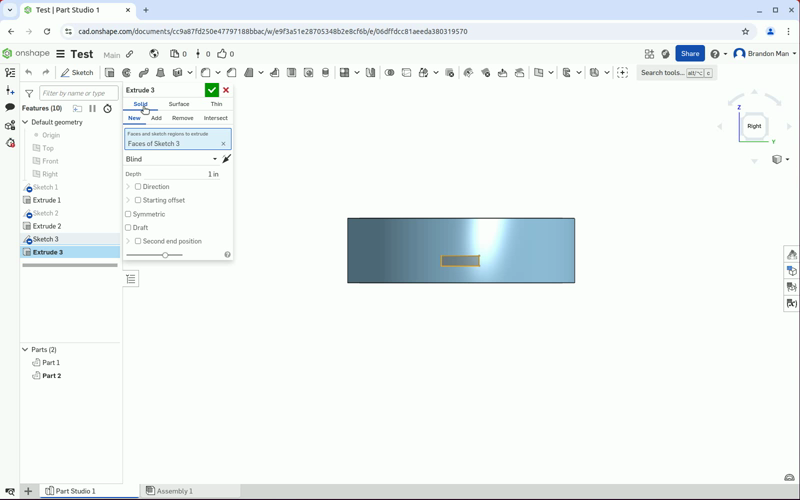
click(143, 106)
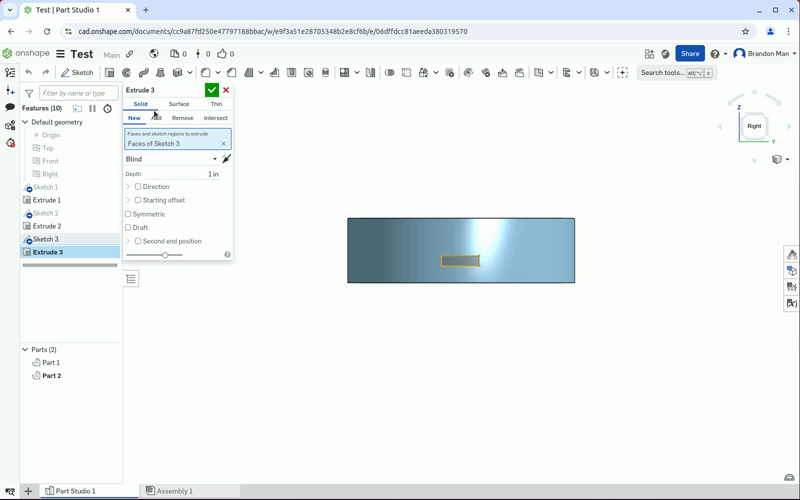
mouse_move(186, 120)
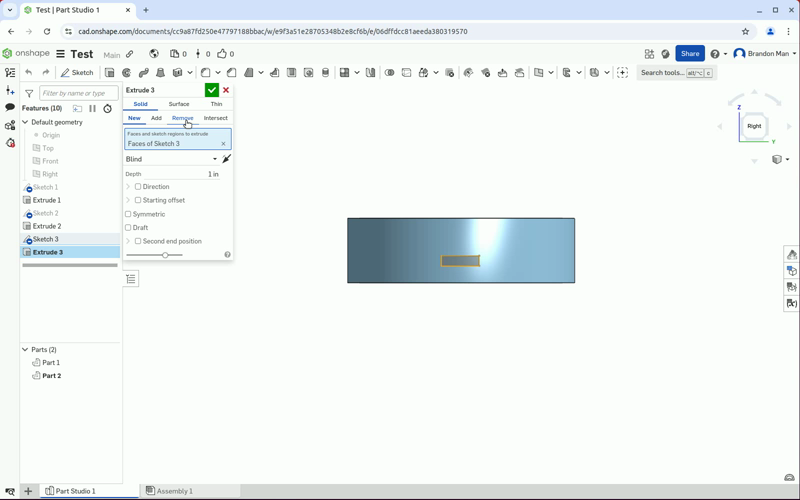
click(186, 120)
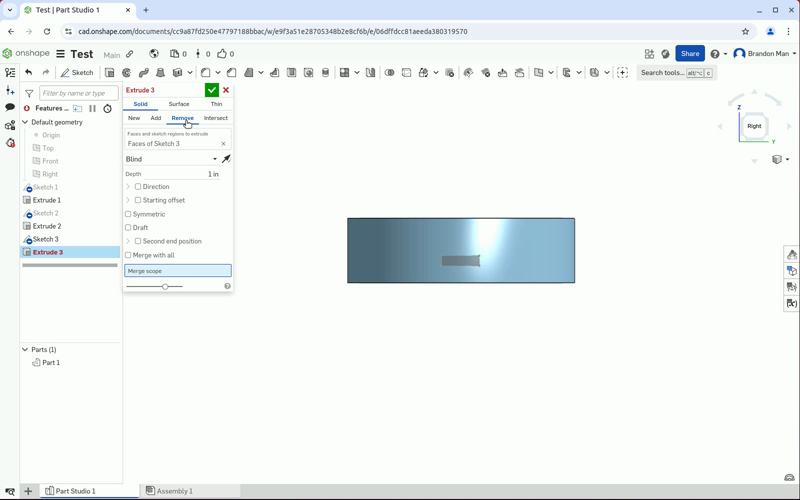
key(tab, 4)
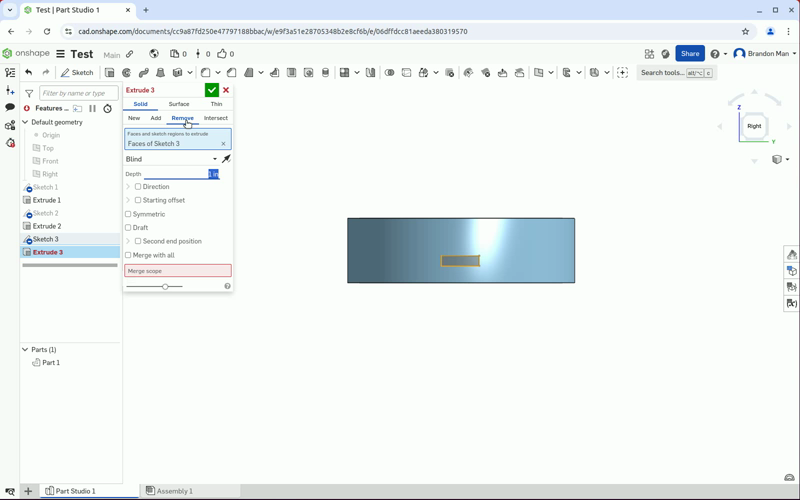
text(30.811)
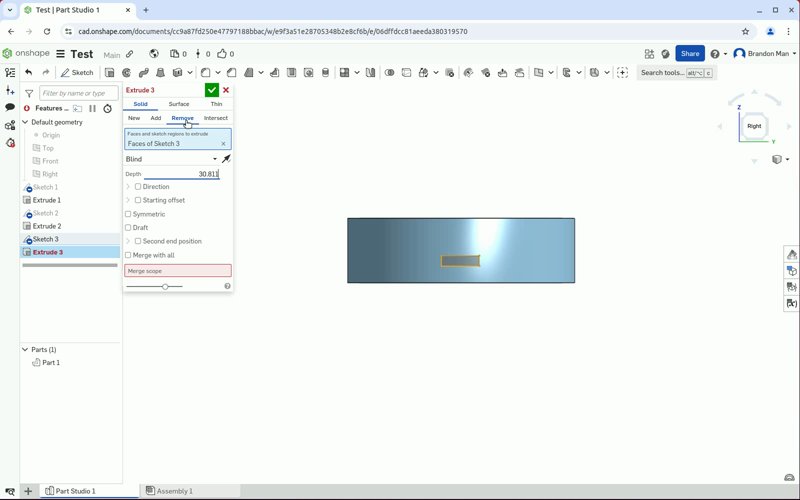
key(tab, 6)
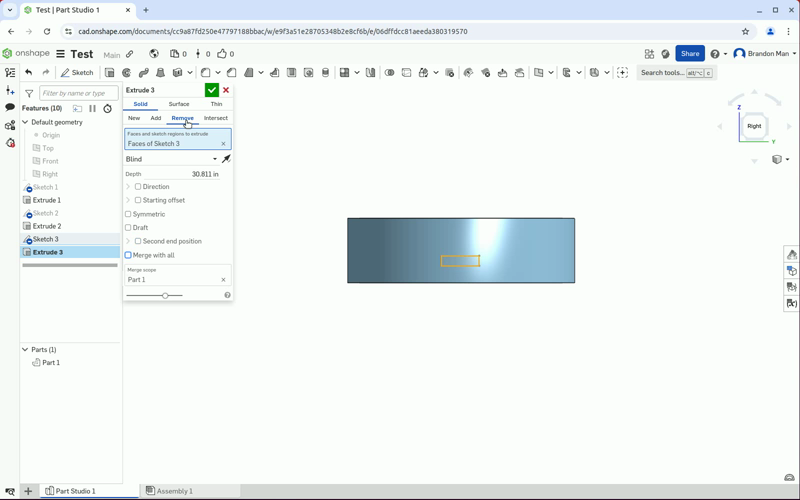
key(space)
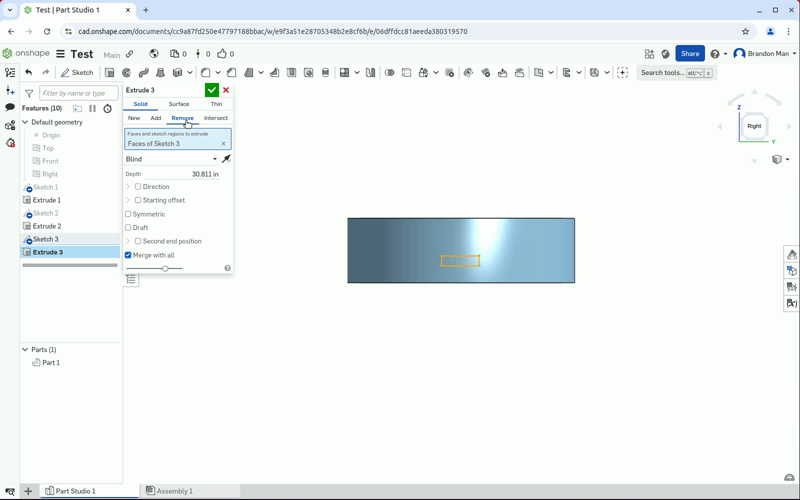
key(enter)
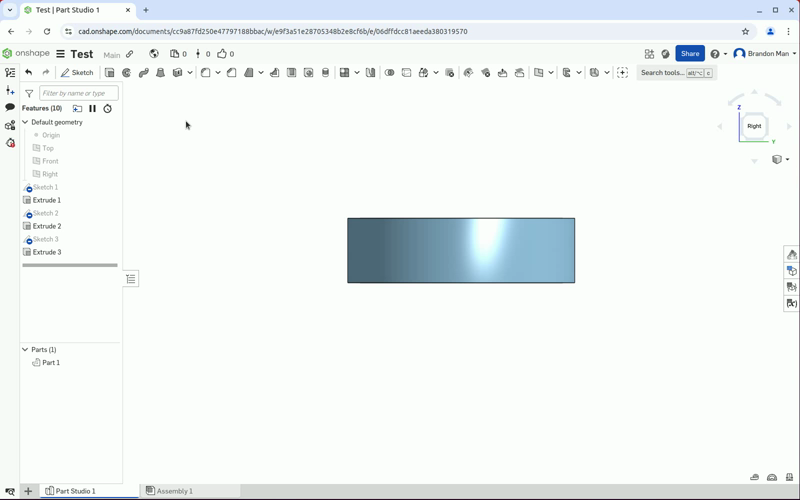
key(shift+h)
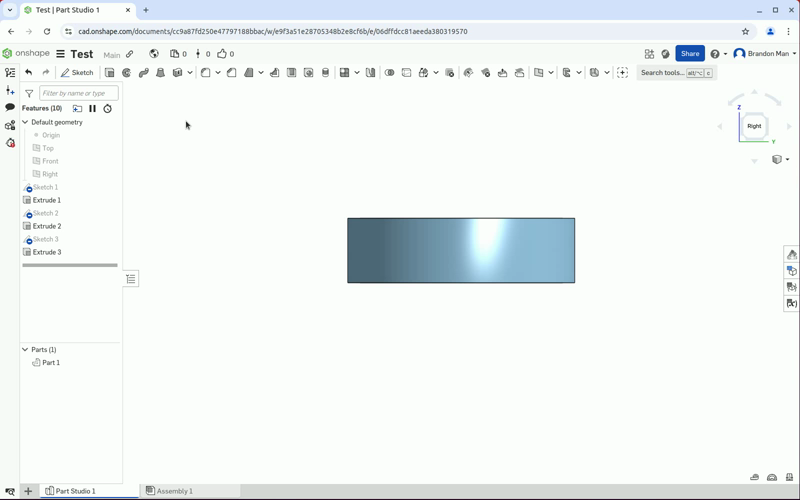
key(shift+h)
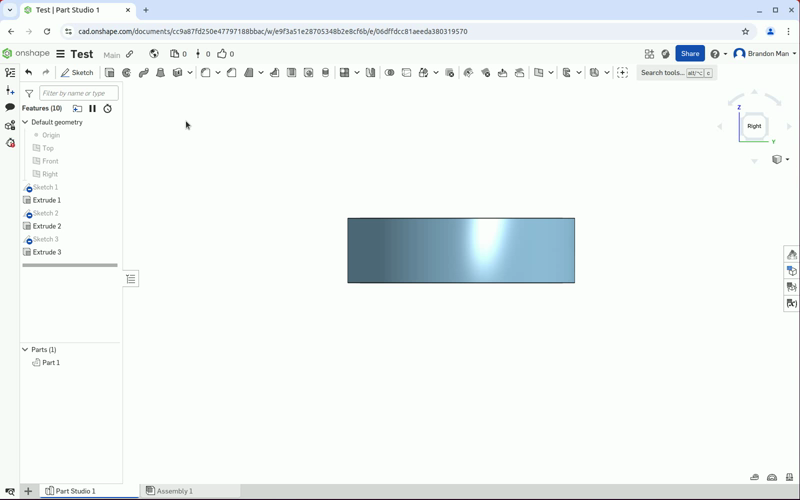
mouse_move(73, 189)
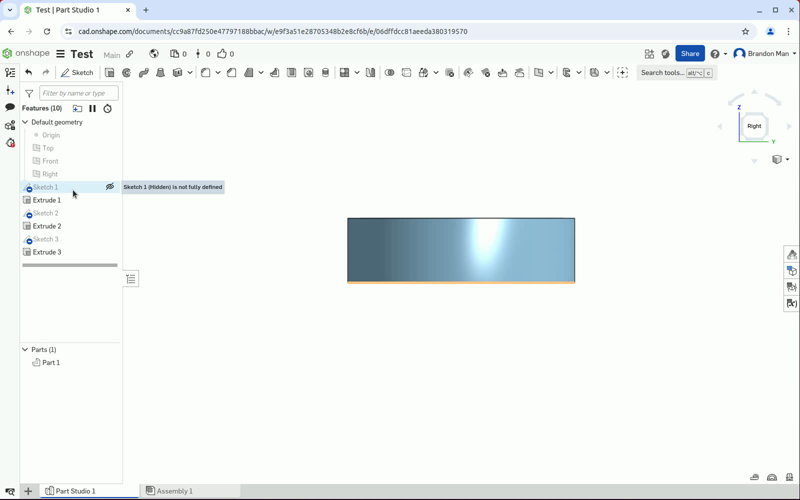
click(73, 189)
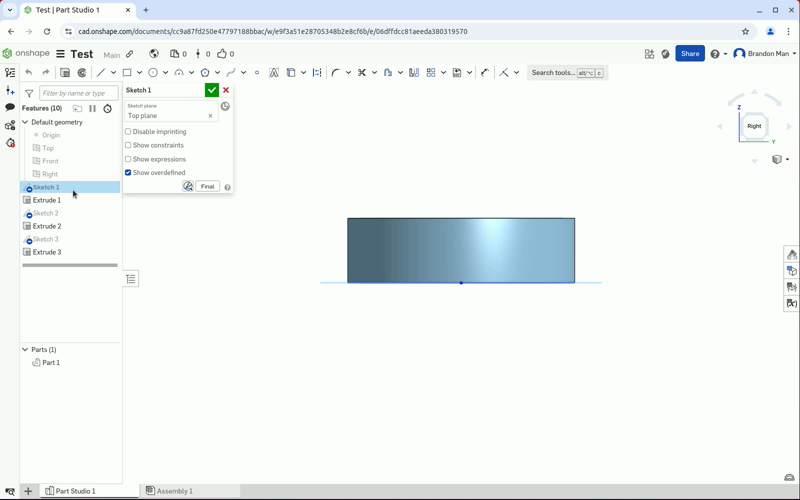
mouse_move(229, 92)
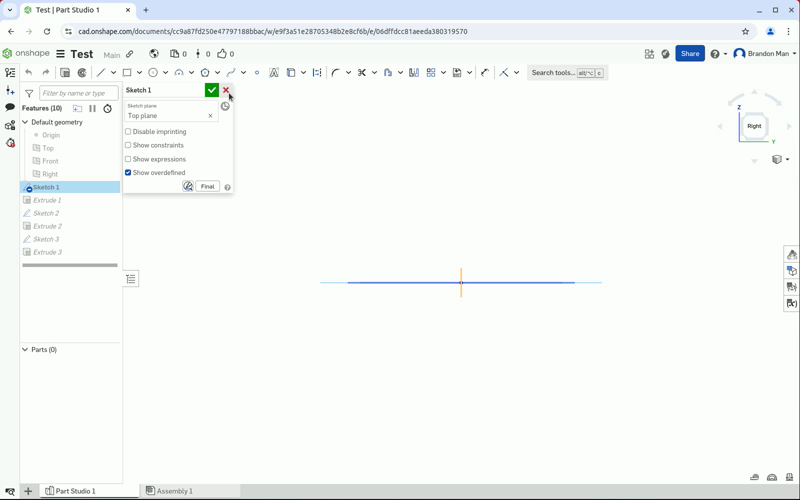
click(229, 92)
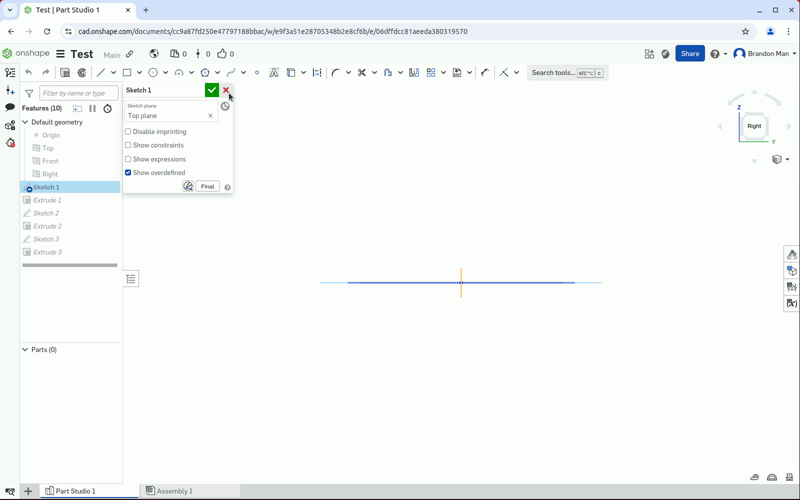
key(shift+s)
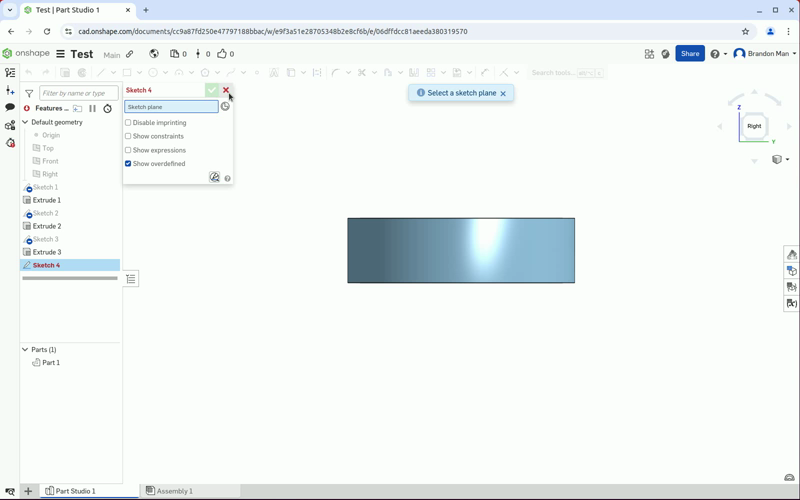
mouse_move(73, 176)
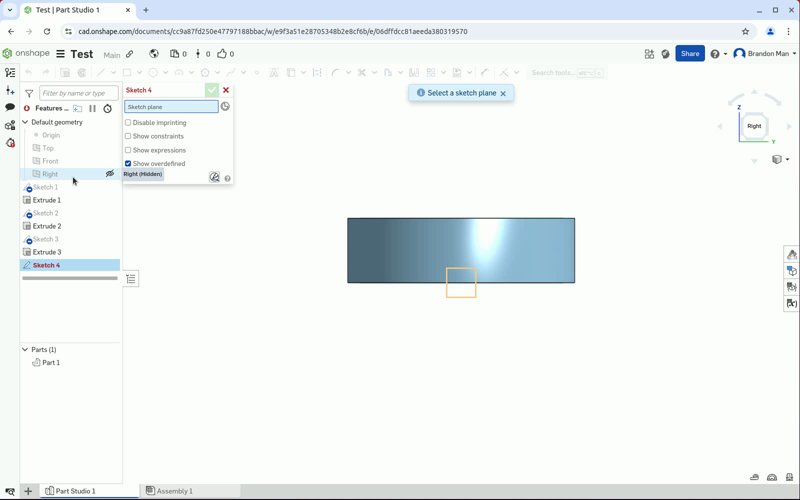
click(73, 176)
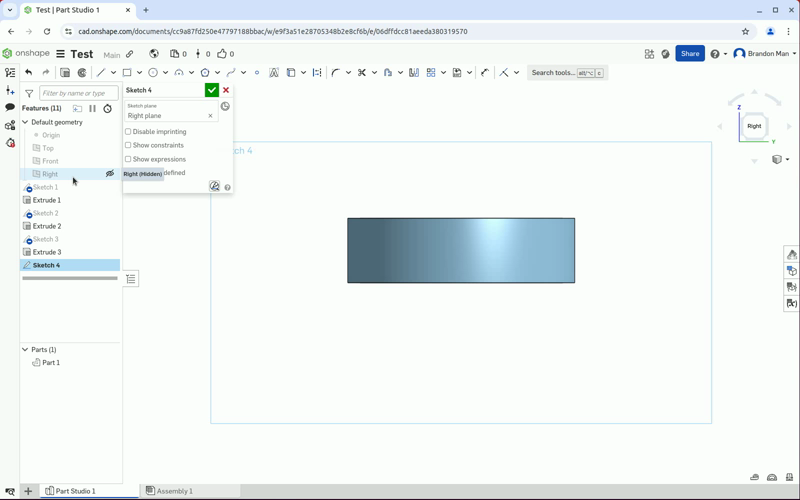
mouse_move(73, 352)
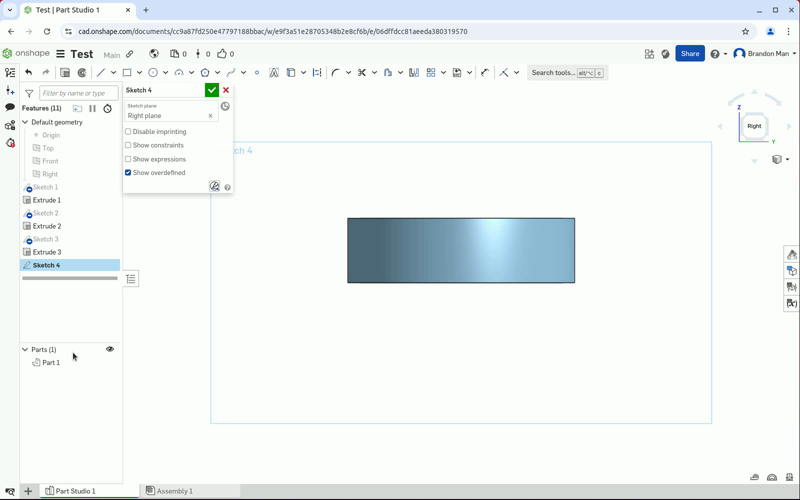
key(y)
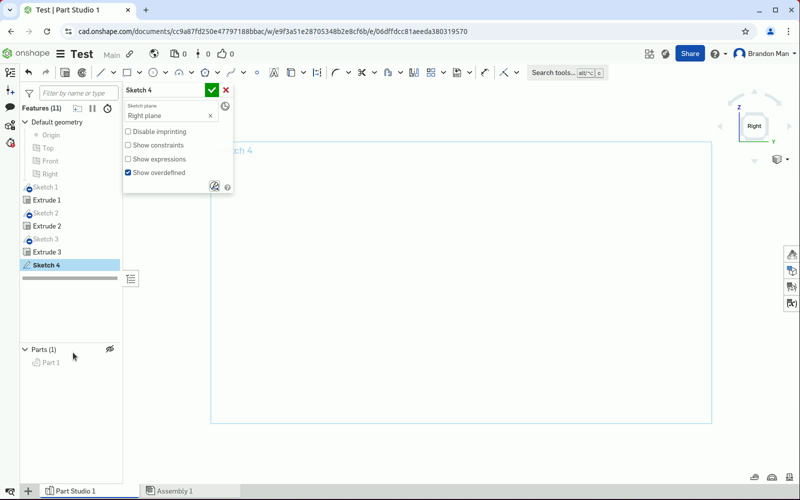
key(l)
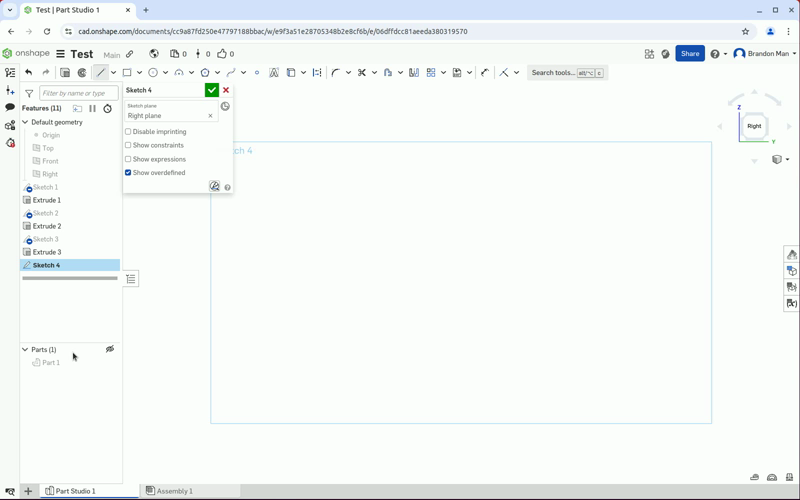
key_down(shift)
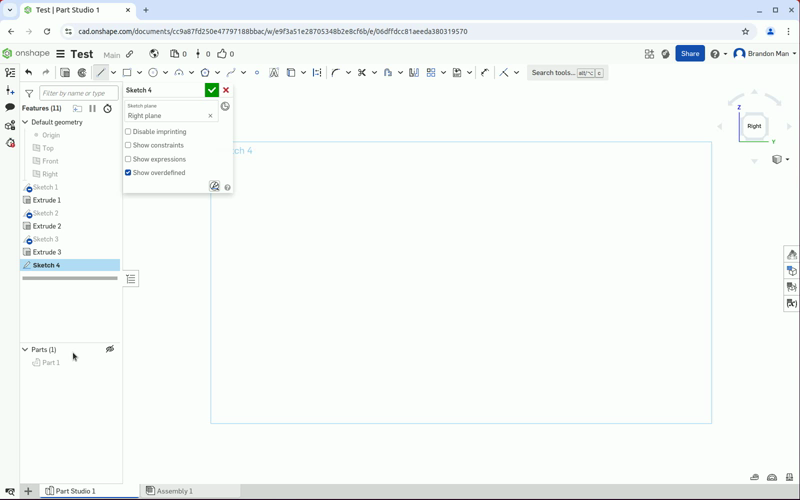
mouse_move(441, 255)
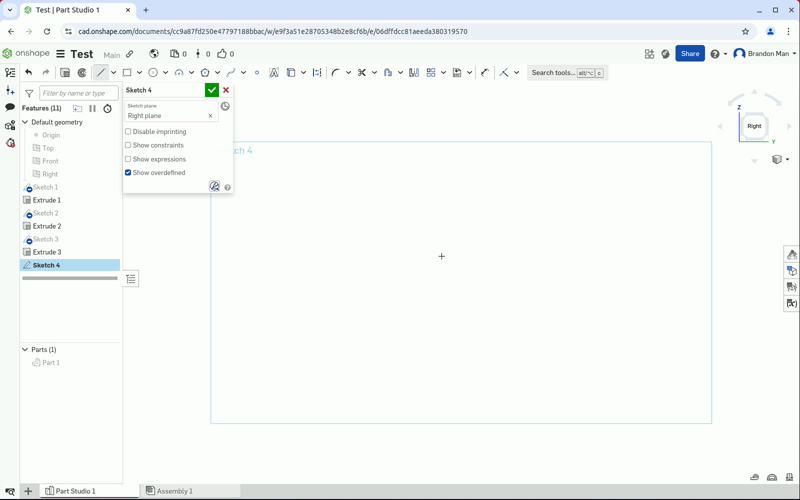
click(441, 255)
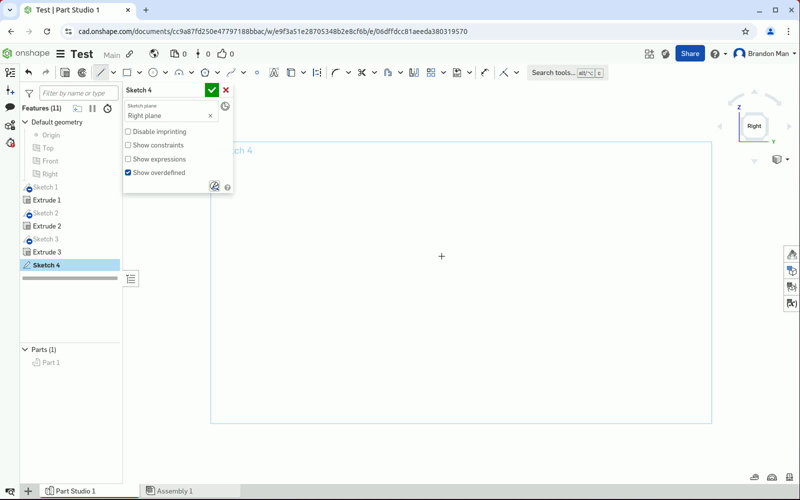
key_up(shift)
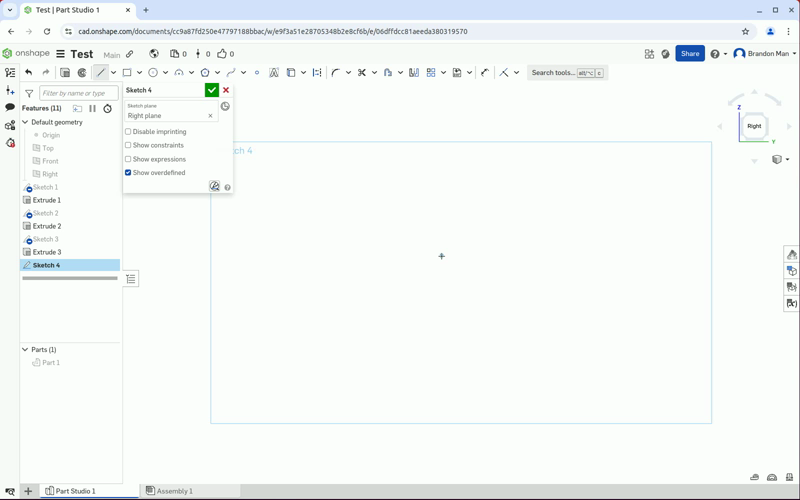
key_down(shift)
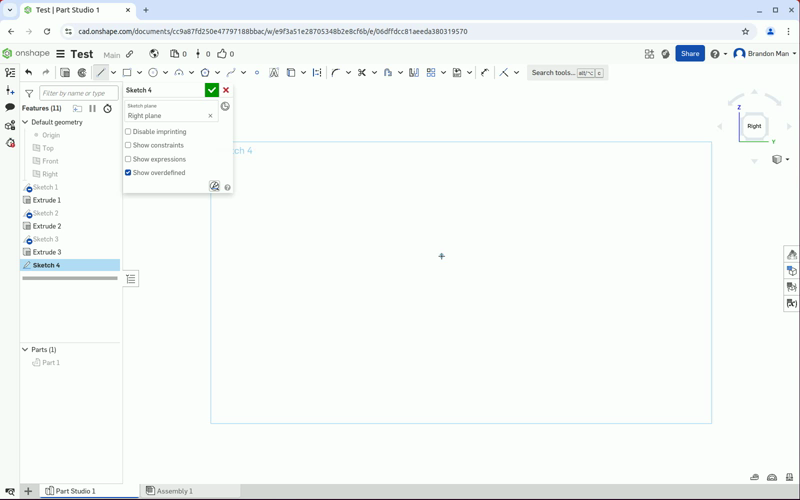
mouse_move(471, 255)
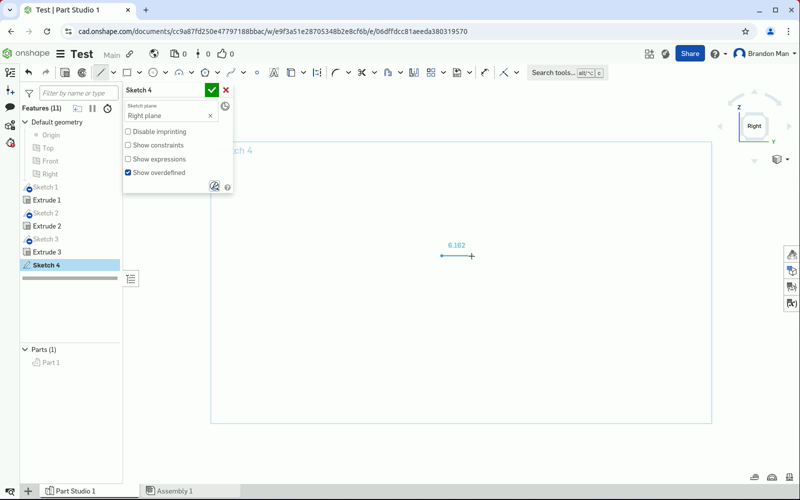
mouse_move(479, 255)
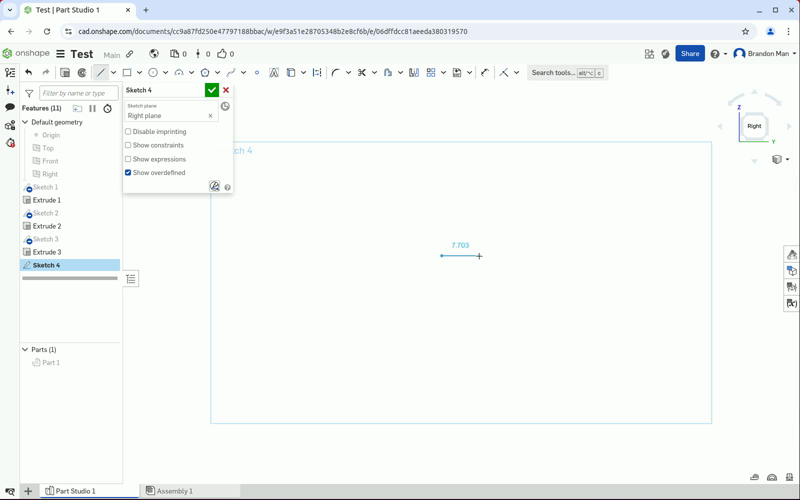
click(479, 255)
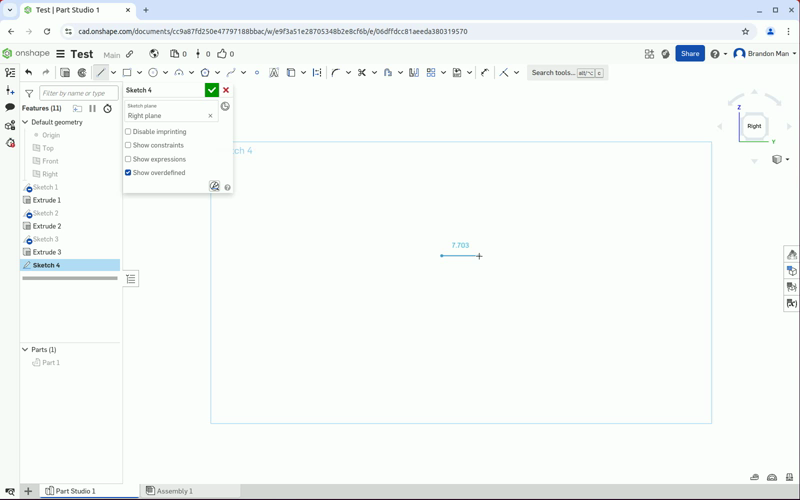
key_up(shift)
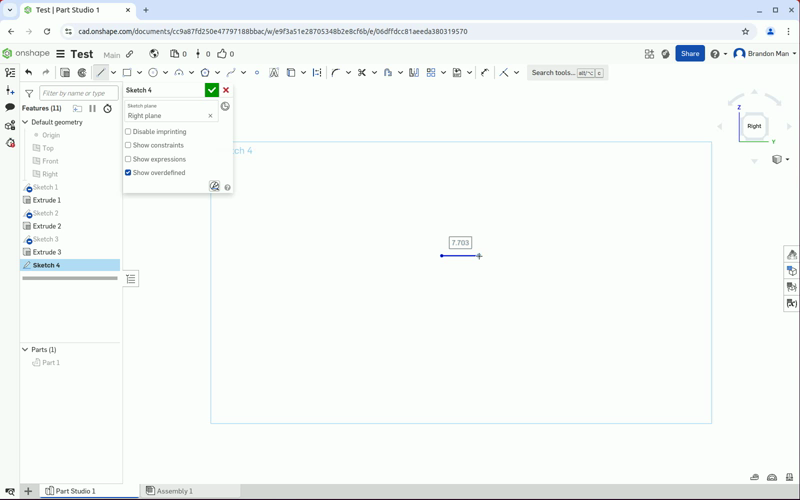
key_down(shift)
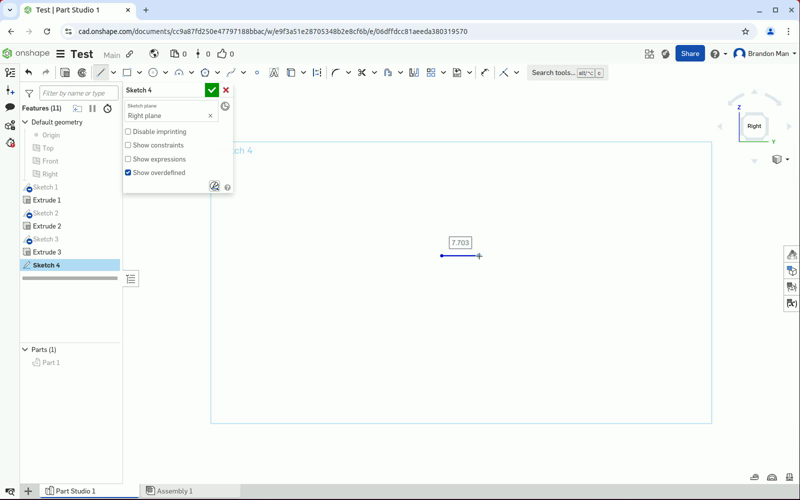
mouse_move(509, 255)
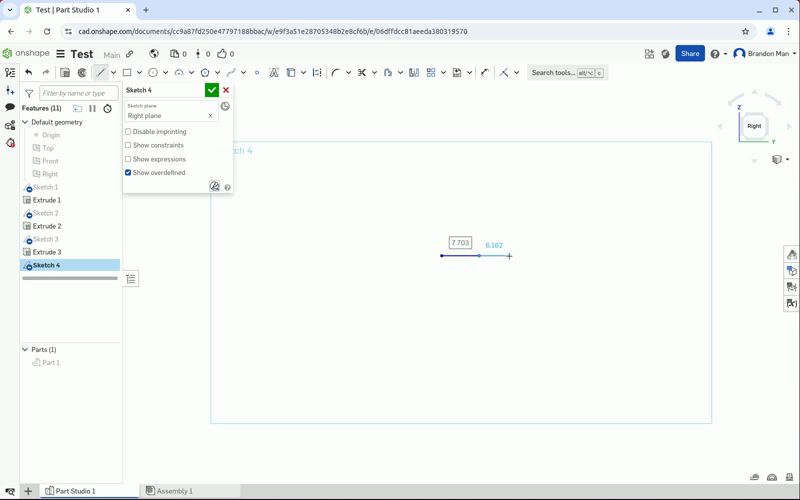
mouse_move(479, 249)
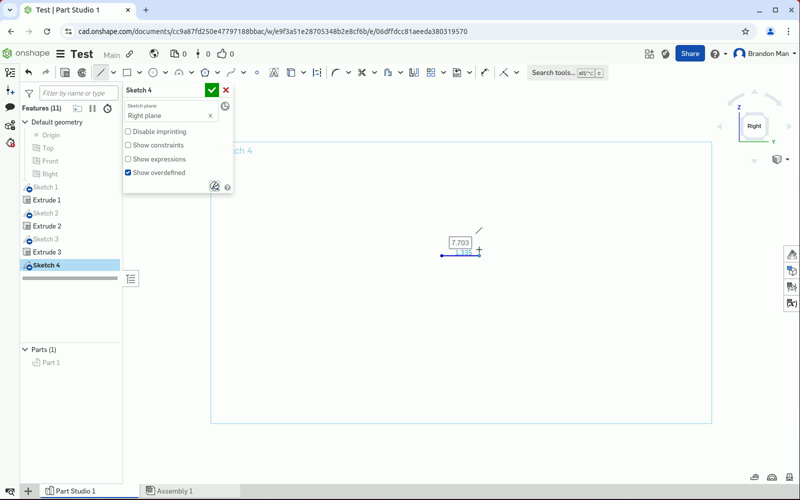
scroll(6)
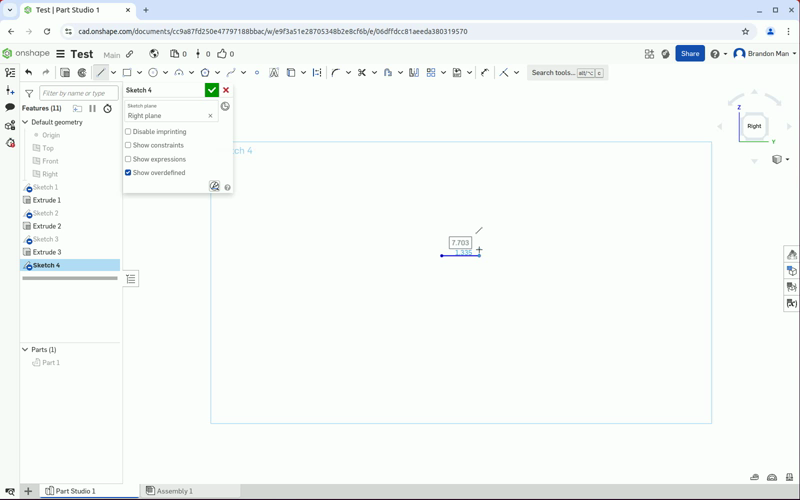
scroll(6)
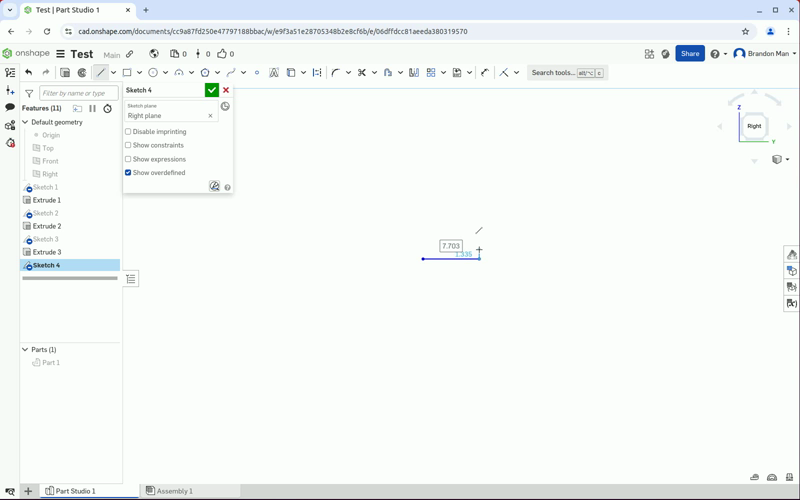
scroll(6)
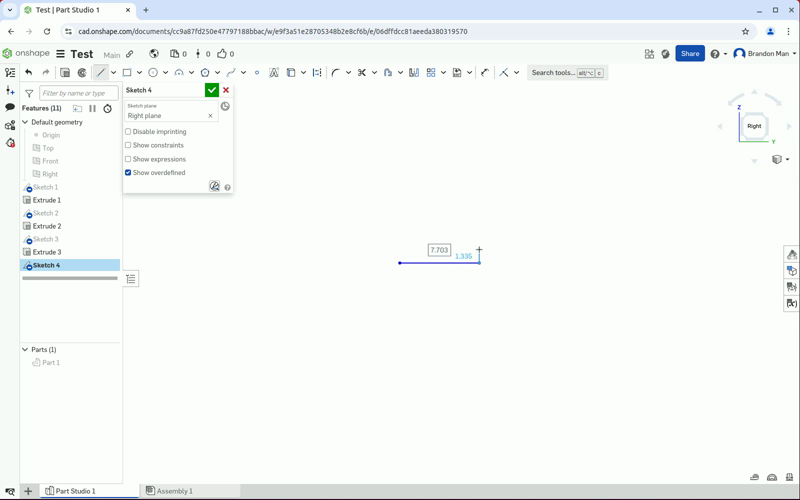
scroll(6)
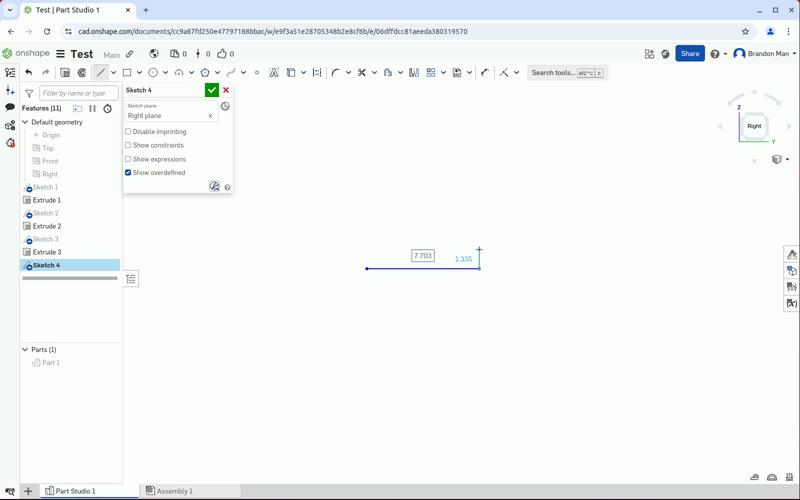
scroll(6)
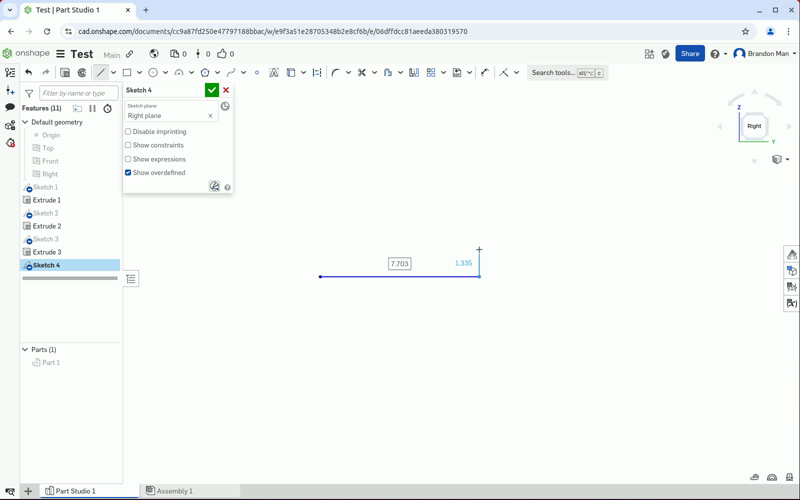
scroll(6)
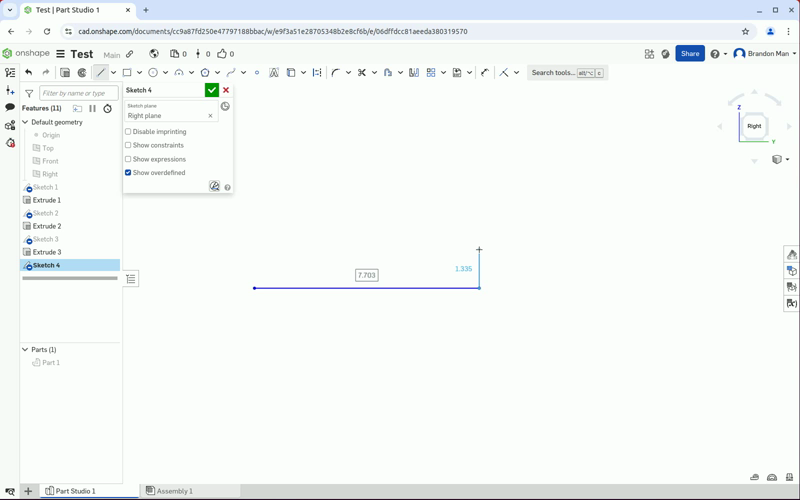
scroll(6)
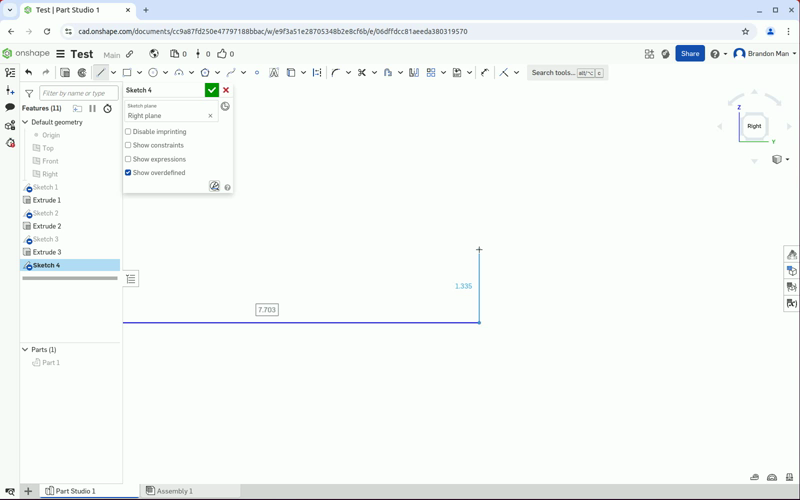
click(479, 249)
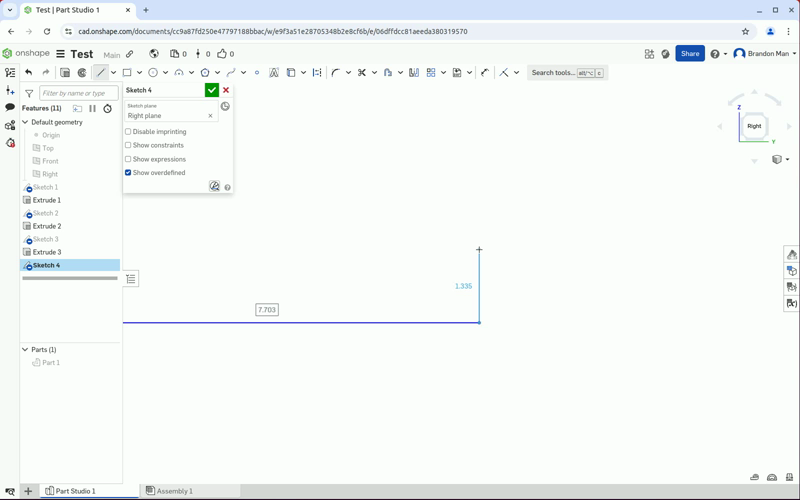
scroll(-6)
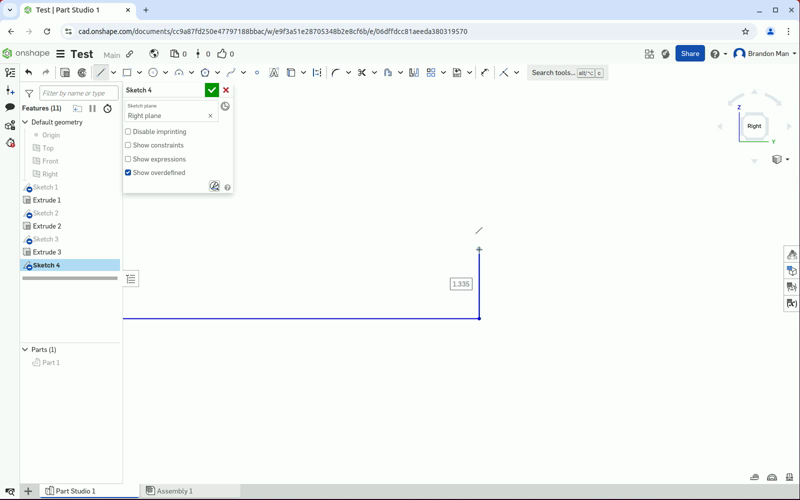
scroll(-6)
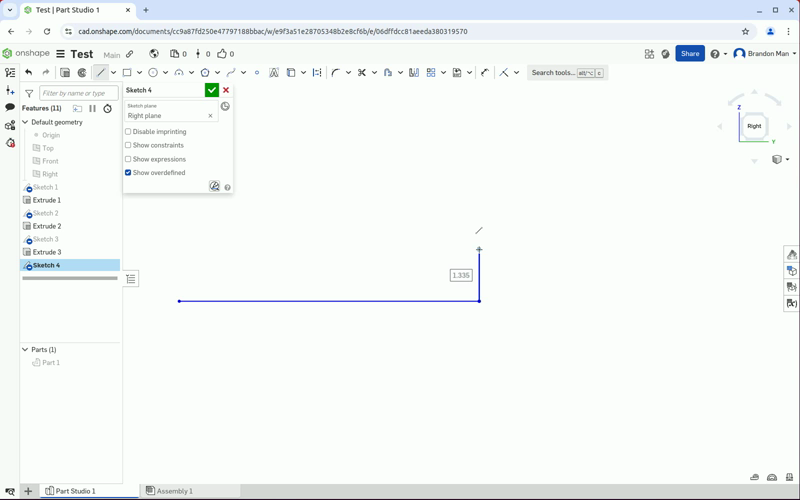
scroll(-6)
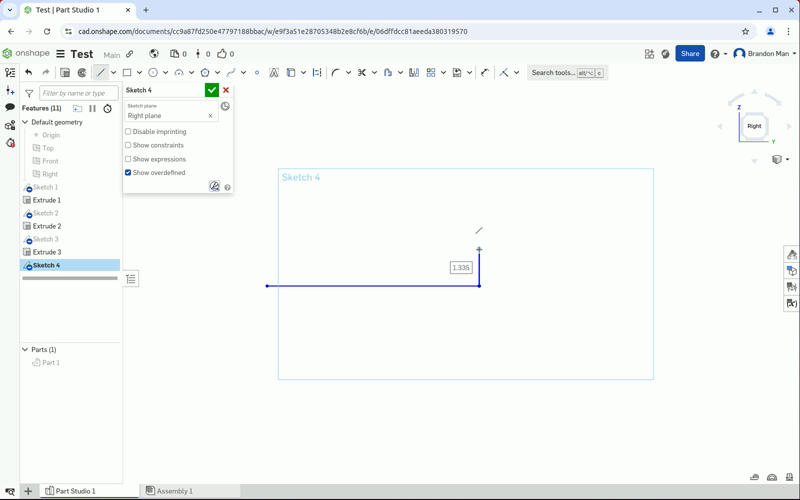
scroll(-6)
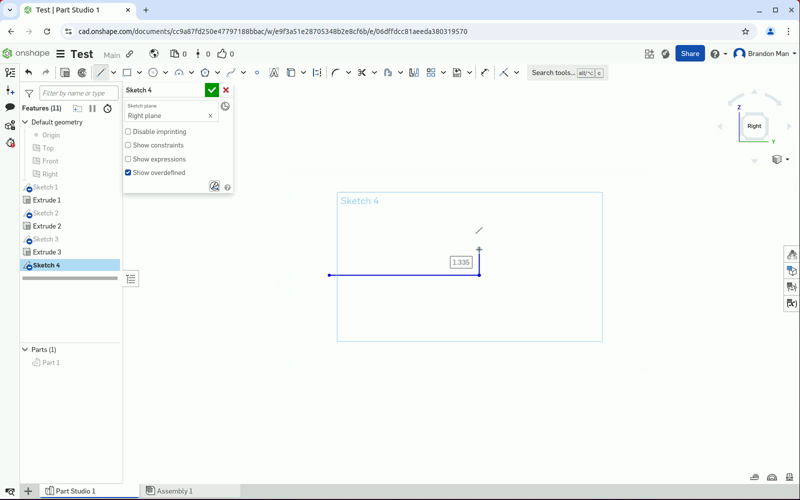
scroll(-6)
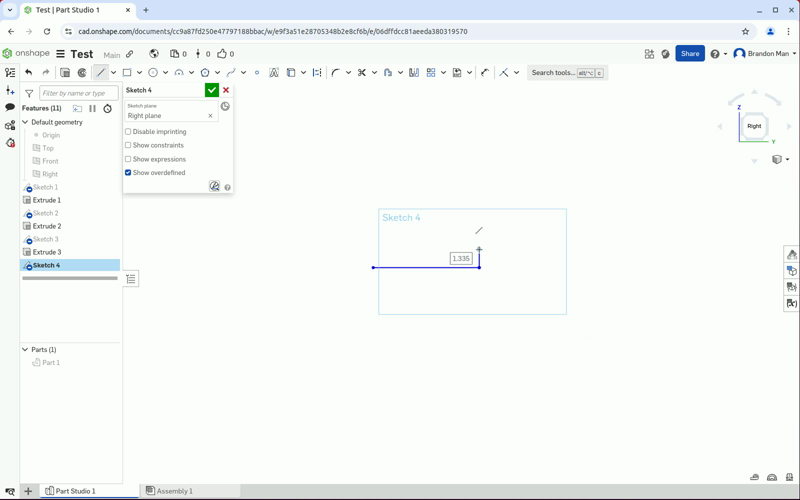
scroll(-6)
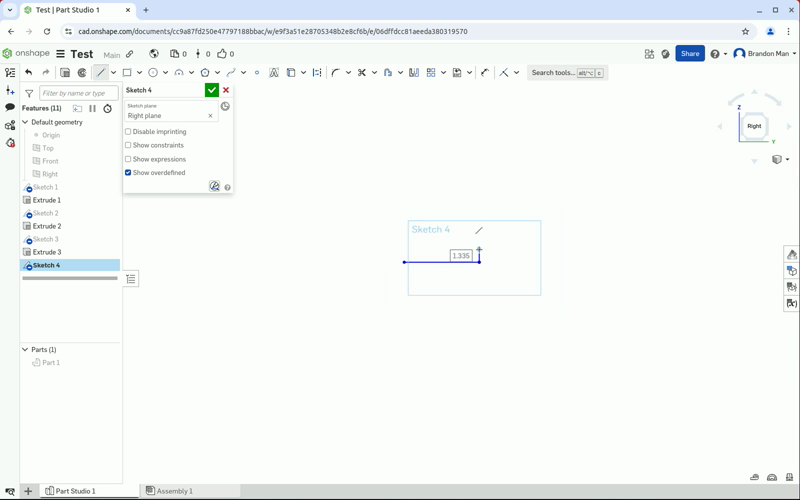
scroll(-6)
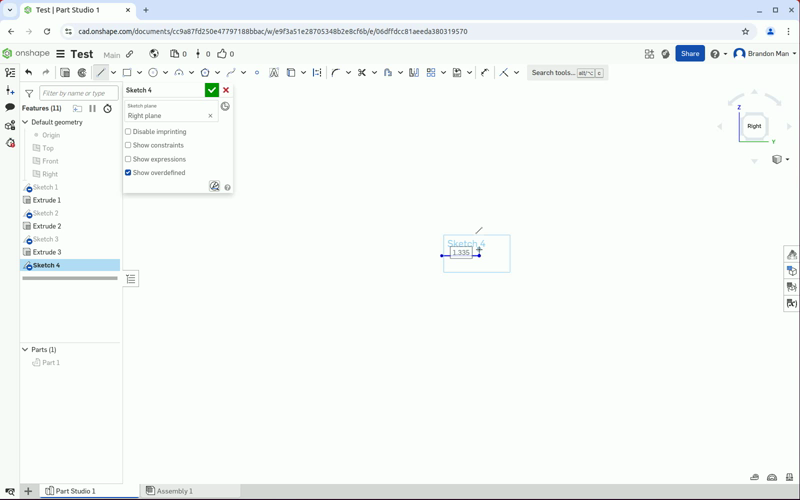
key_up(shift)
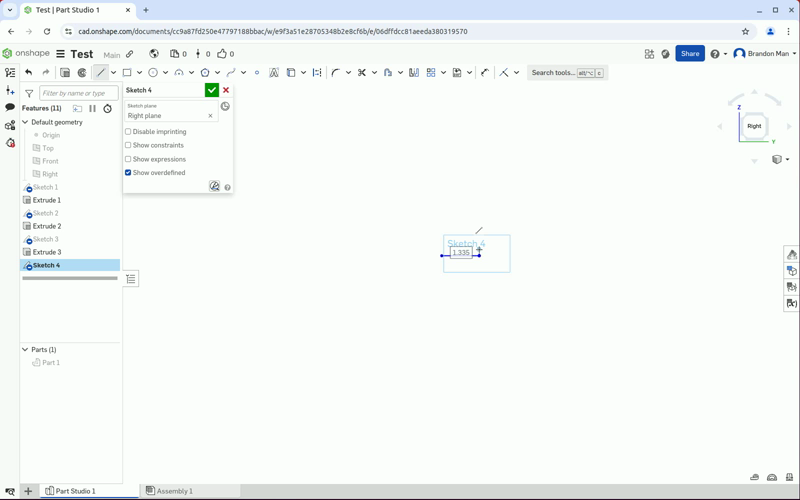
key_down(shift)
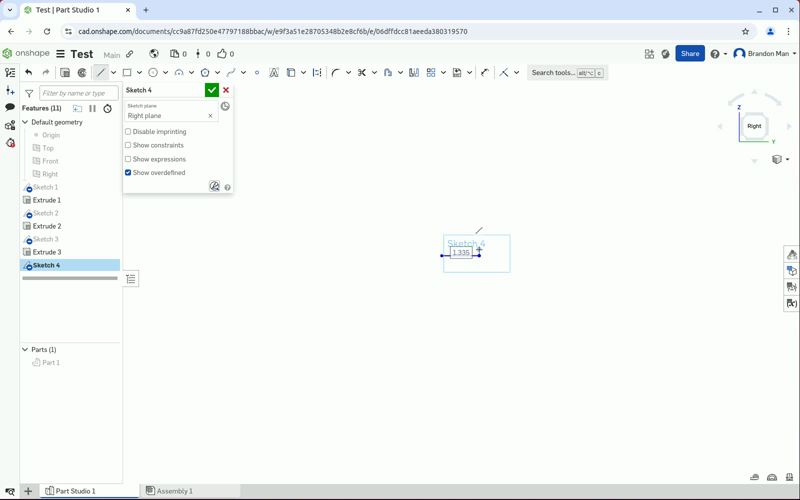
mouse_move(509, 249)
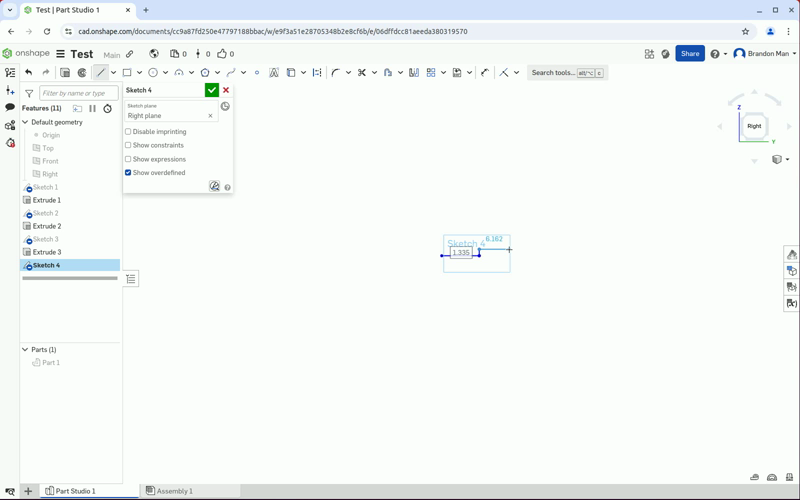
mouse_move(441, 249)
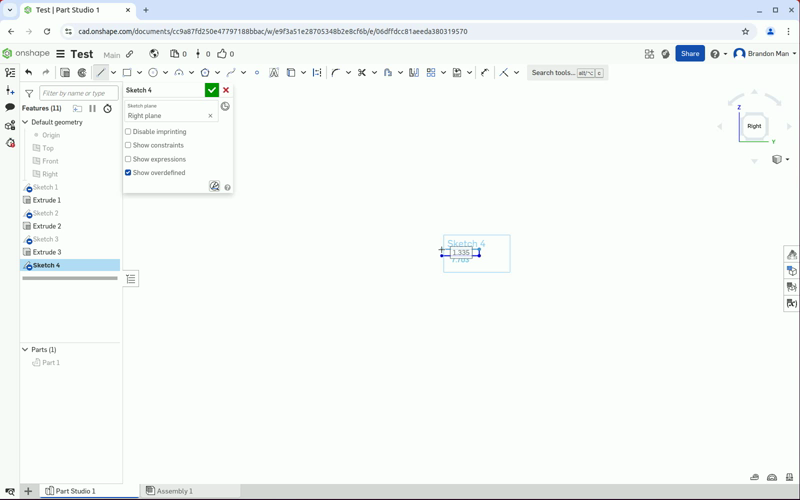
click(441, 249)
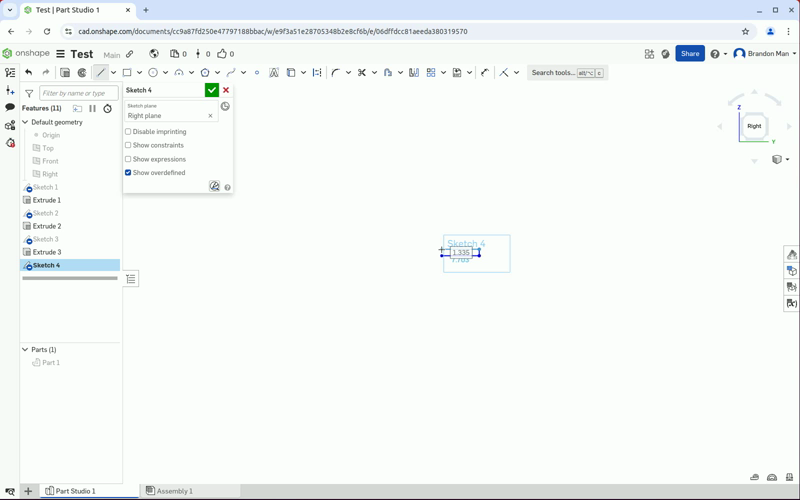
key_up(shift)
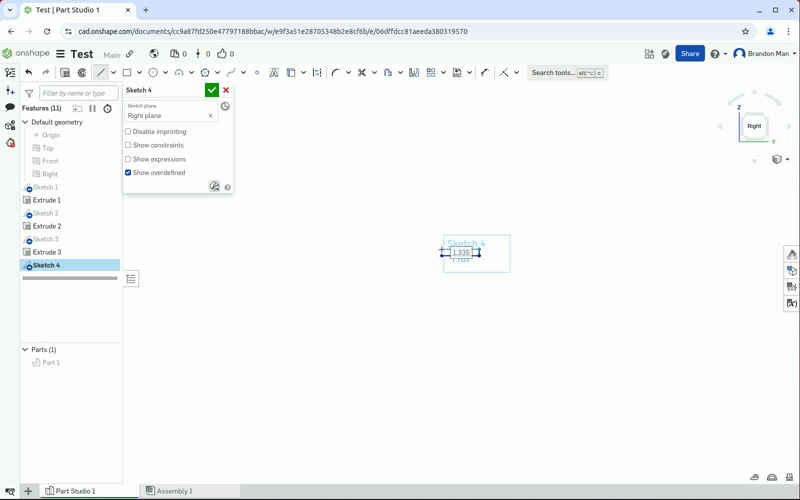
mouse_move(471, 249)
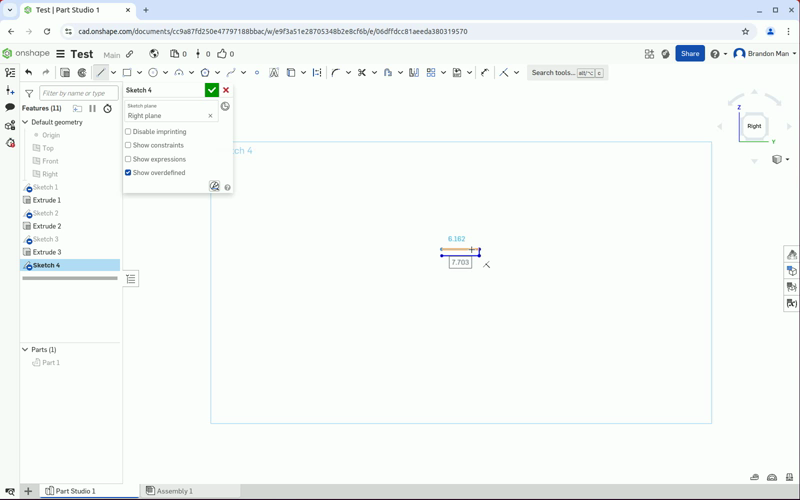
key_down(shift)
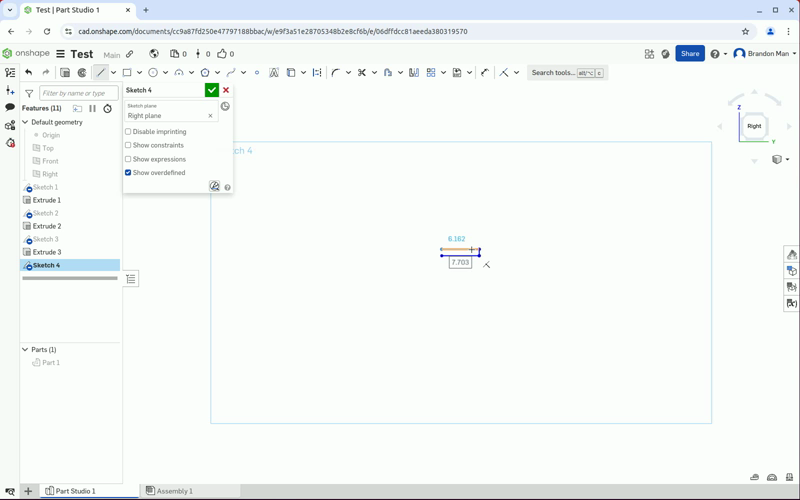
mouse_move(441, 255)
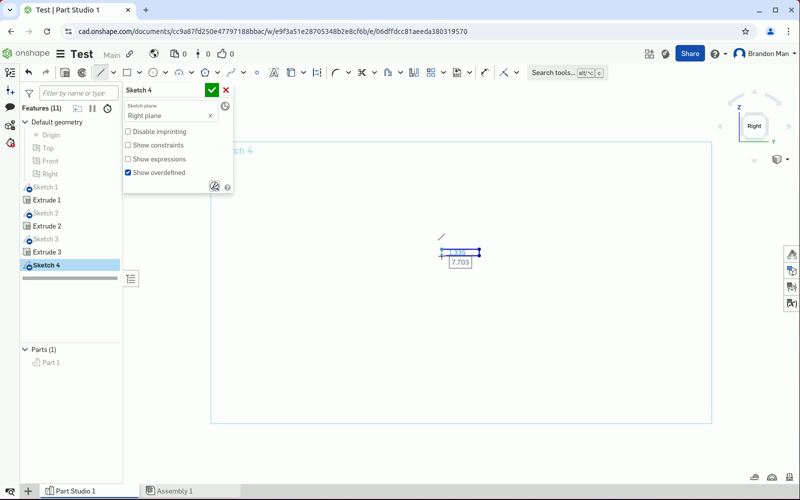
scroll(6)
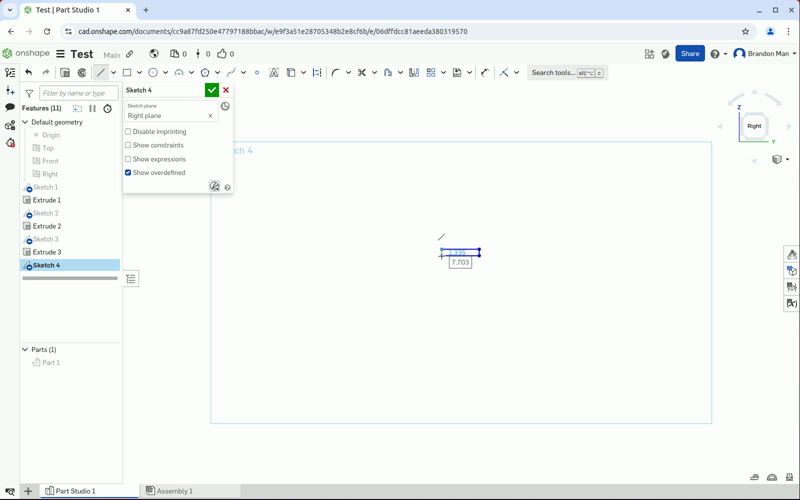
scroll(6)
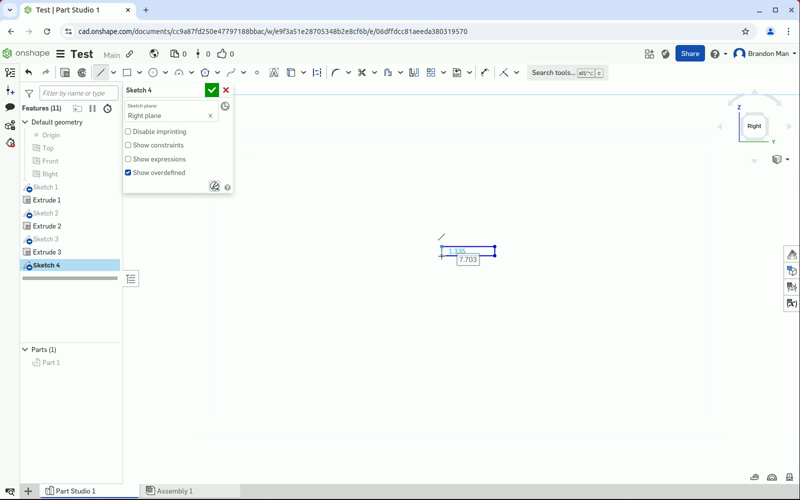
scroll(6)
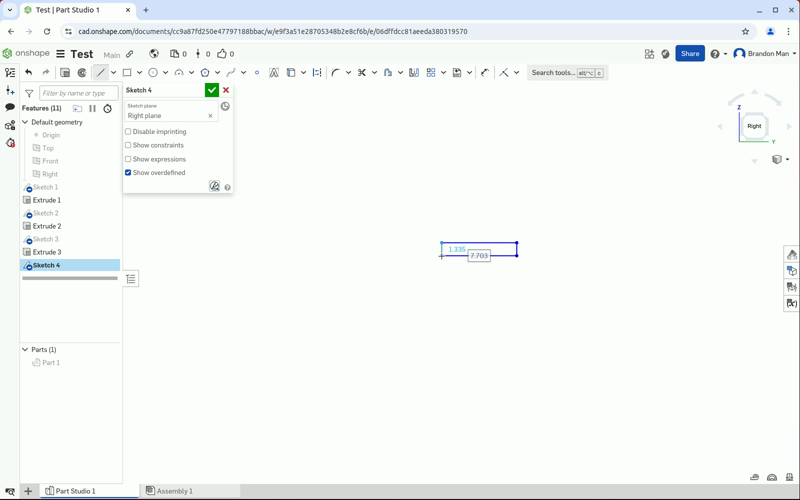
scroll(6)
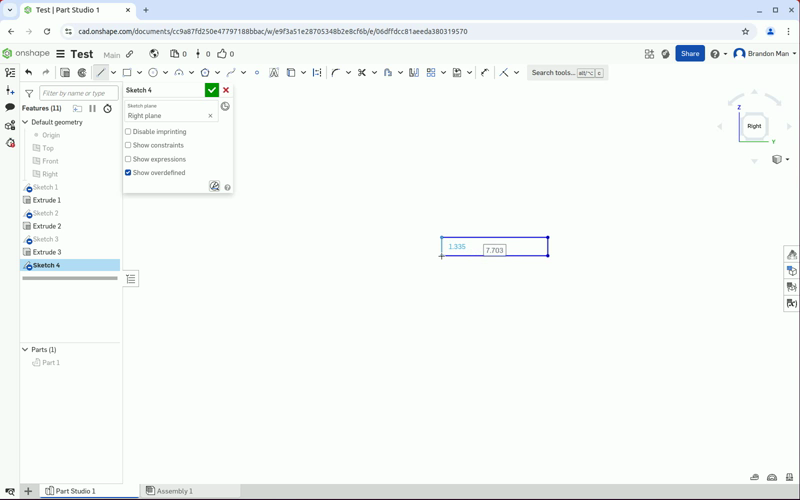
scroll(6)
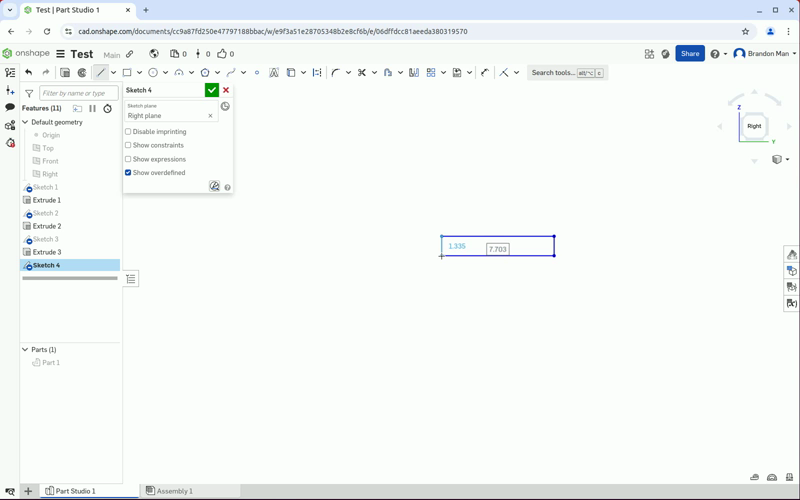
scroll(6)
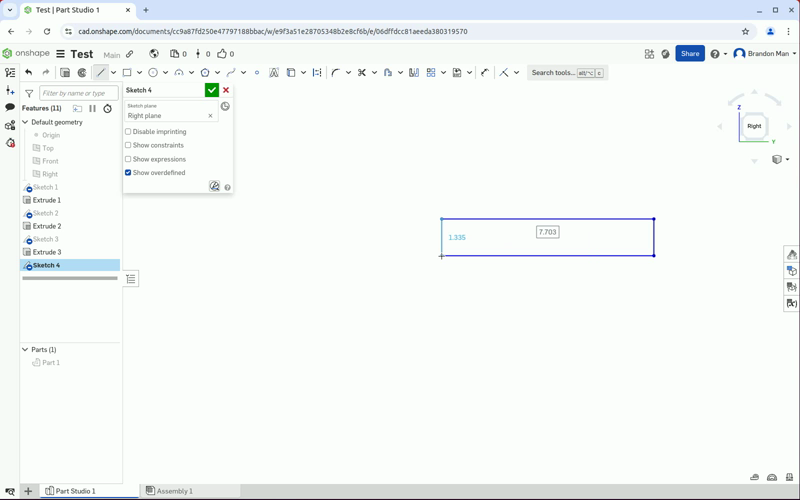
scroll(6)
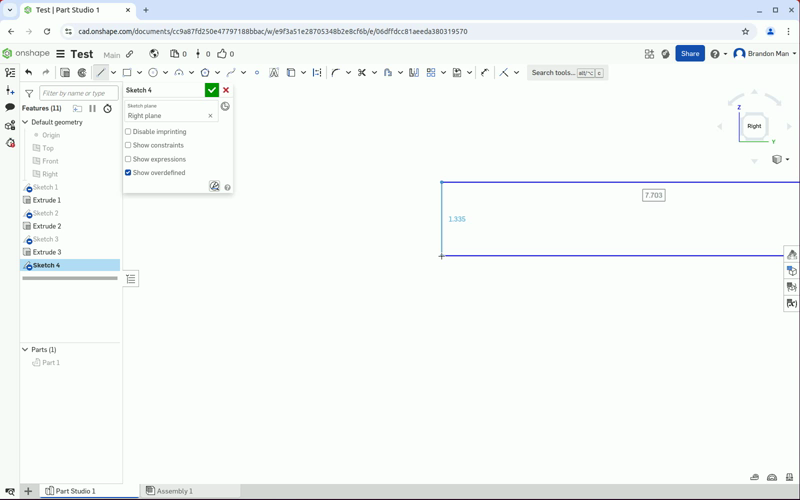
key_up(shift)
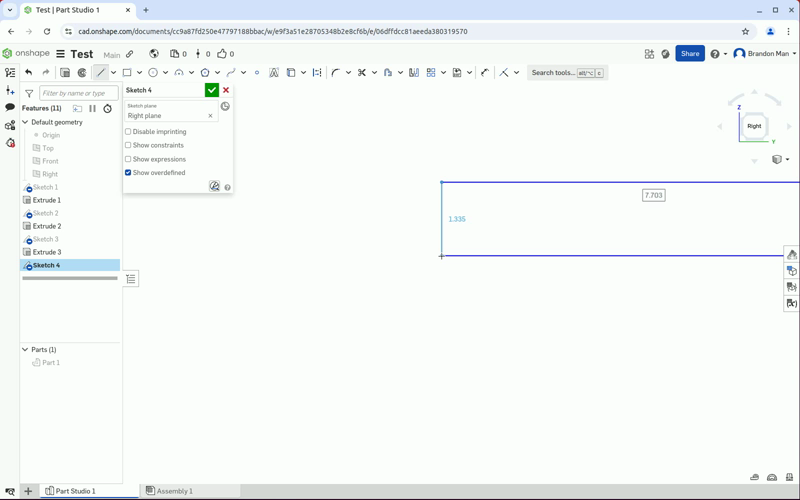
click(441, 255)
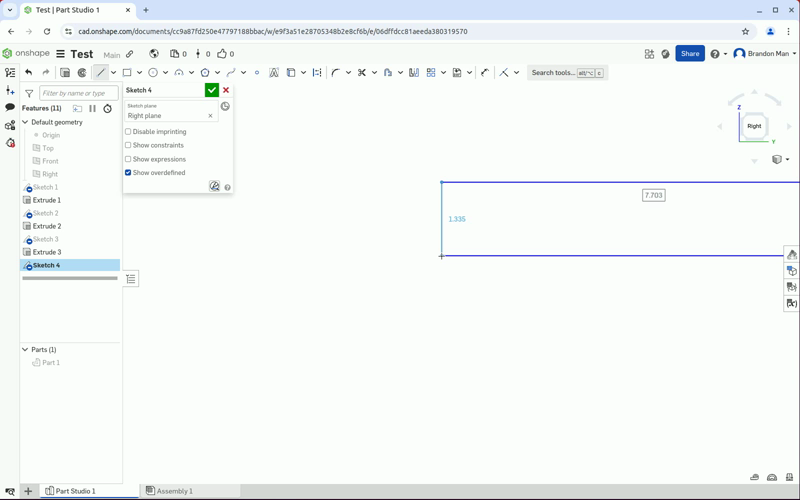
scroll(-6)
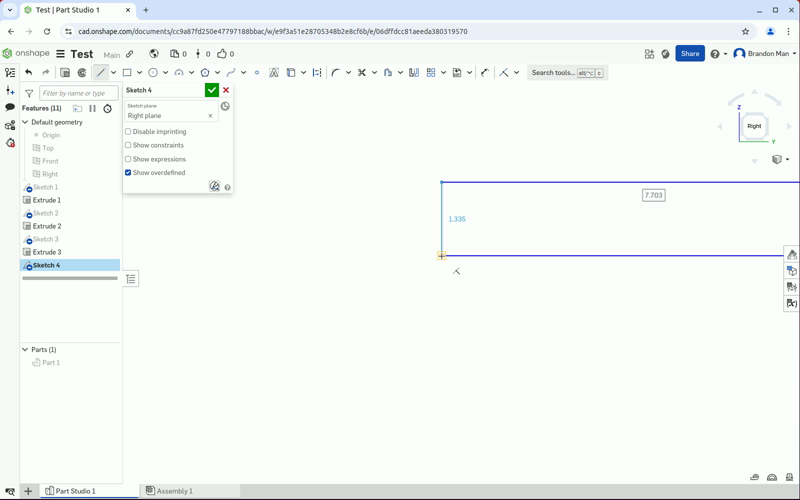
scroll(-6)
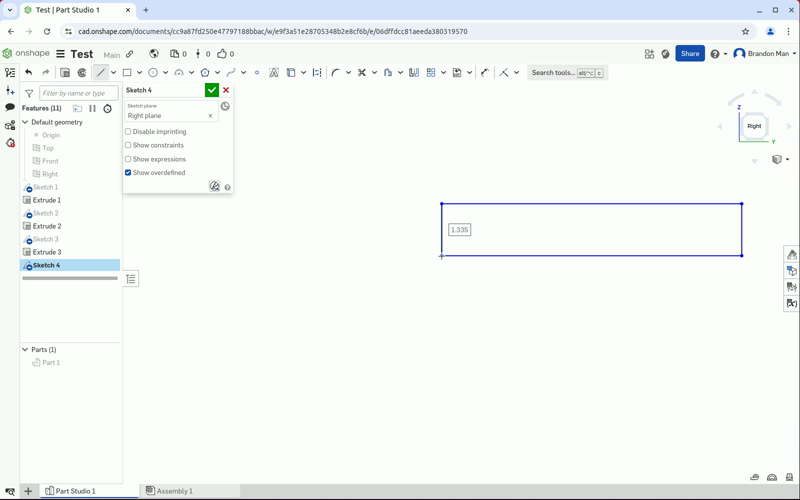
scroll(-6)
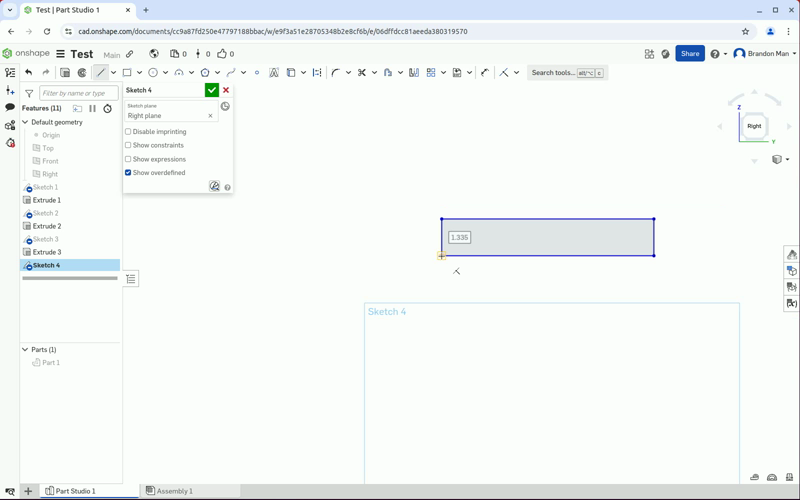
scroll(-6)
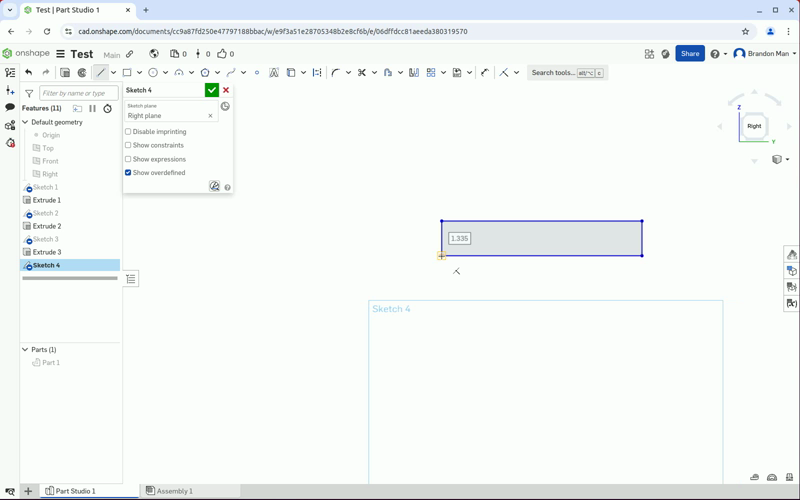
scroll(-6)
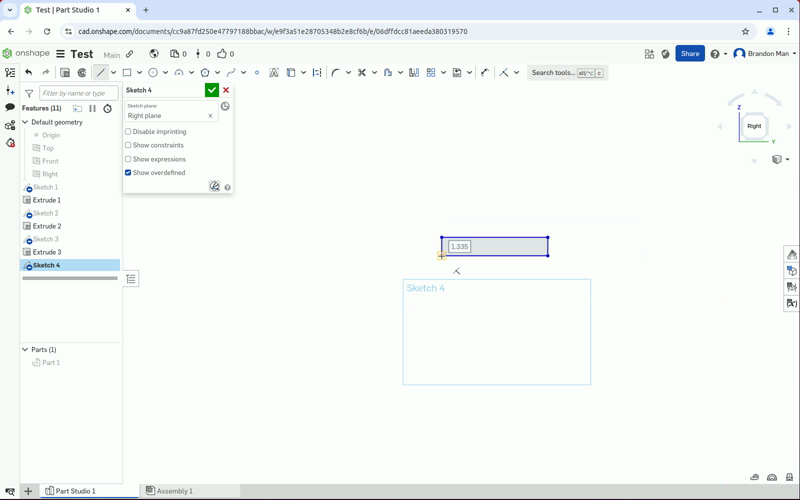
scroll(-6)
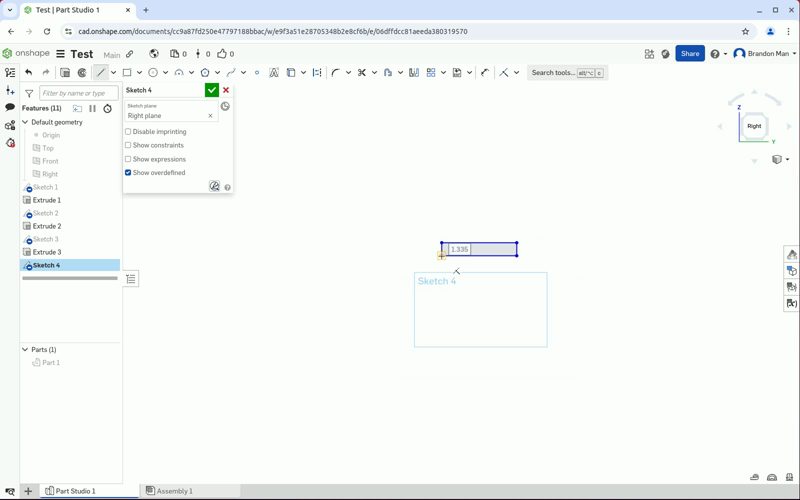
scroll(-6)
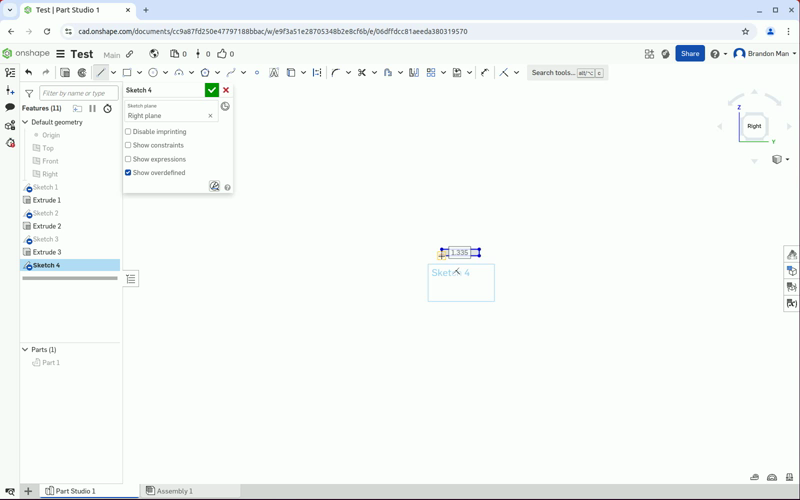
key(esc)
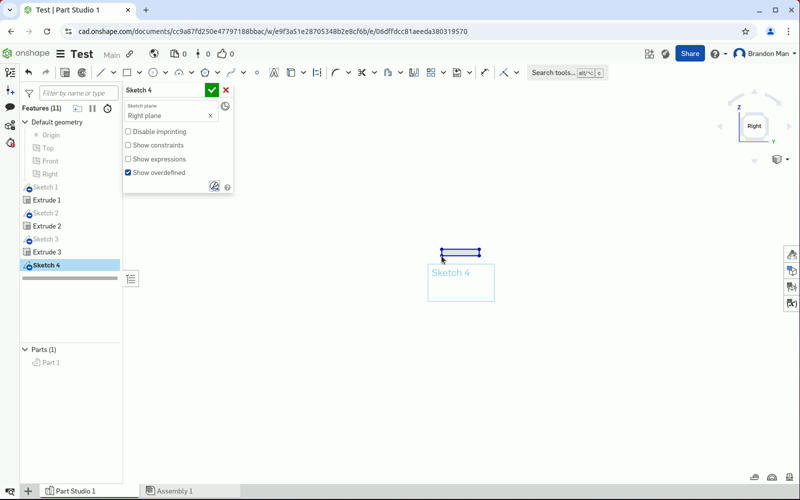
mouse_move(459, 253)
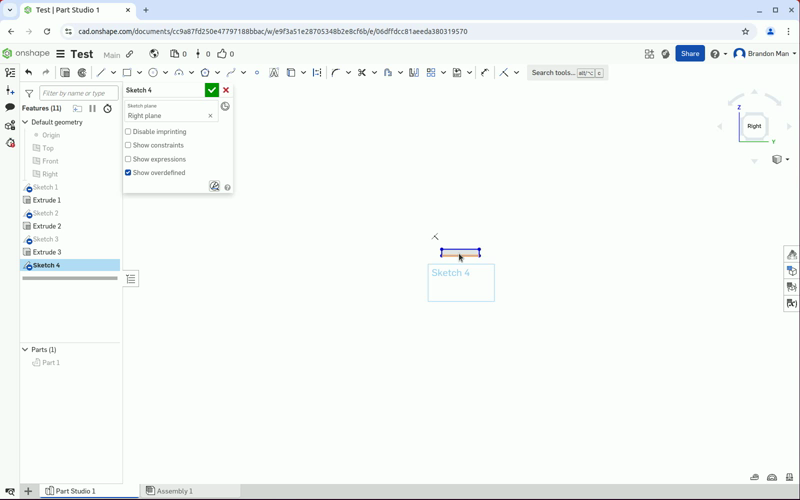
scroll(6)
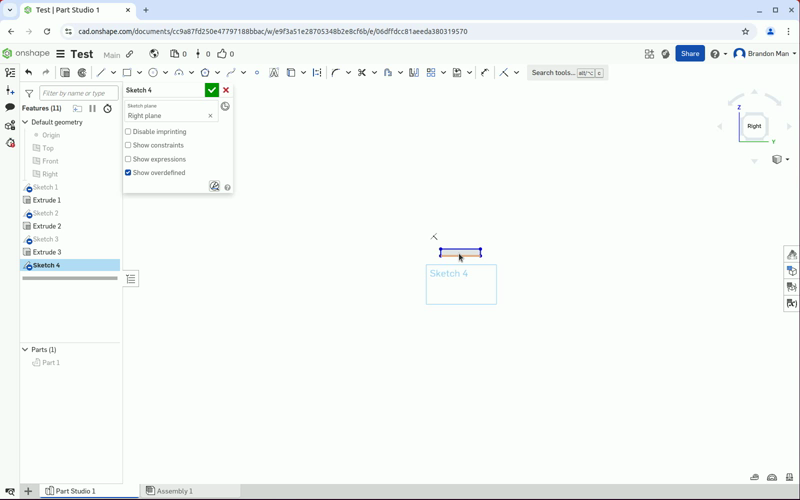
scroll(6)
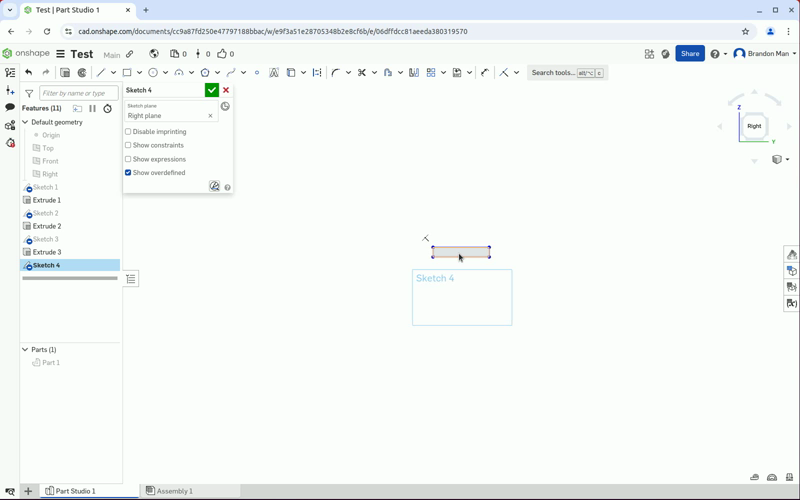
scroll(6)
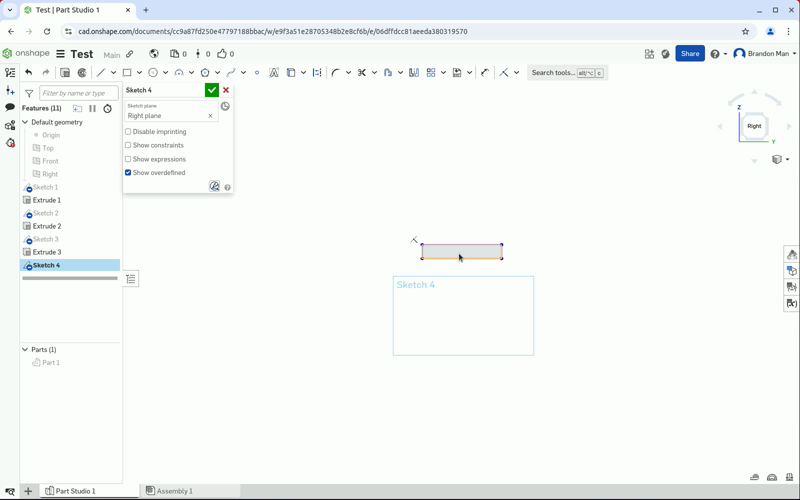
scroll(6)
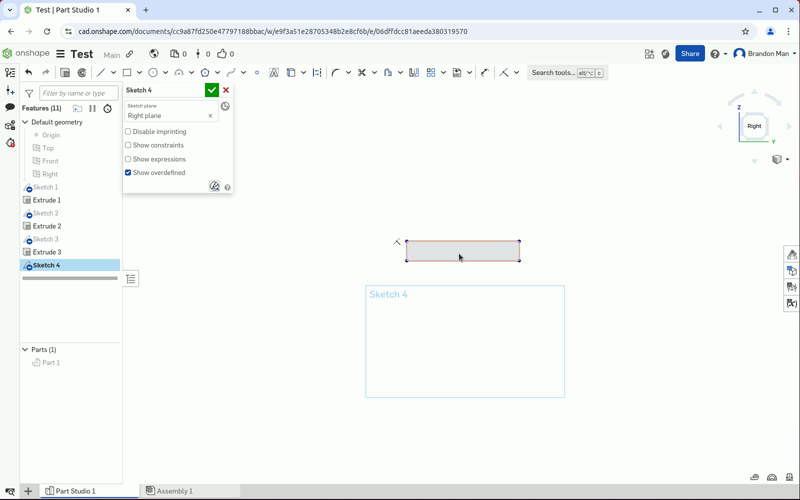
scroll(6)
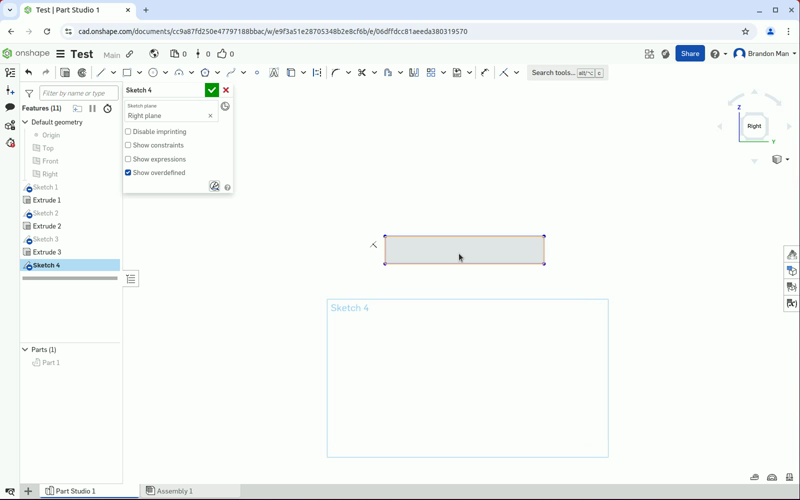
scroll(6)
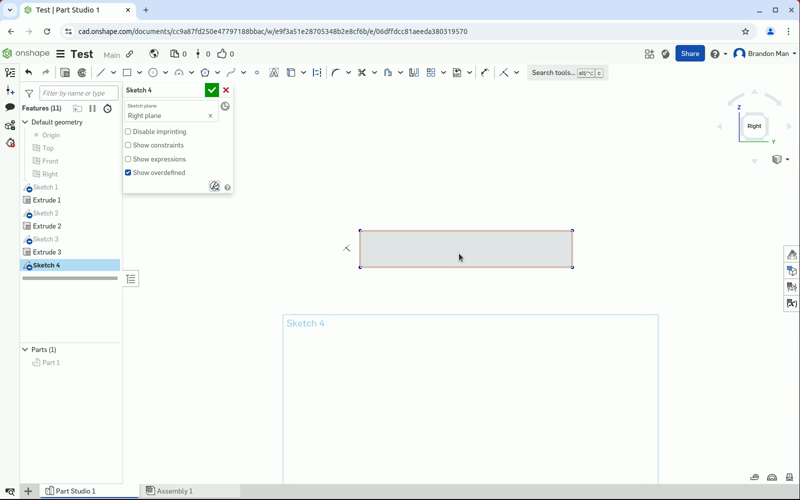
scroll(6)
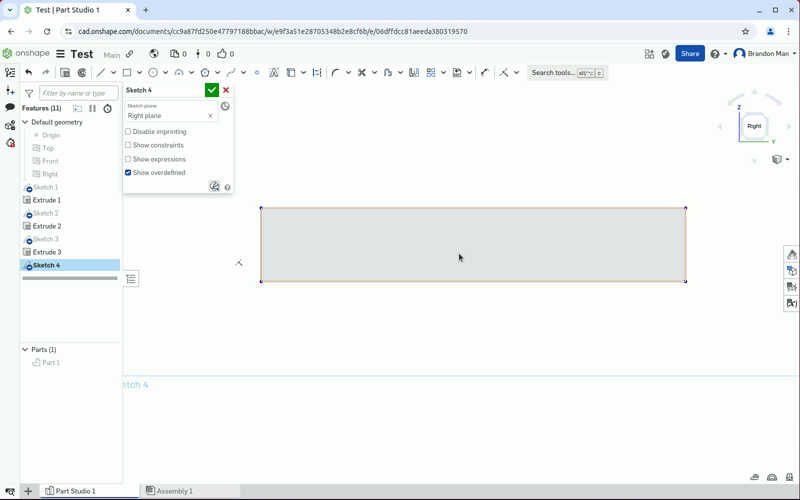
click(459, 253)
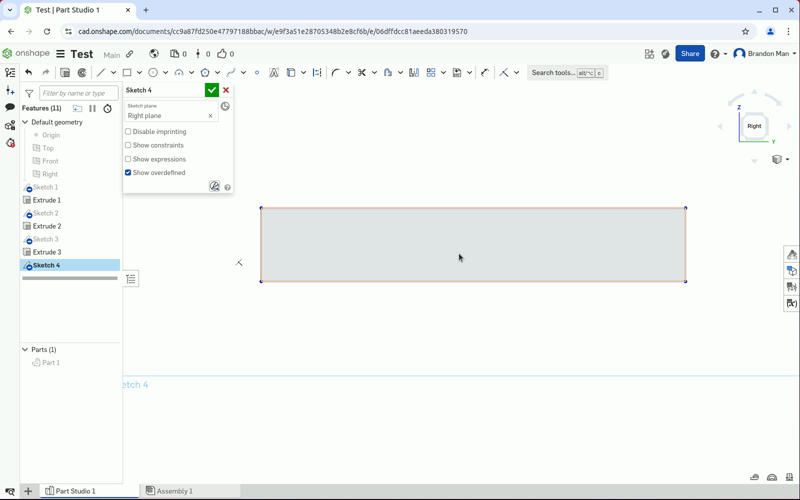
scroll(-6)
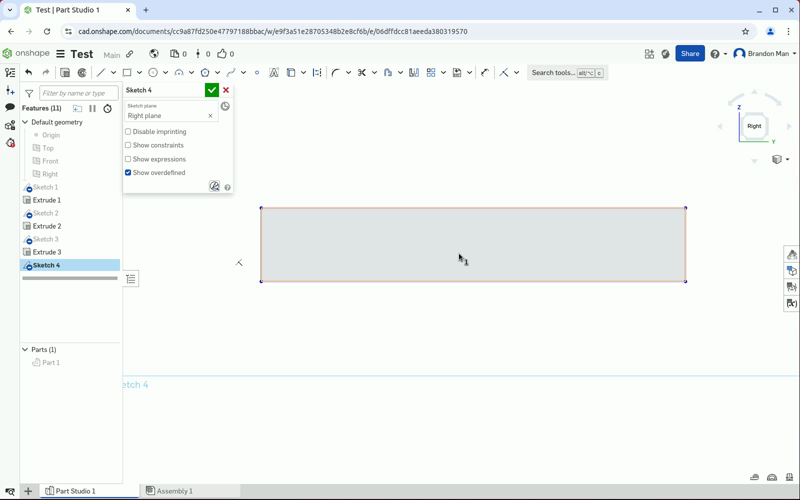
scroll(-6)
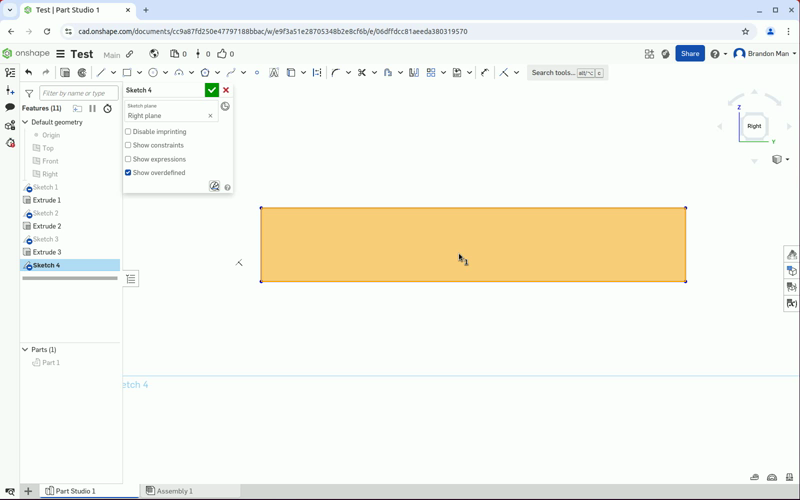
scroll(-6)
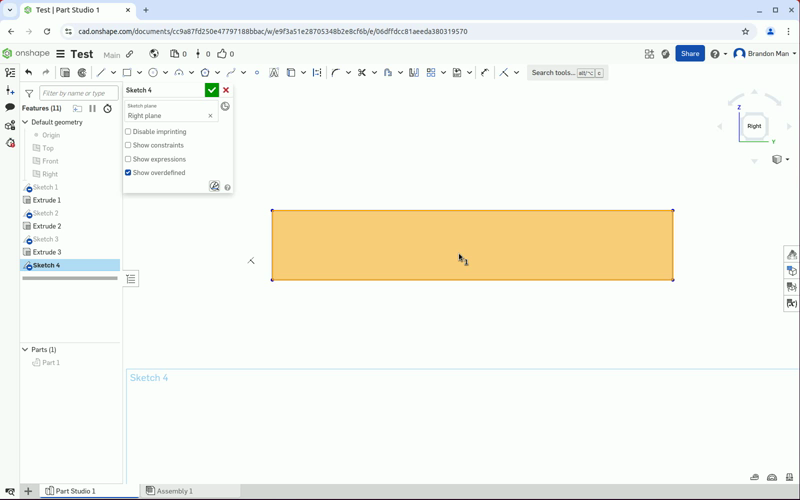
scroll(-6)
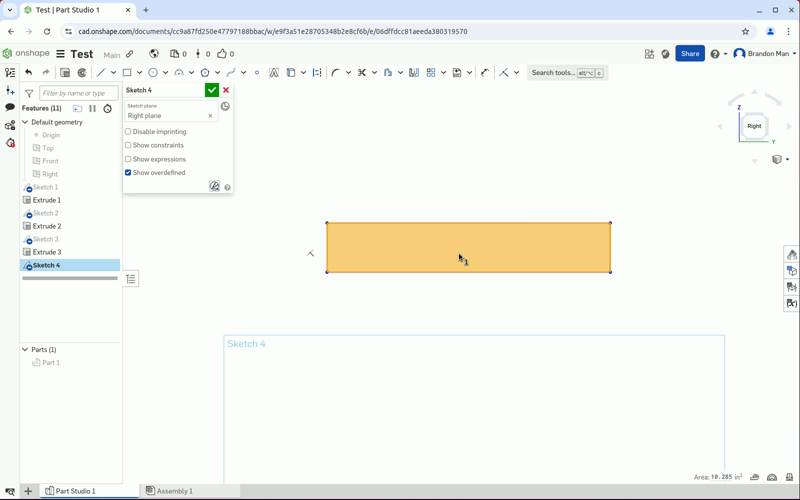
scroll(-6)
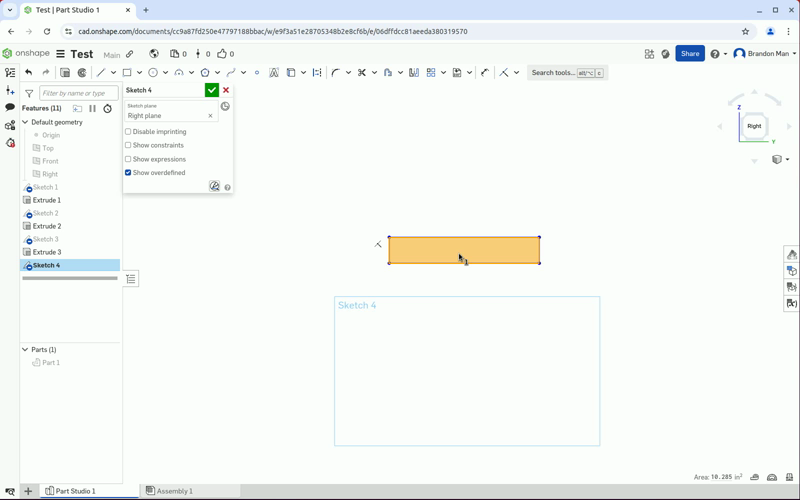
scroll(-6)
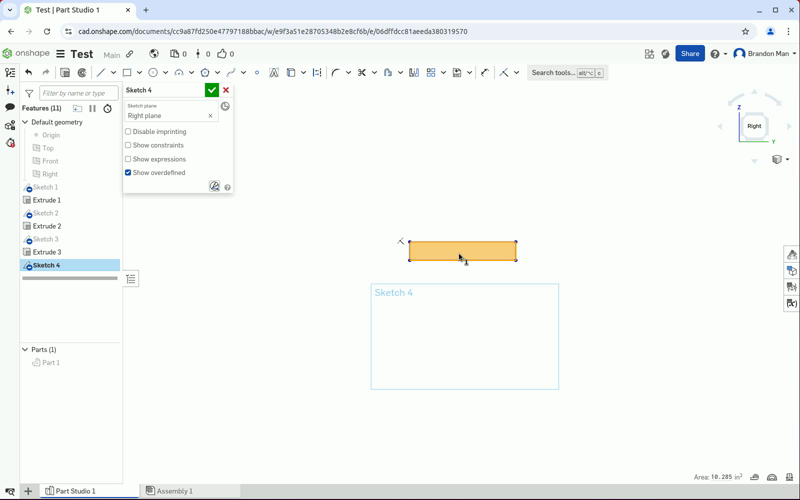
scroll(-6)
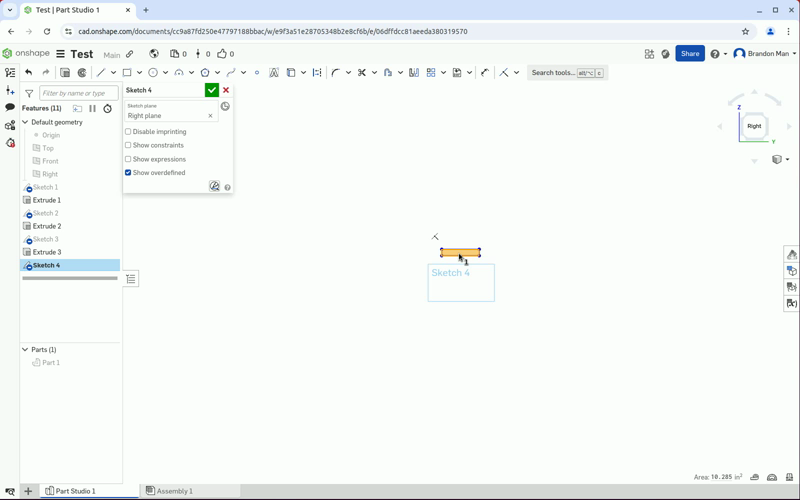
mouse_move(73, 352)
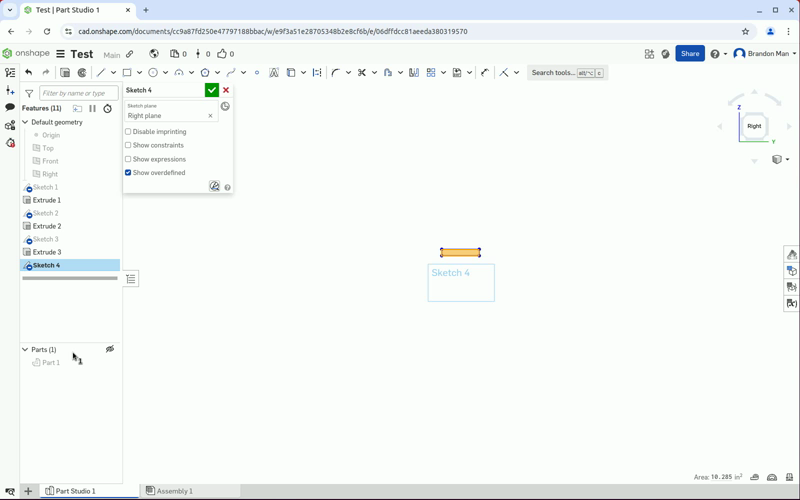
key(shift+y)
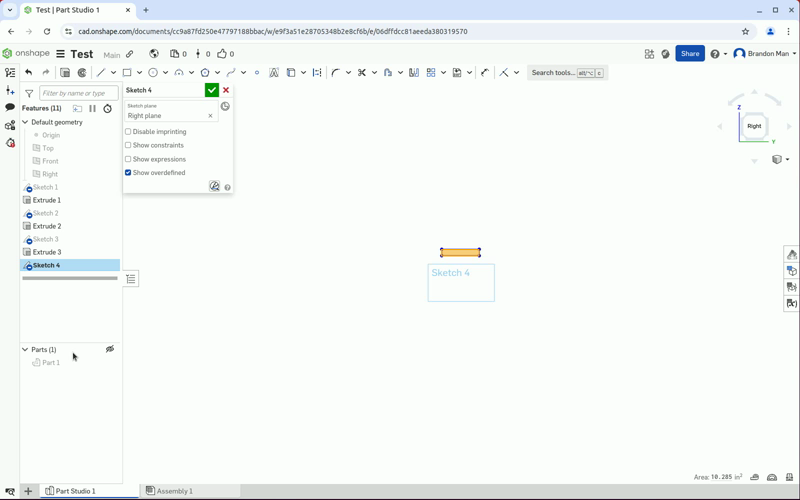
key(shift+e)
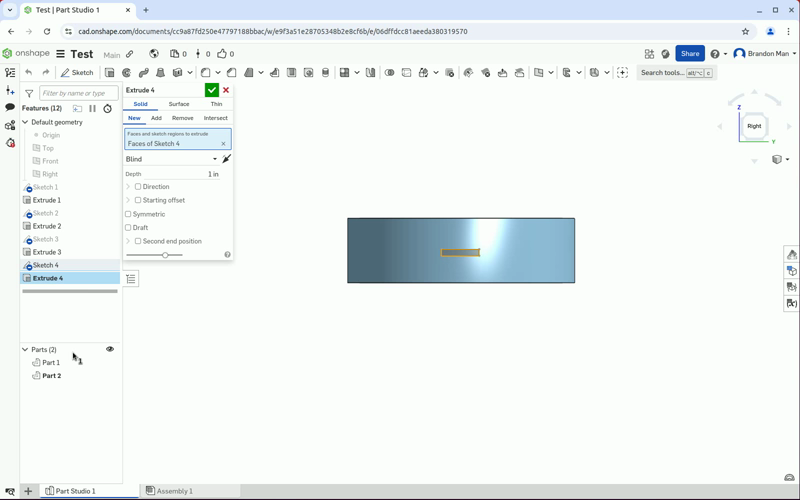
mouse_move(143, 106)
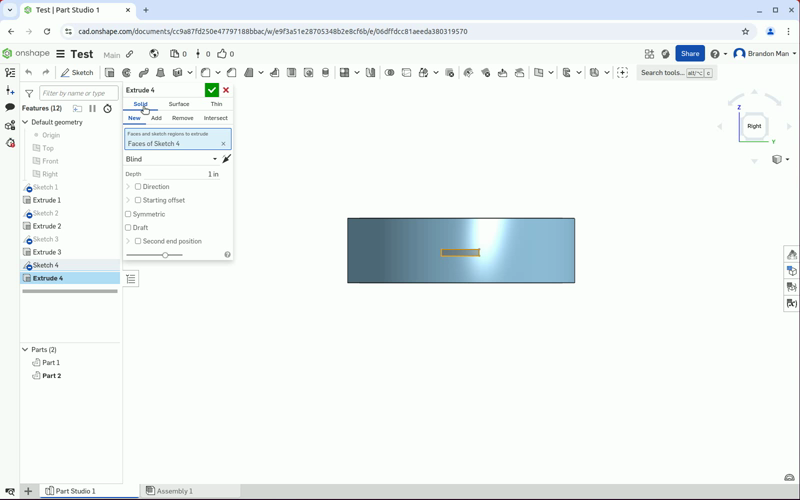
click(143, 106)
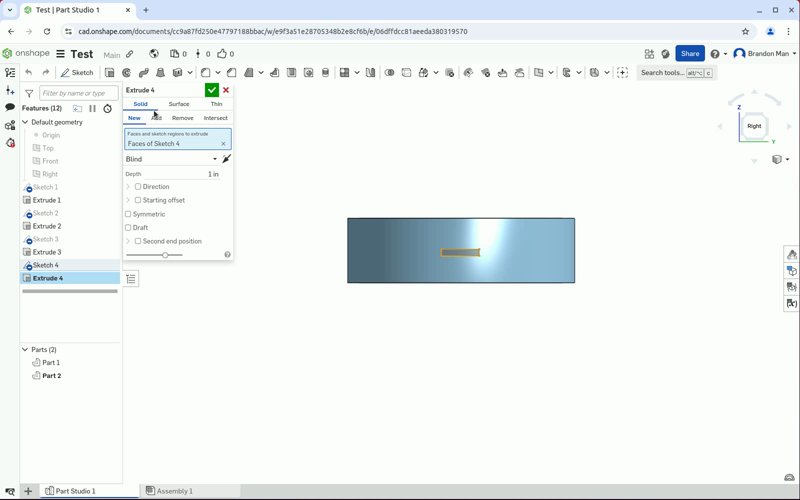
mouse_move(186, 120)
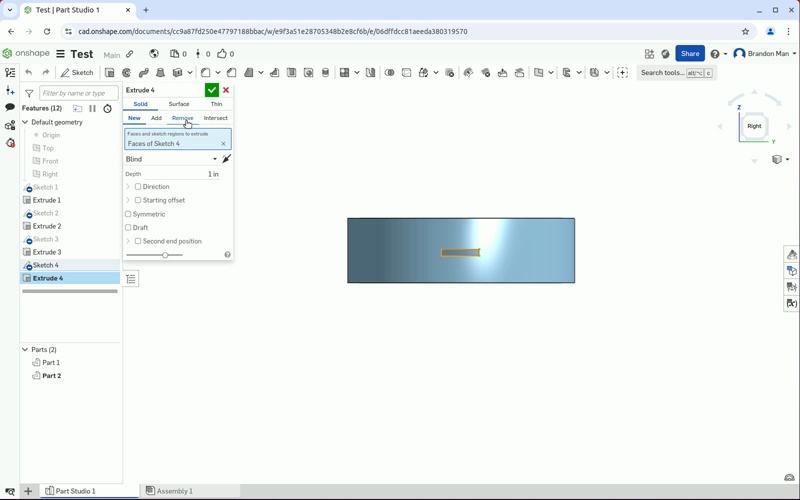
click(186, 120)
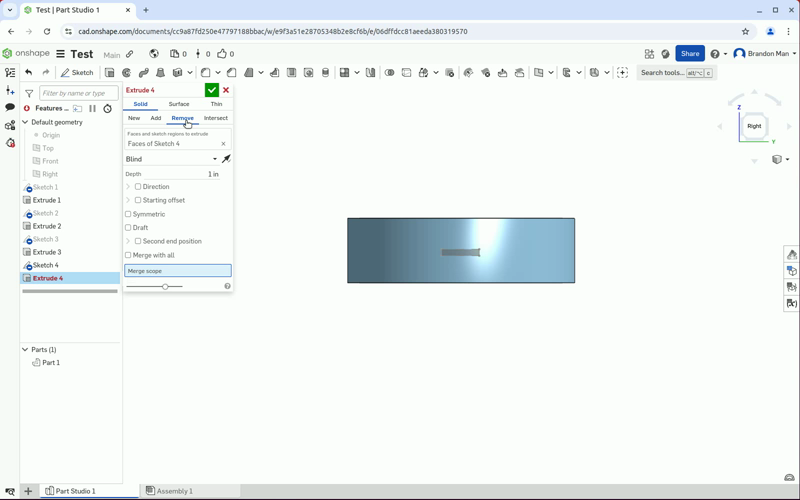
key(tab, 4)
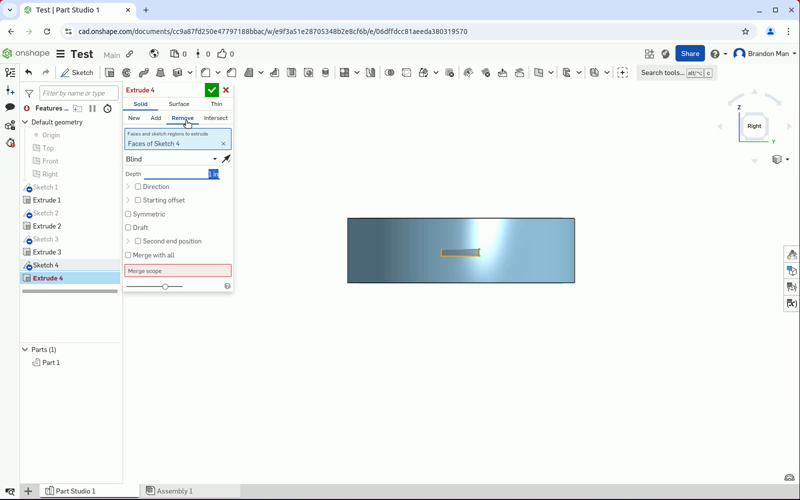
text(30.811)
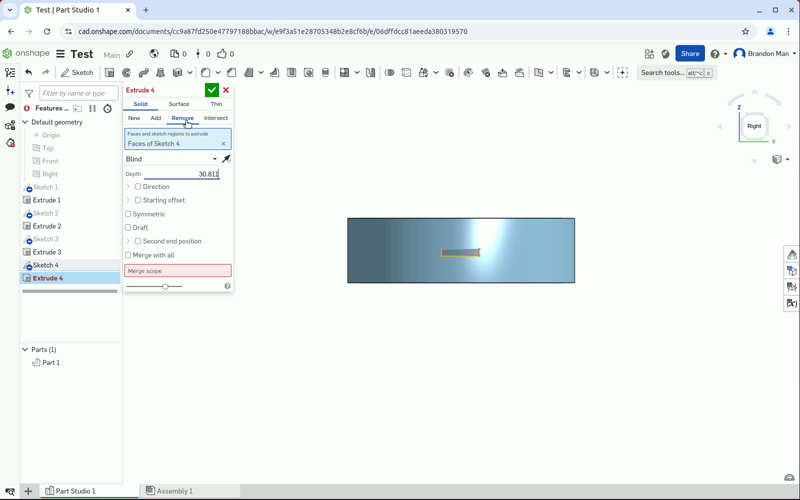
key(tab, 6)
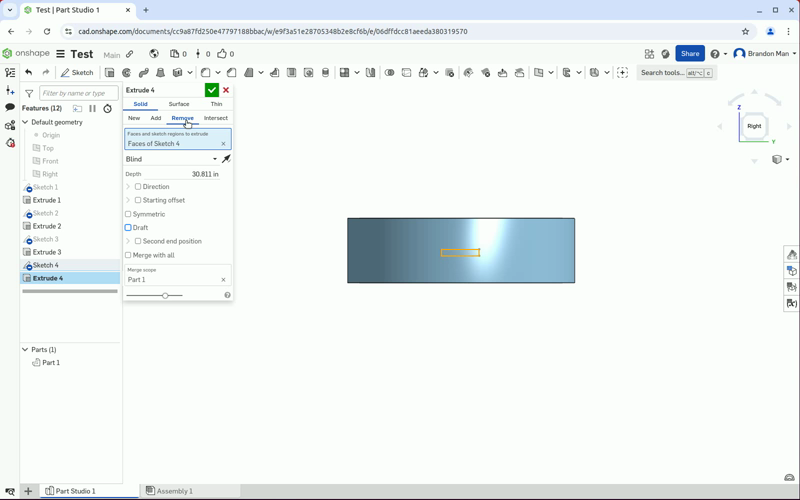
key(space)
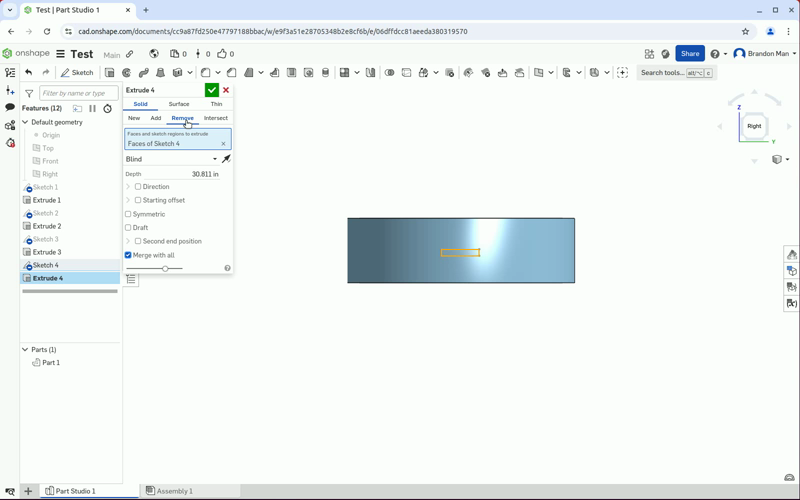
key(enter)
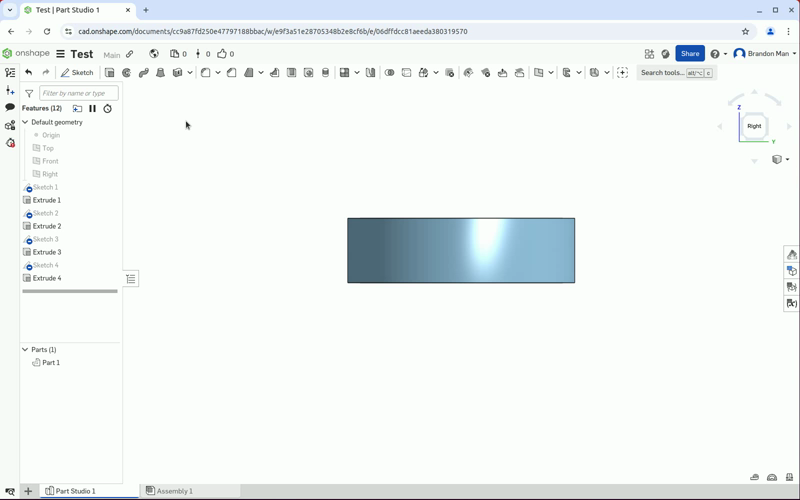
key(shift+h)
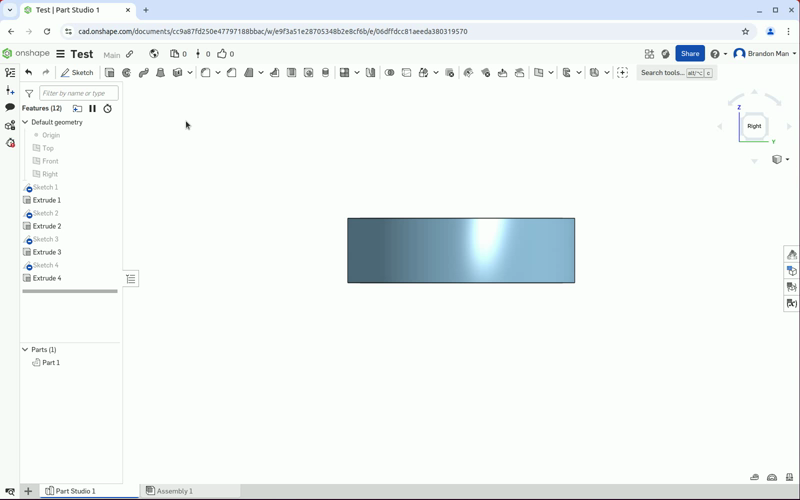
key(shift+h)
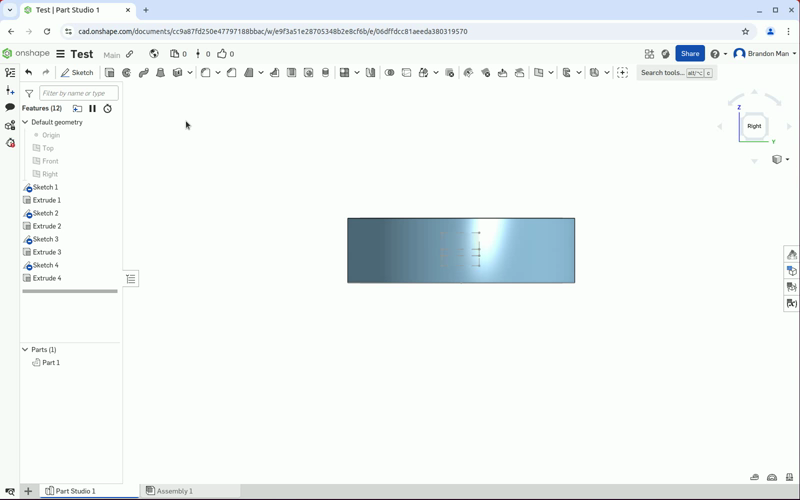
key(shift+7)
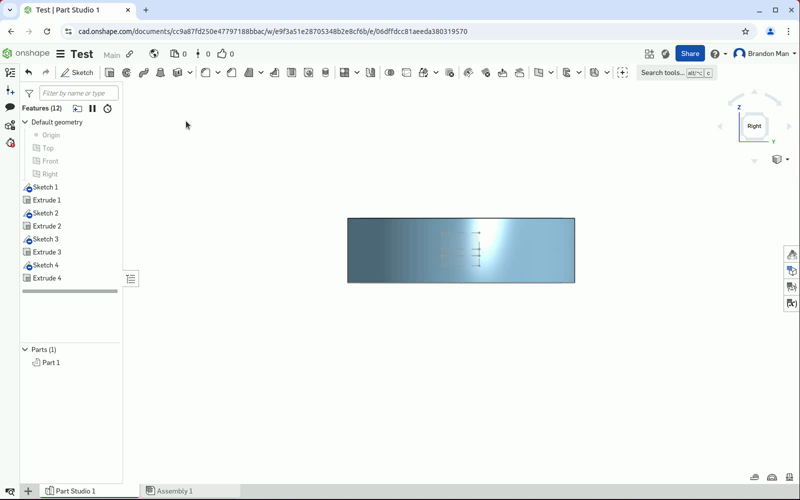
key(right, 2)
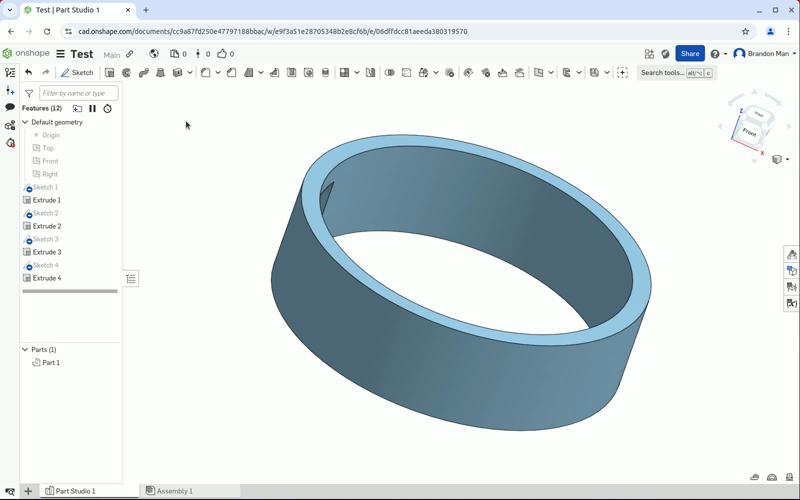
key(down, 2)
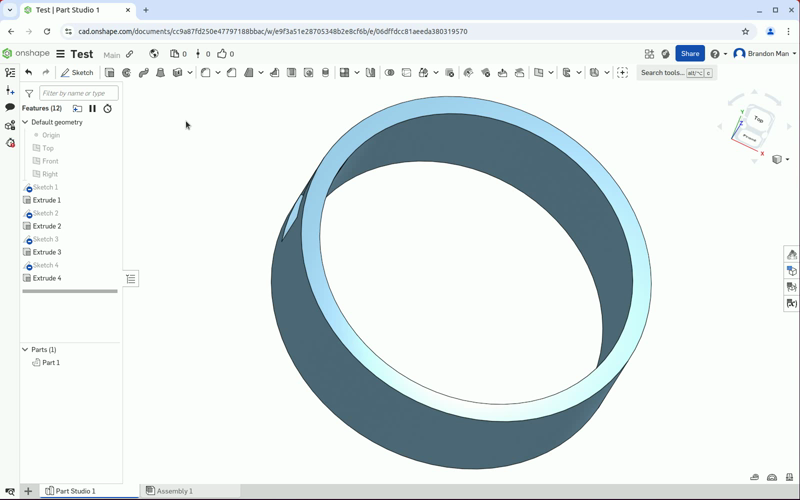
key(up, 2)
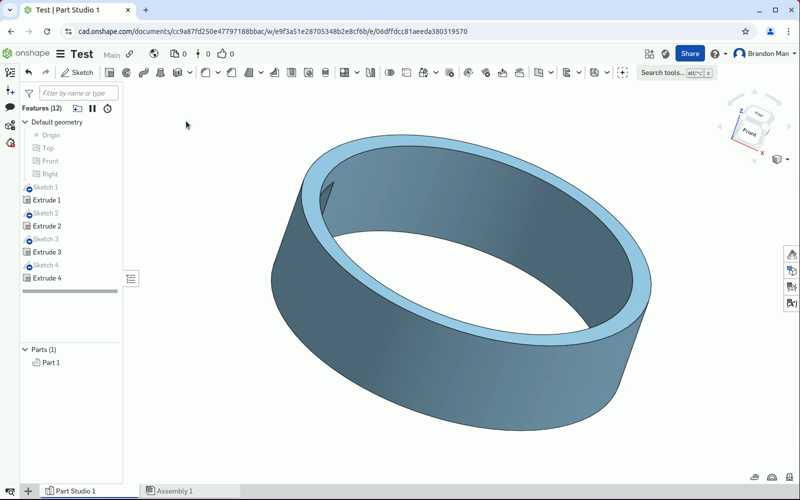
key(left, 2)
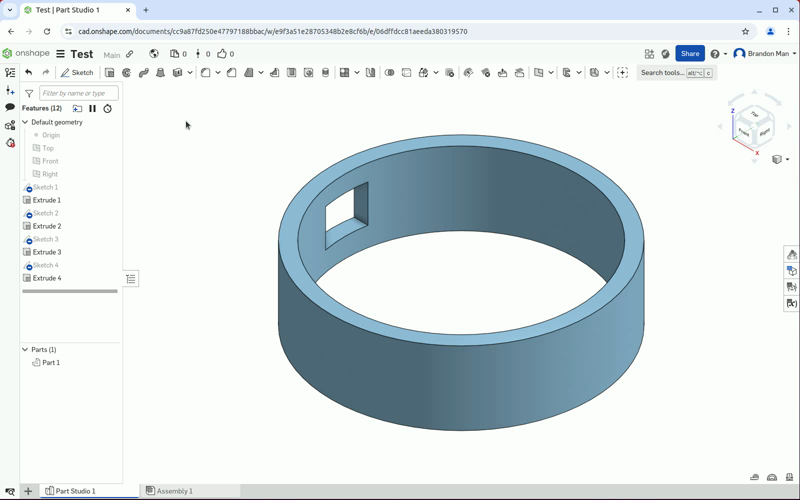
mouse_move(73, 189)
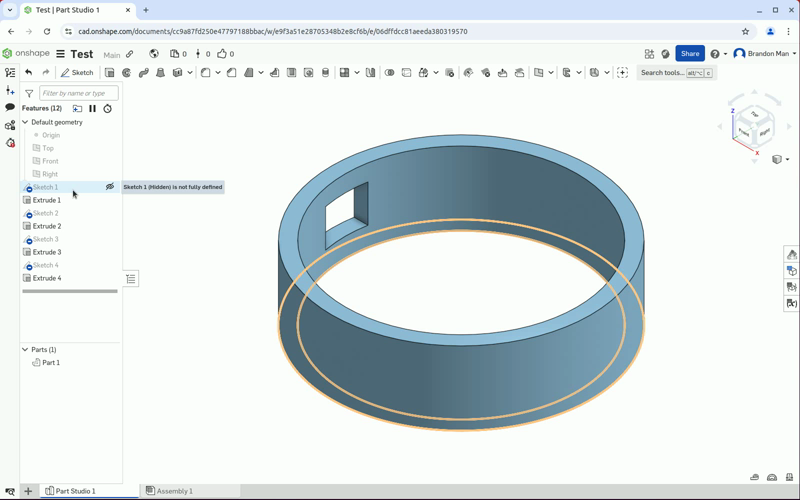
click(73, 189)